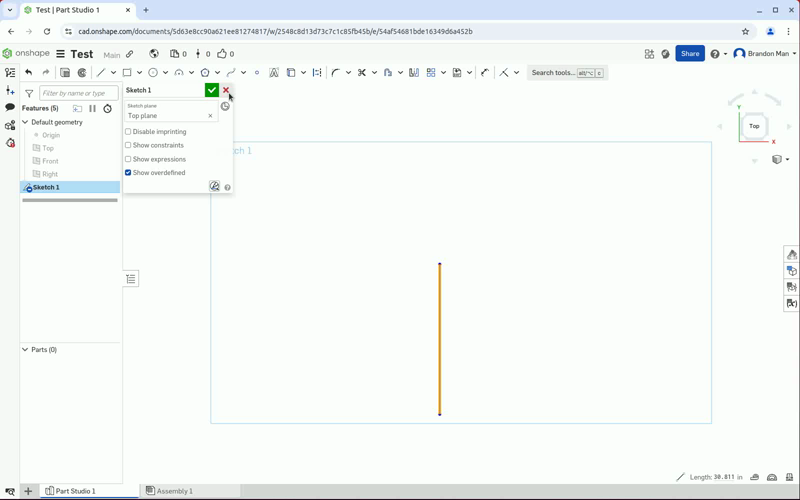
key(shift+h)
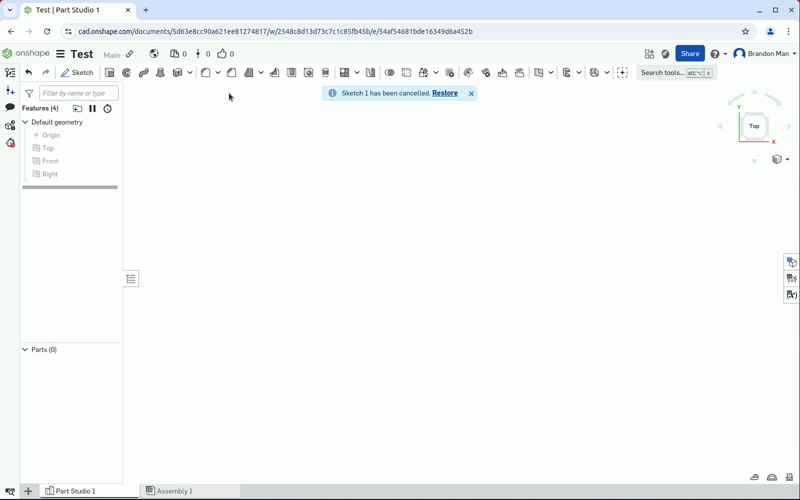
mouse_move(73, 352)
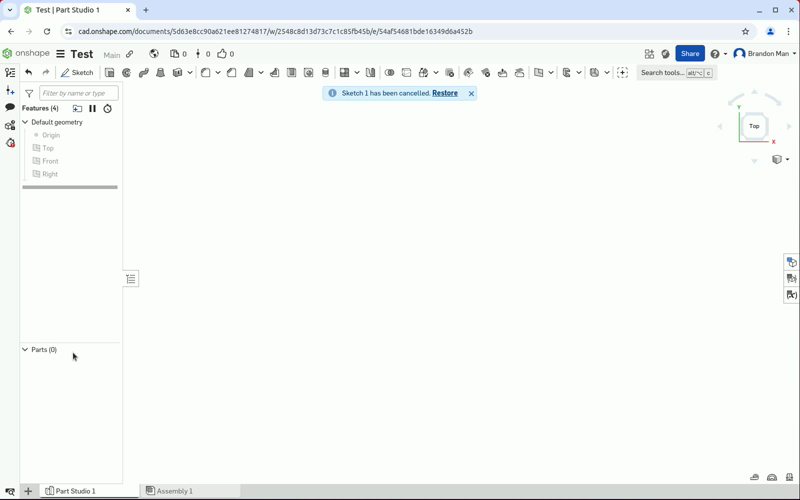
key(y)
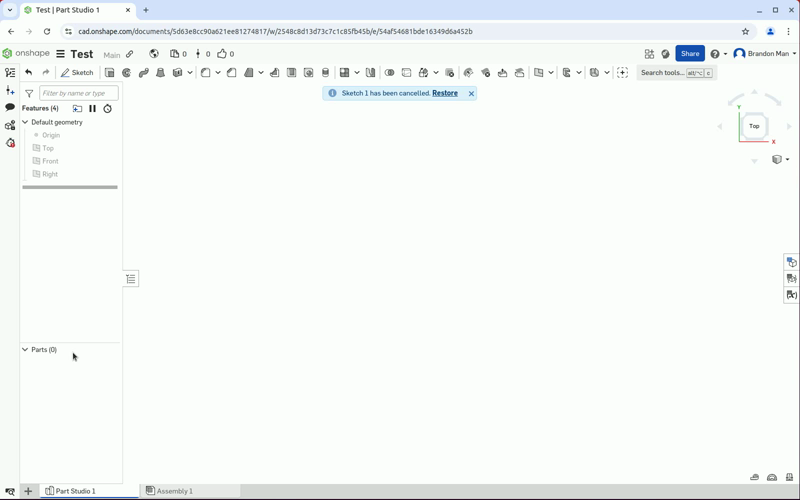
key(shift+p)
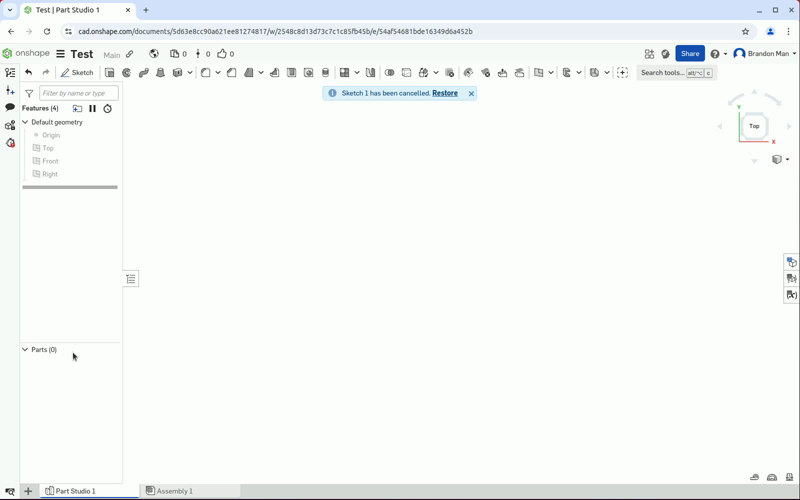
key(space)
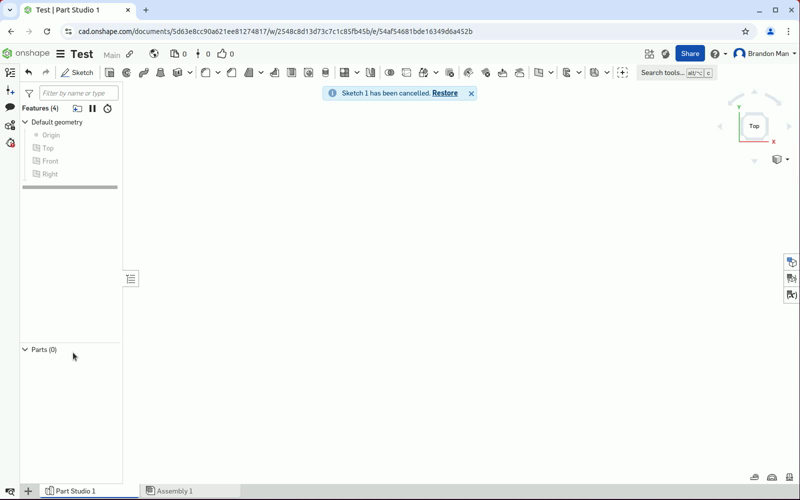
key_down(shift)
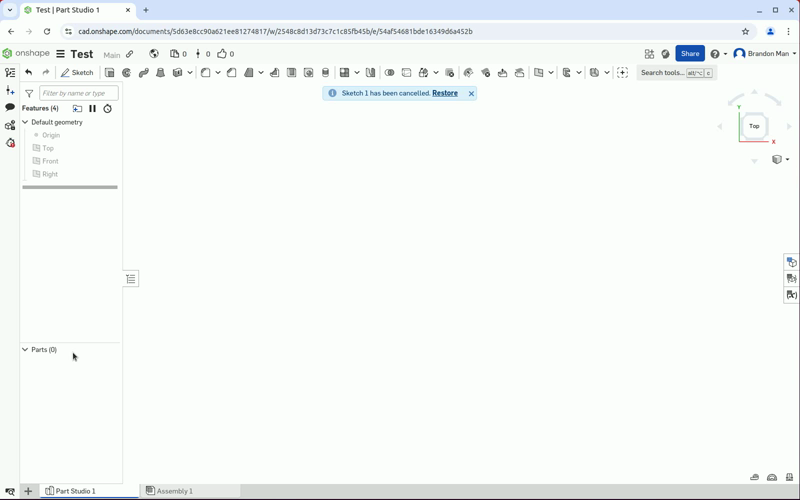
key(up)
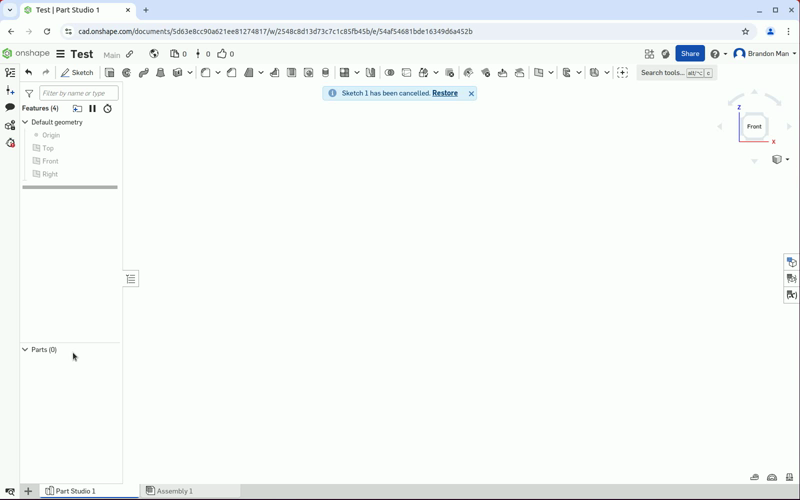
key_up(shift)
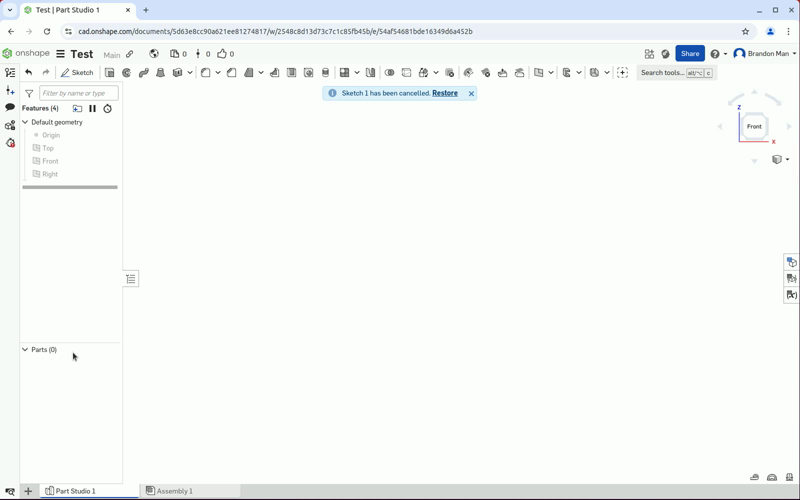
mouse_move(73, 352)
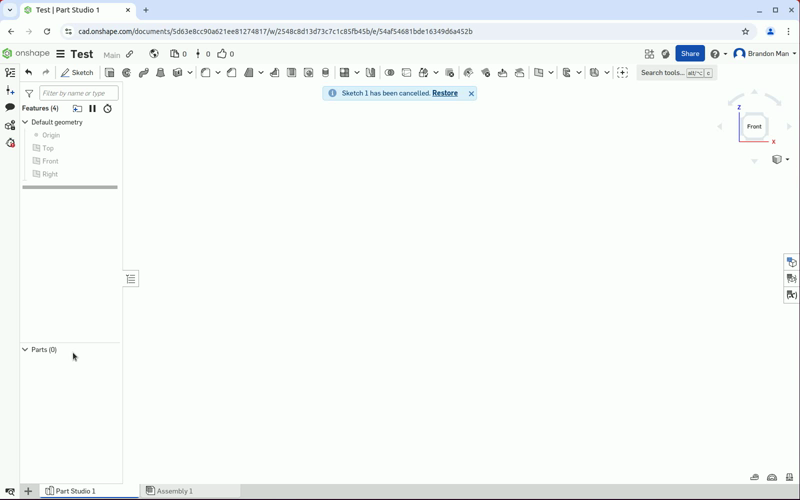
key(shift+y)
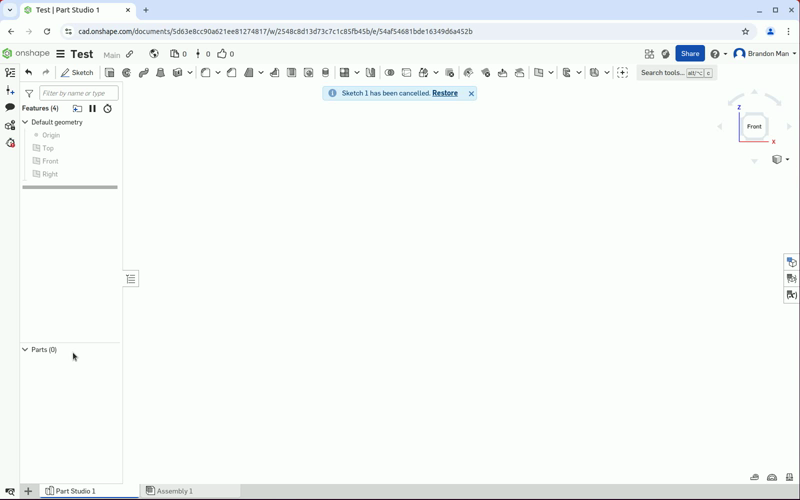
key(shift+s)
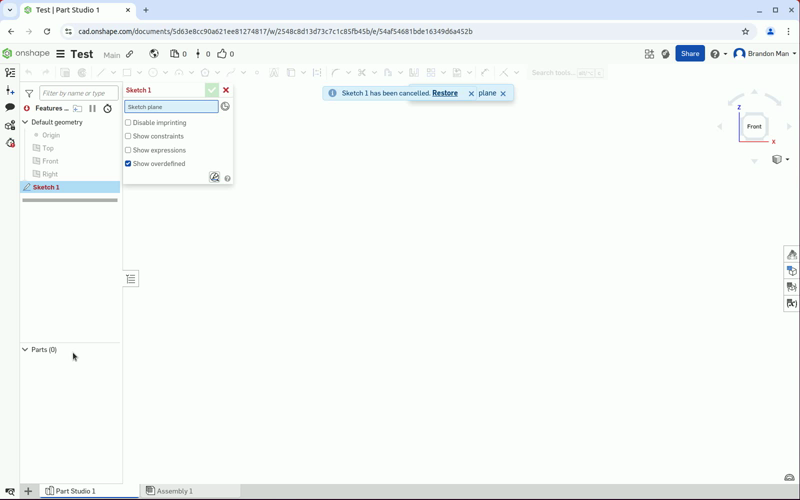
mouse_move(73, 163)
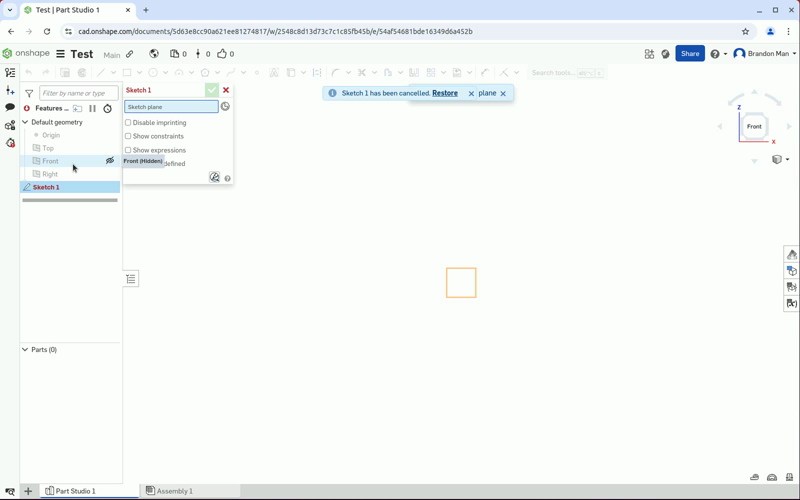
click(73, 163)
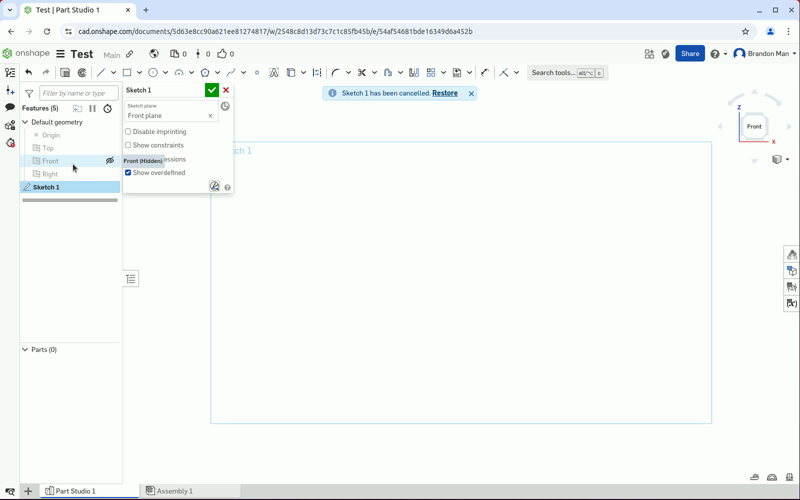
mouse_move(73, 352)
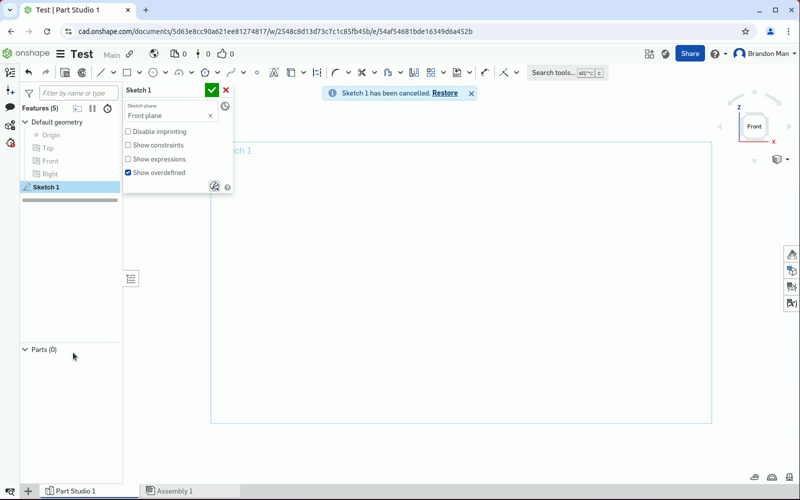
key(y)
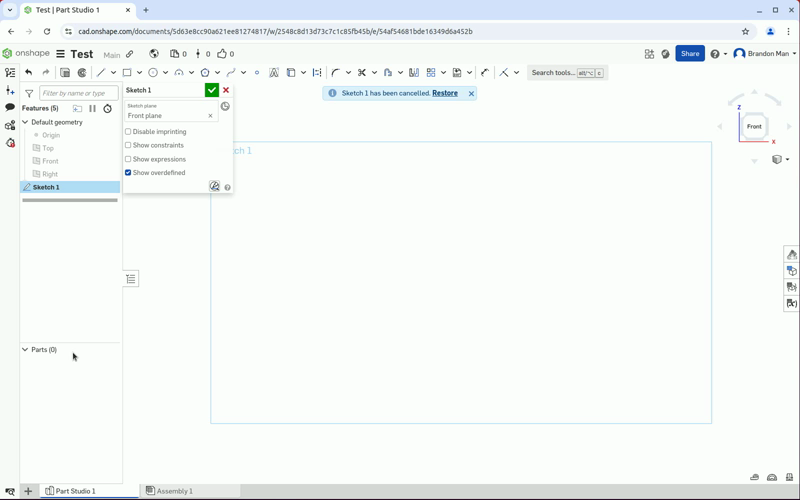
key(l)
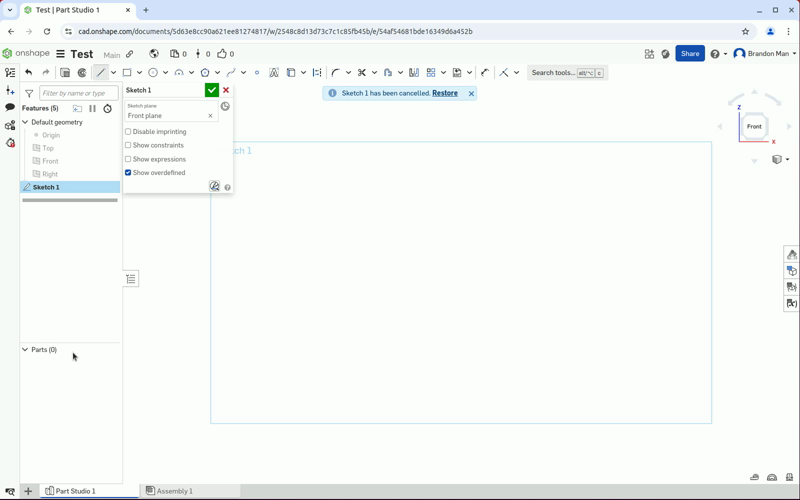
key_down(shift)
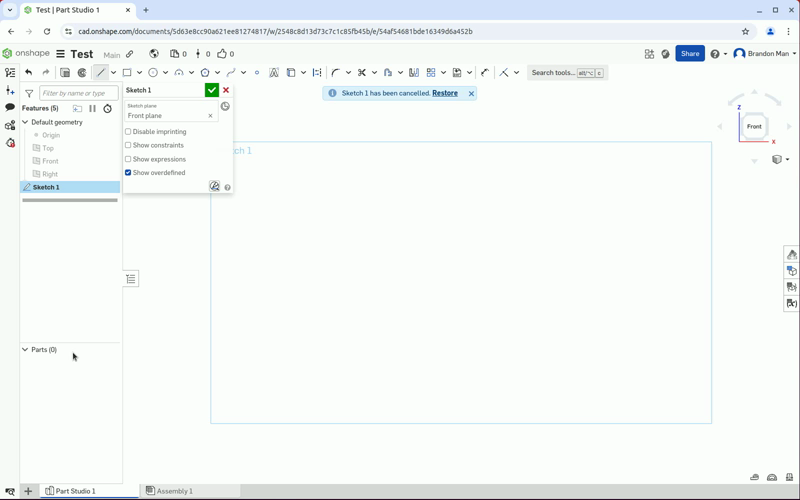
mouse_move(425, 247)
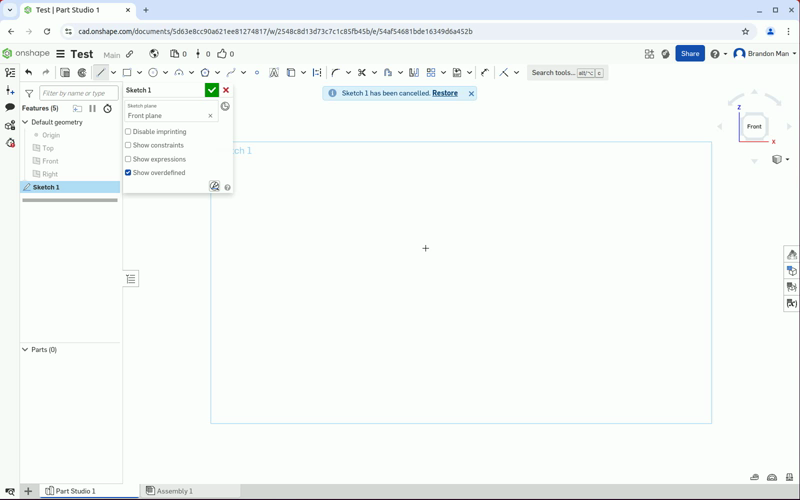
click(425, 247)
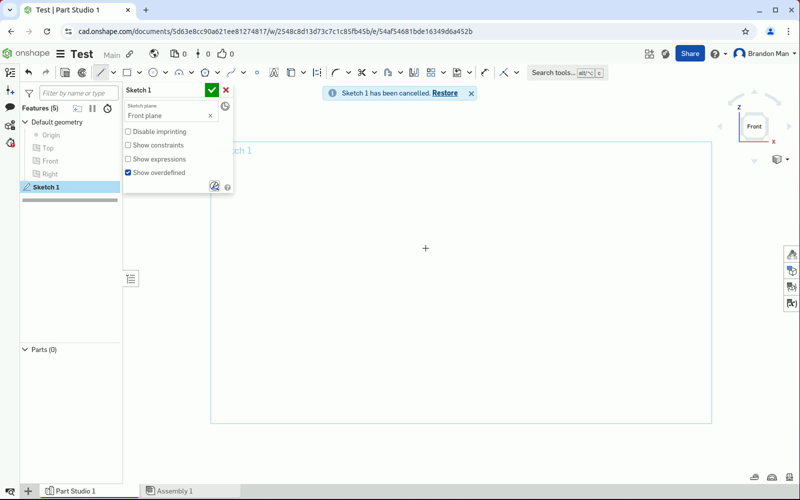
key_up(shift)
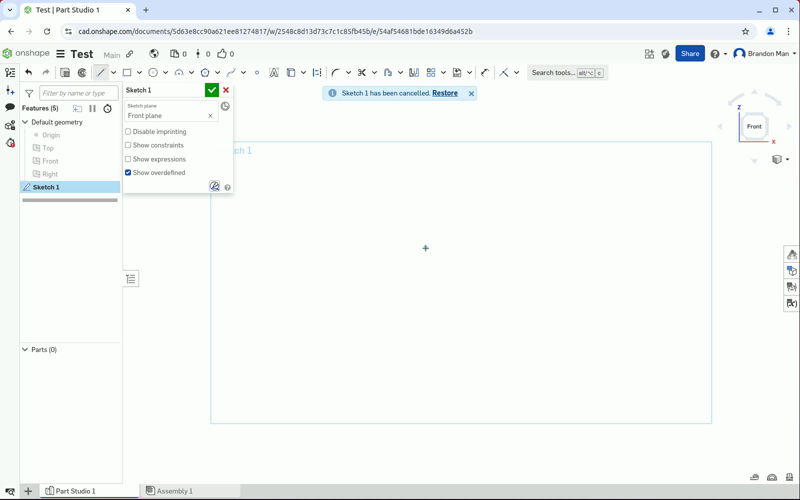
key_down(shift)
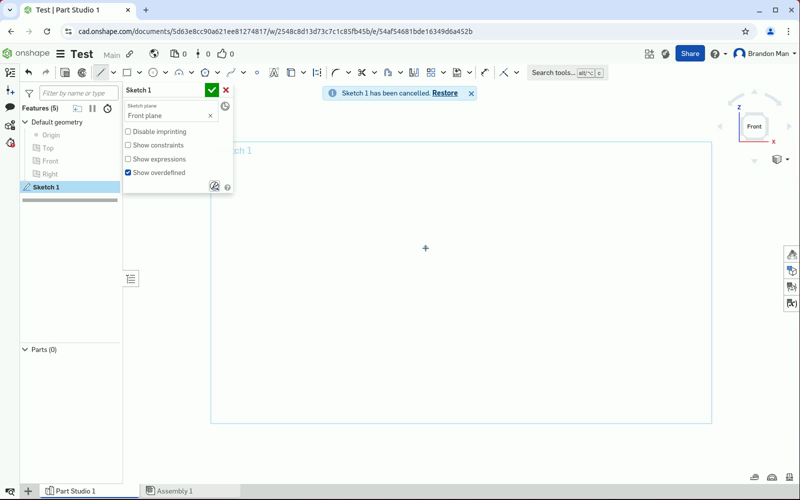
mouse_move(455, 247)
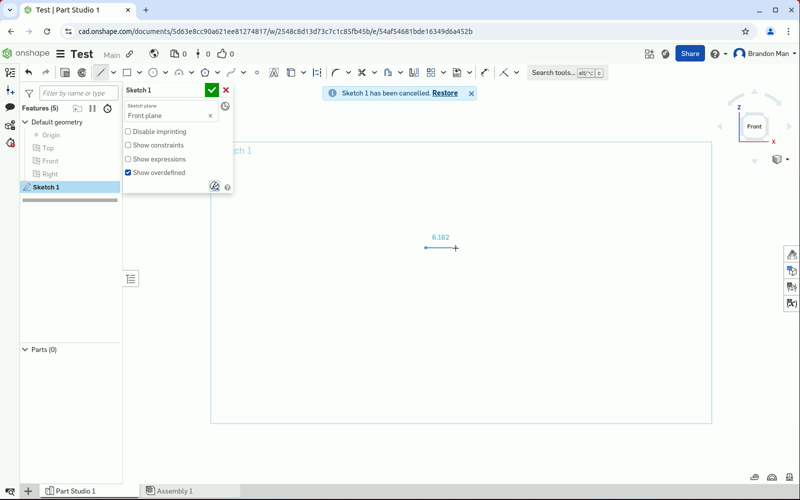
mouse_move(441, 275)
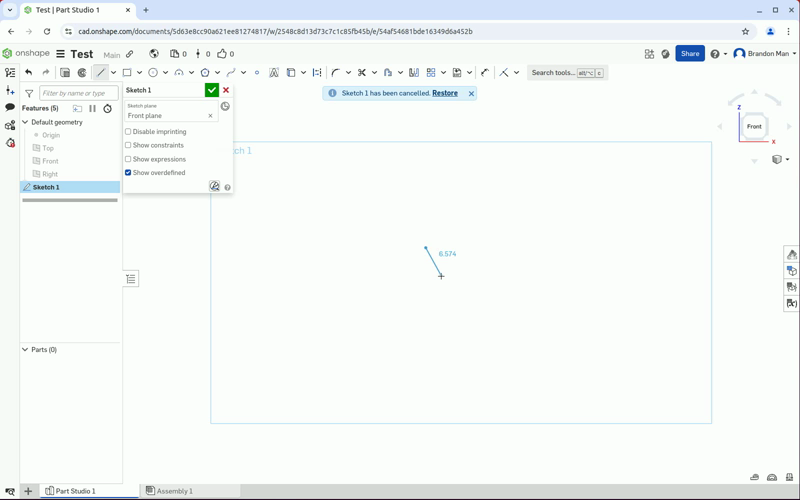
click(441, 275)
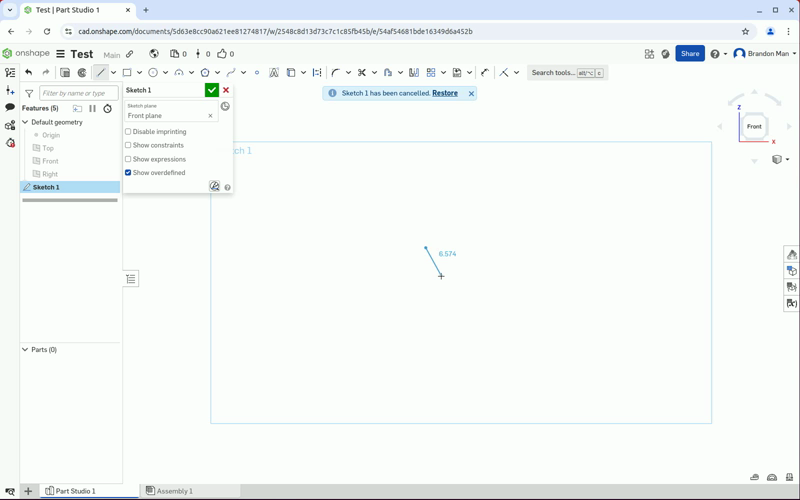
key_up(shift)
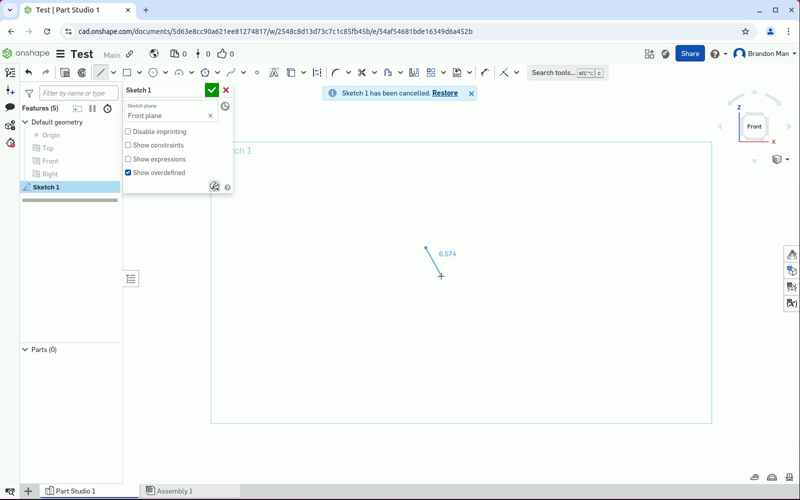
key_down(shift)
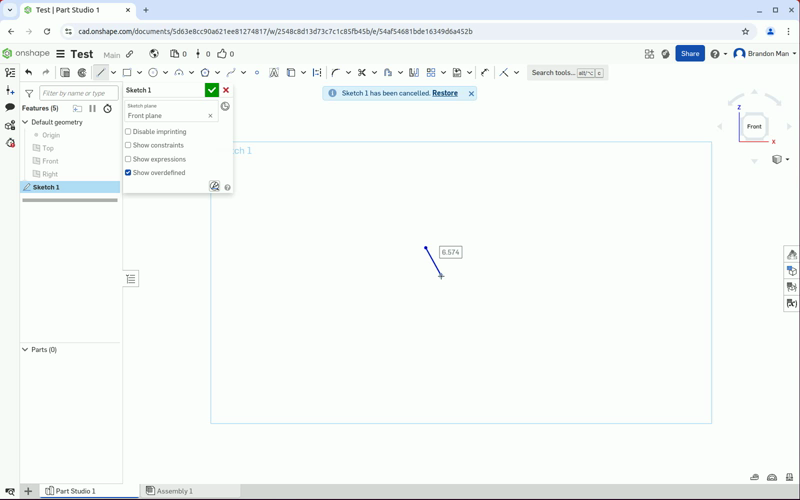
mouse_move(427, 351)
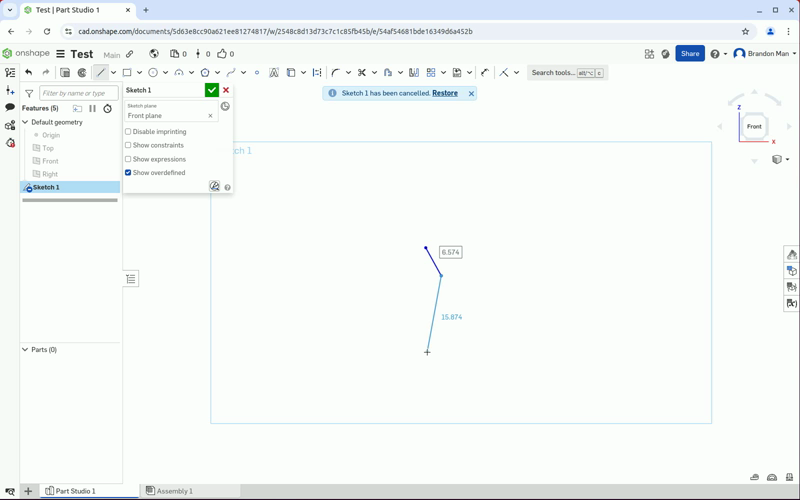
click(427, 351)
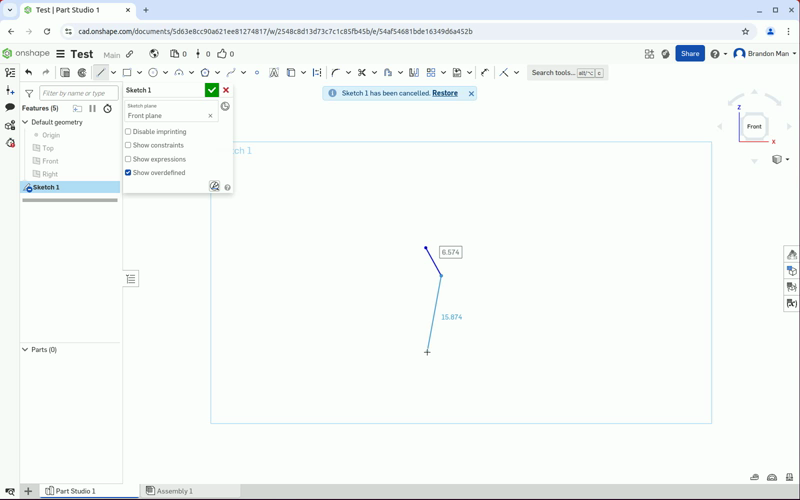
key_up(shift)
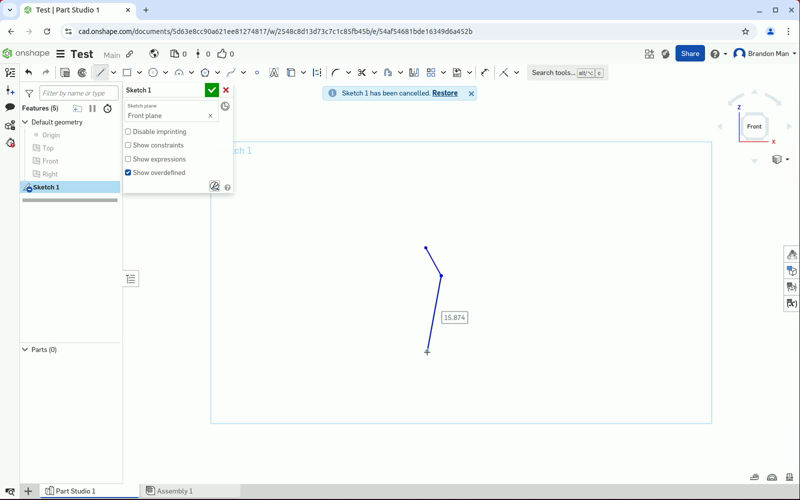
key_down(shift)
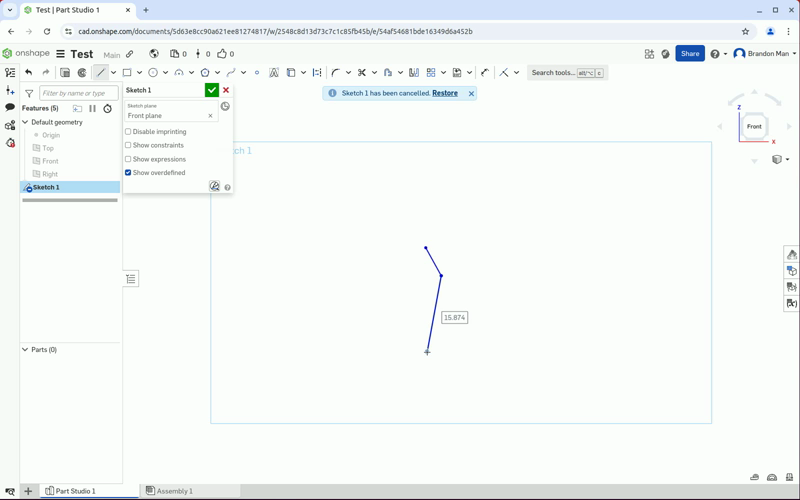
mouse_move(457, 351)
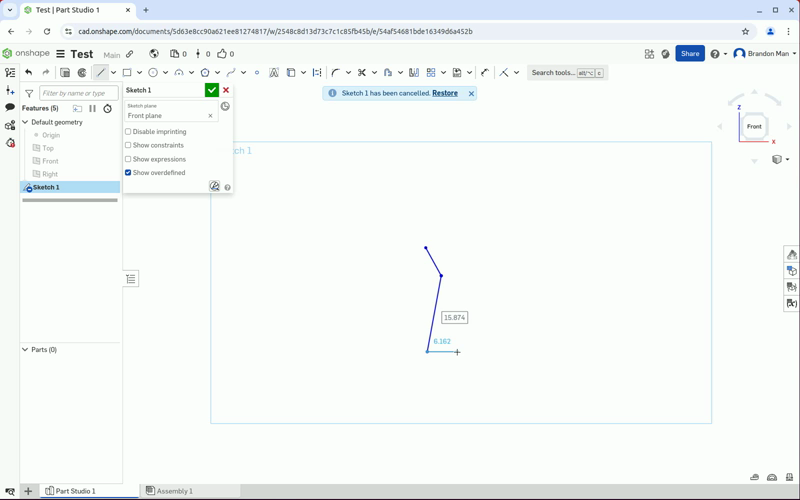
mouse_move(455, 395)
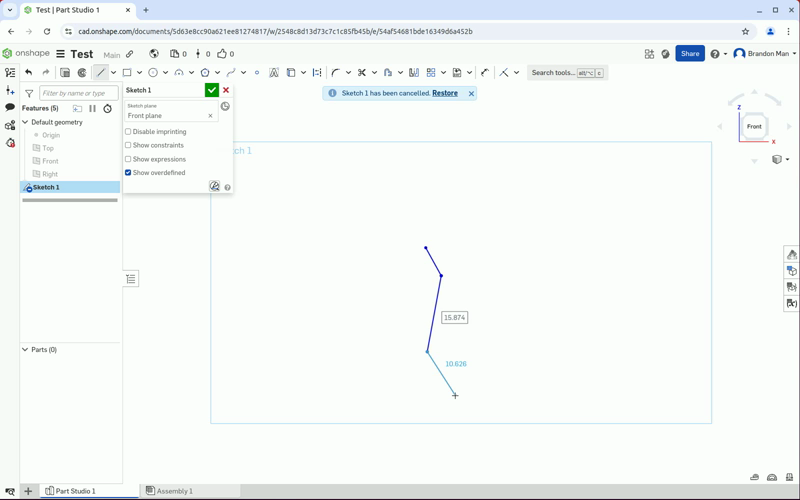
click(455, 395)
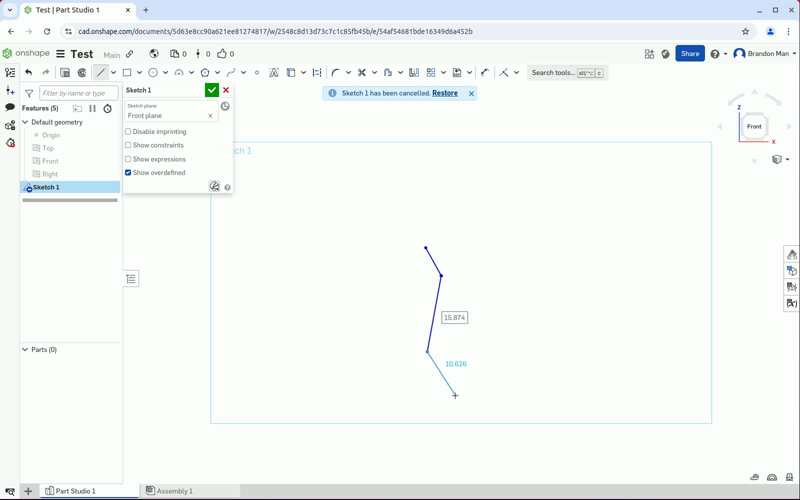
key_up(shift)
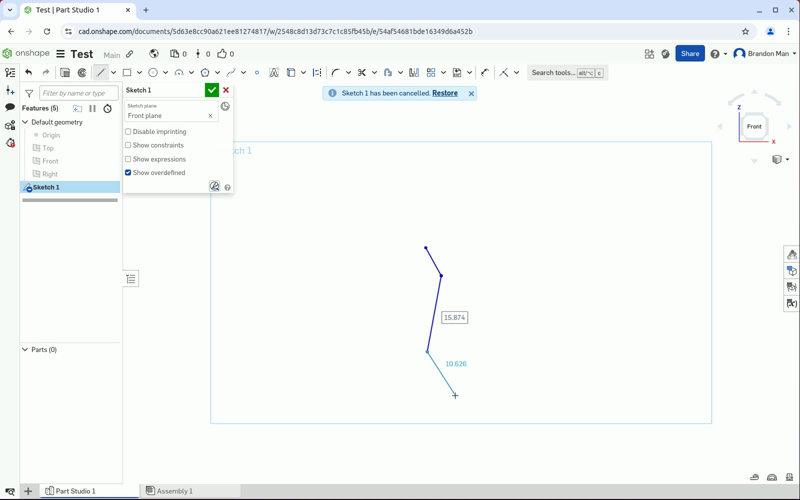
key_down(shift)
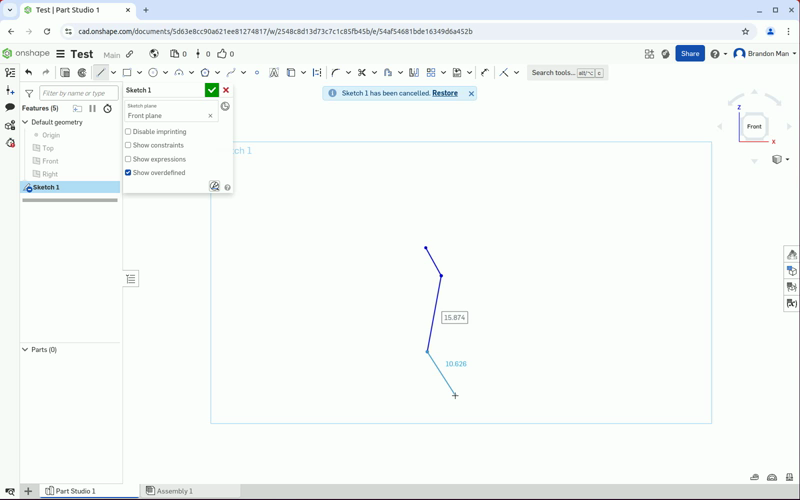
mouse_move(485, 395)
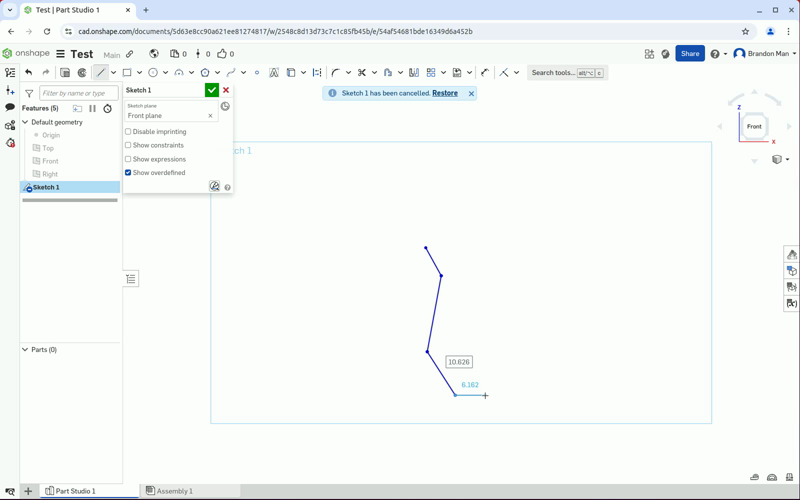
mouse_move(483, 351)
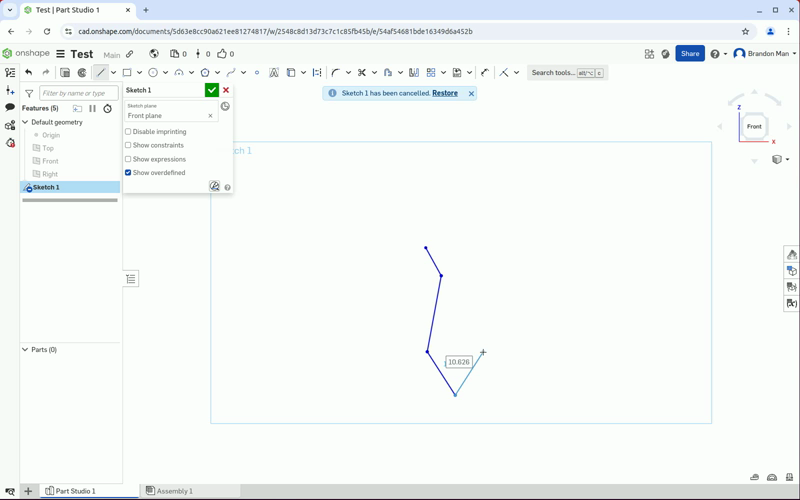
click(483, 351)
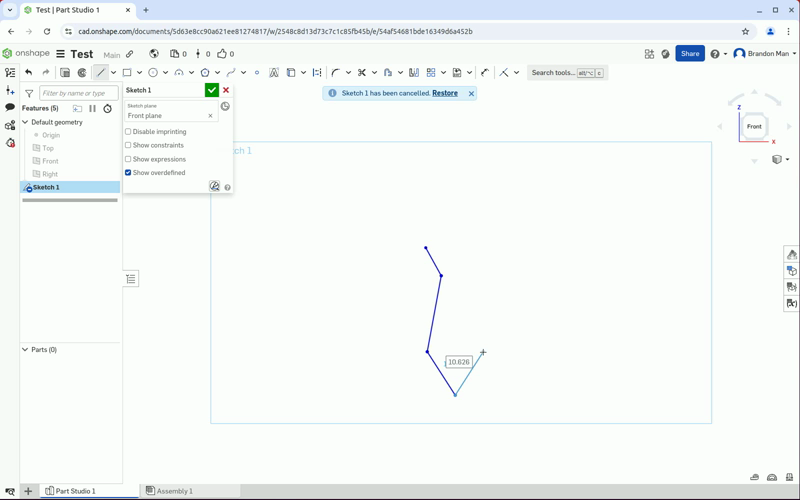
key_up(shift)
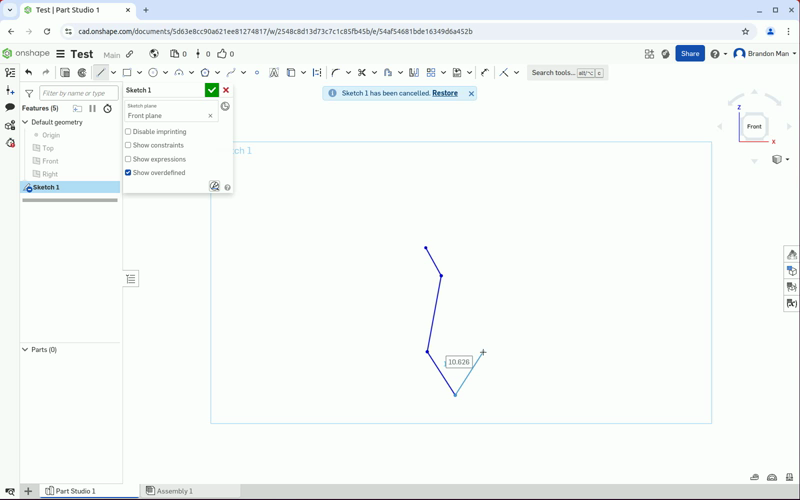
key_down(shift)
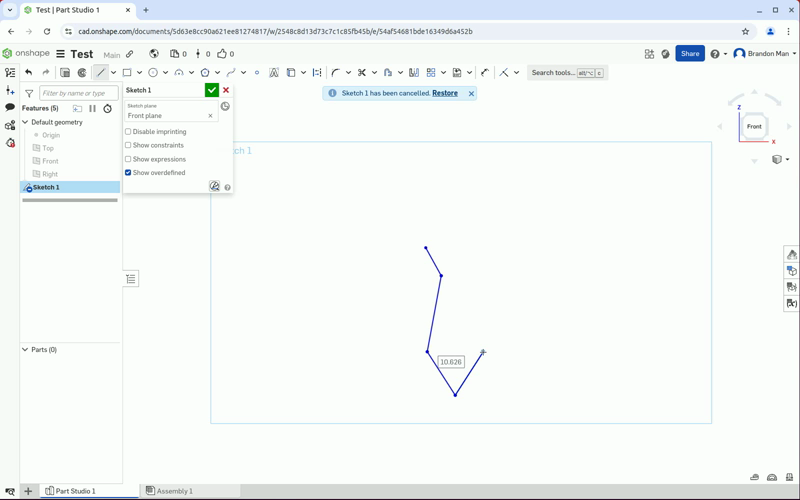
mouse_move(469, 275)
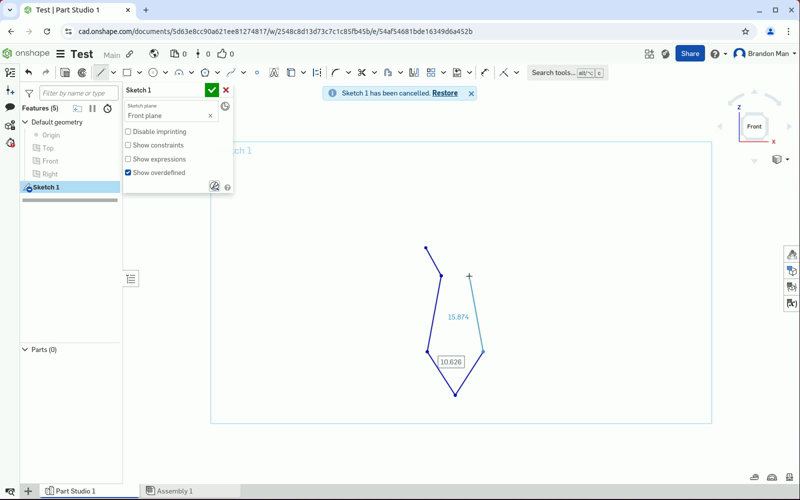
click(469, 275)
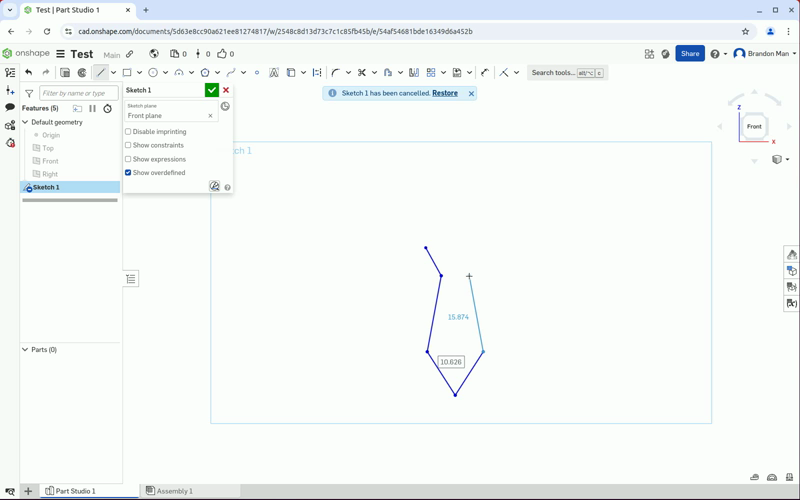
key_up(shift)
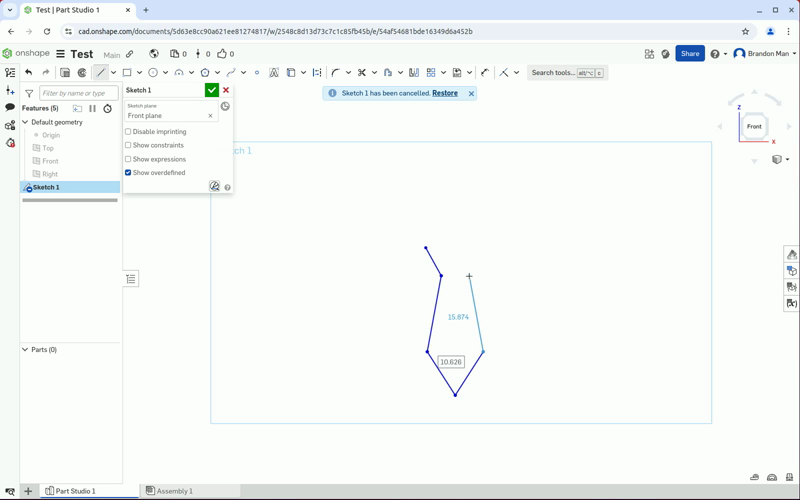
key_down(shift)
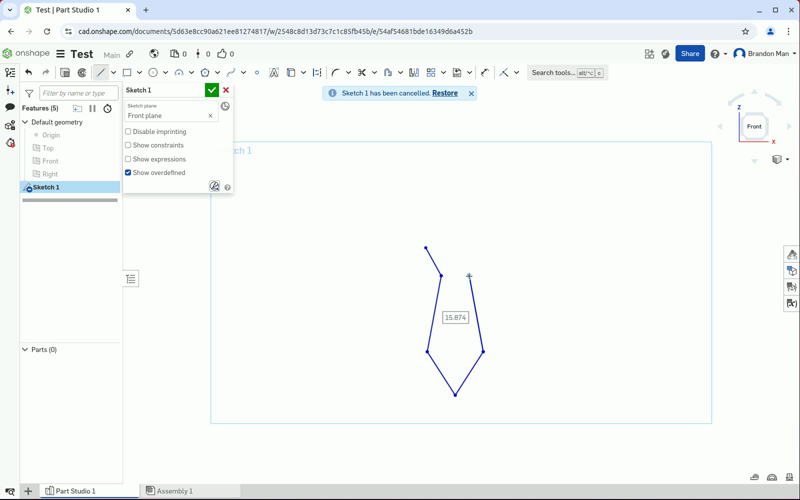
mouse_move(499, 275)
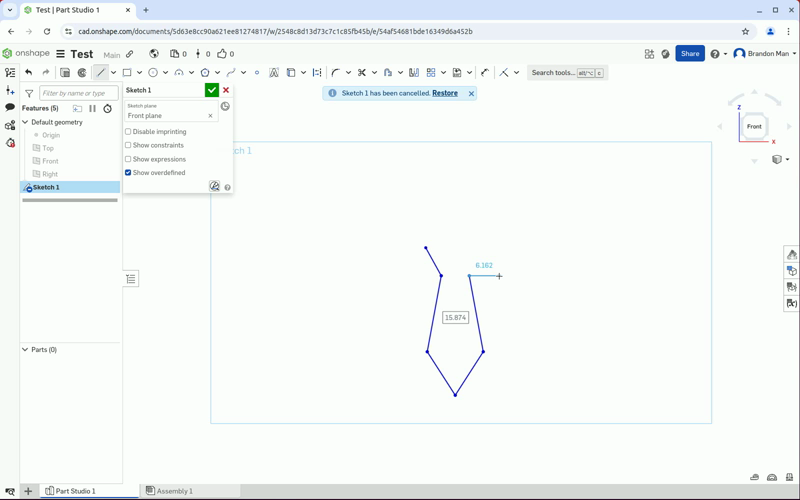
mouse_move(484, 247)
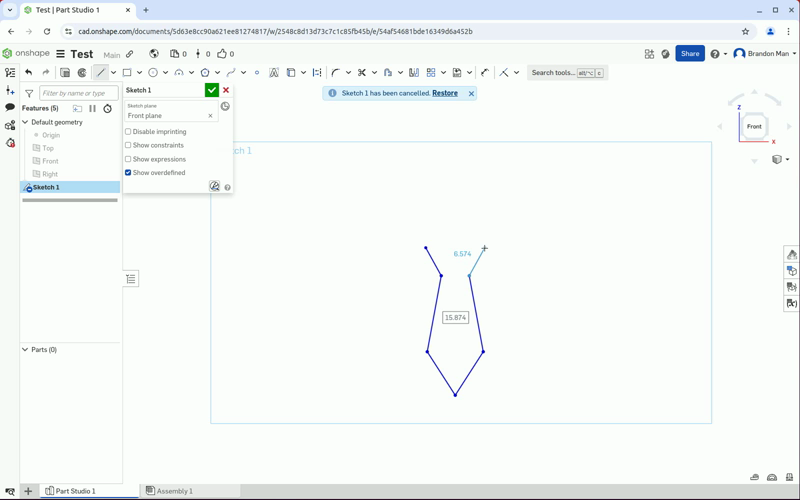
click(484, 247)
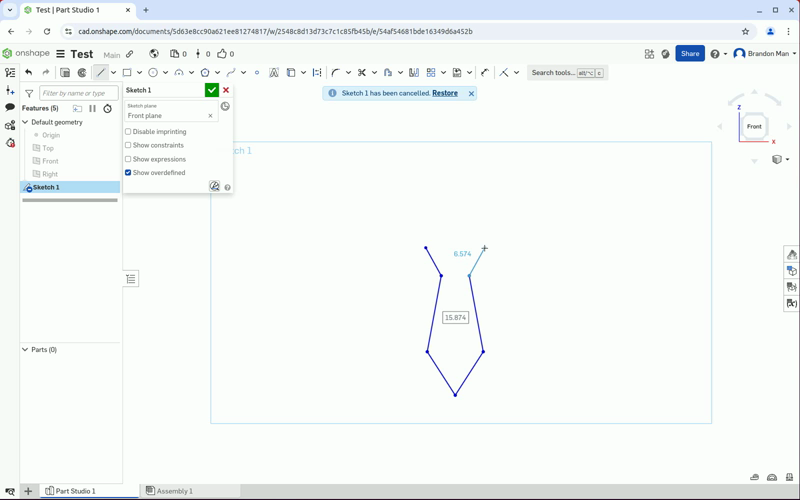
key_up(shift)
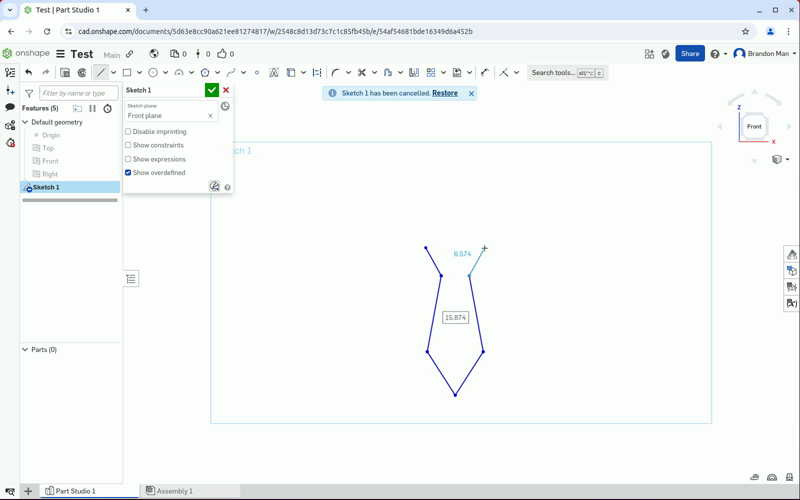
mouse_move(514, 247)
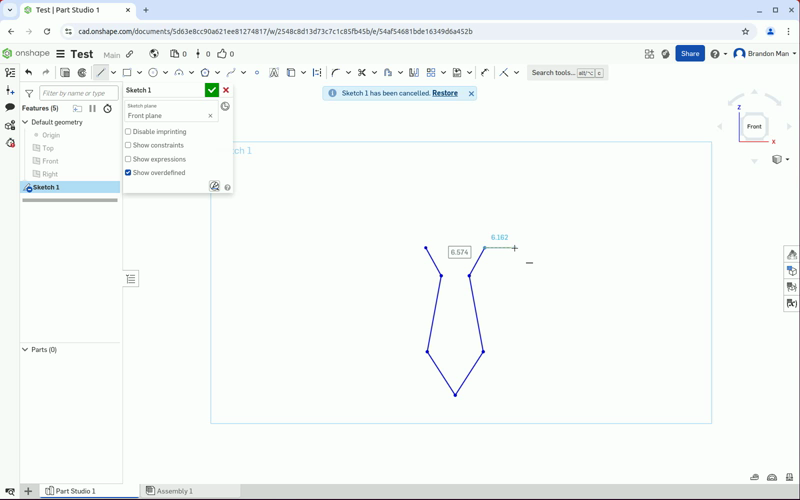
key_down(shift)
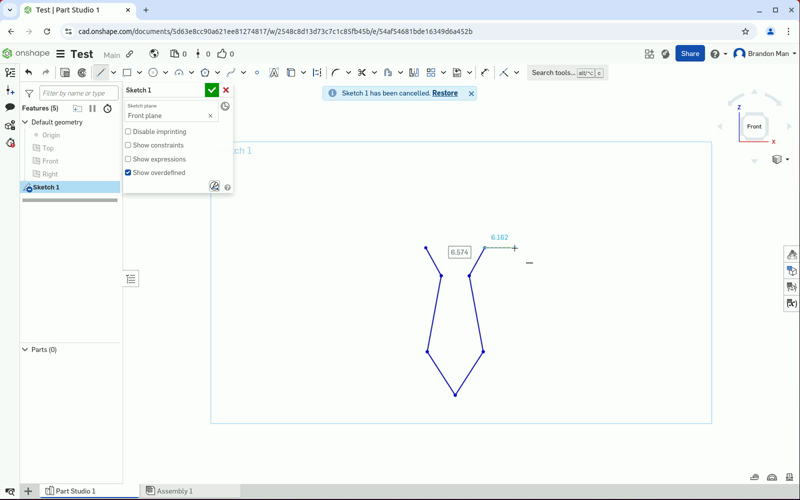
mouse_move(425, 247)
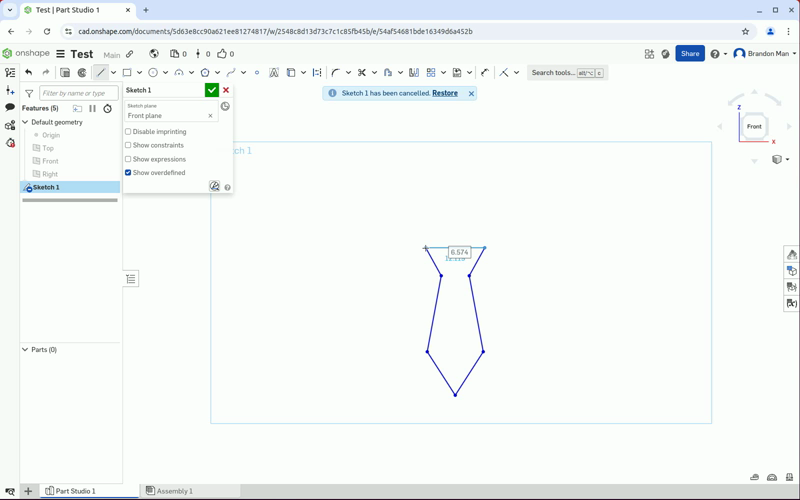
key_up(shift)
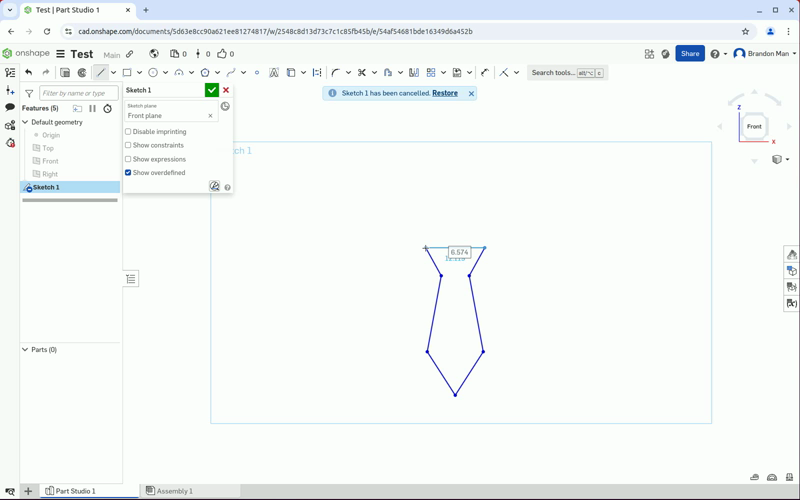
click(425, 247)
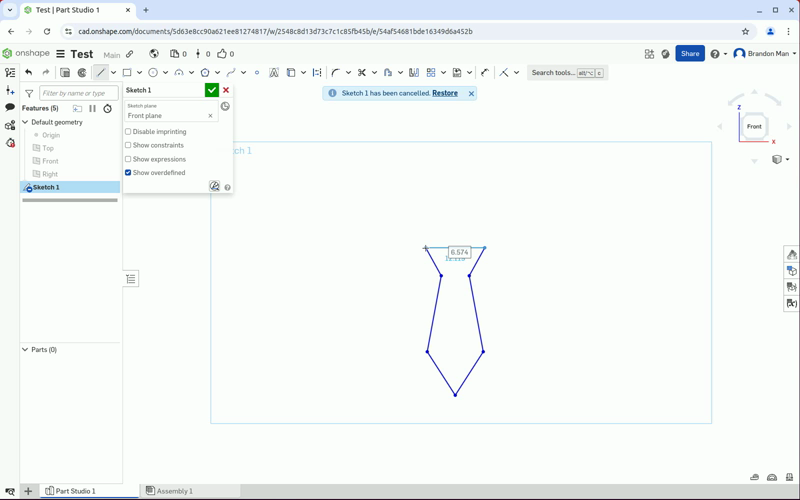
key(esc)
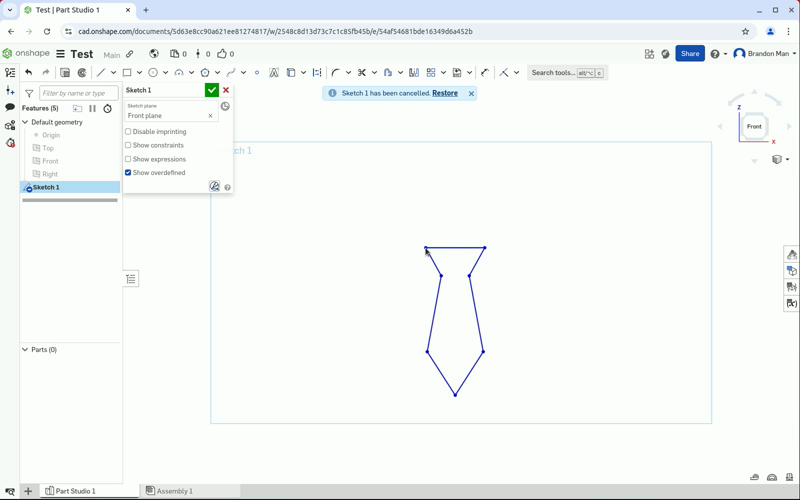
mouse_move(449, 332)
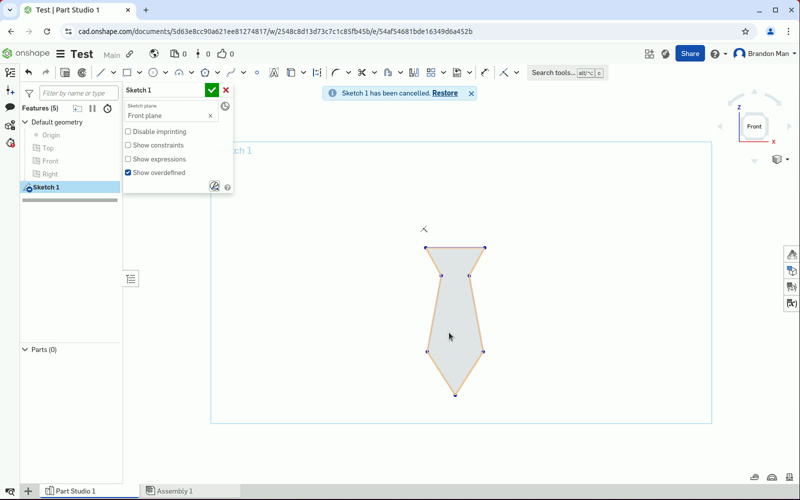
click(449, 332)
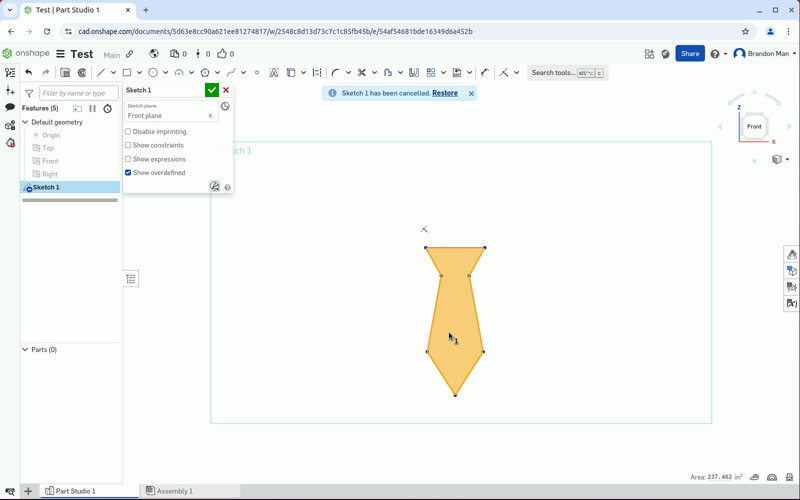
mouse_move(73, 352)
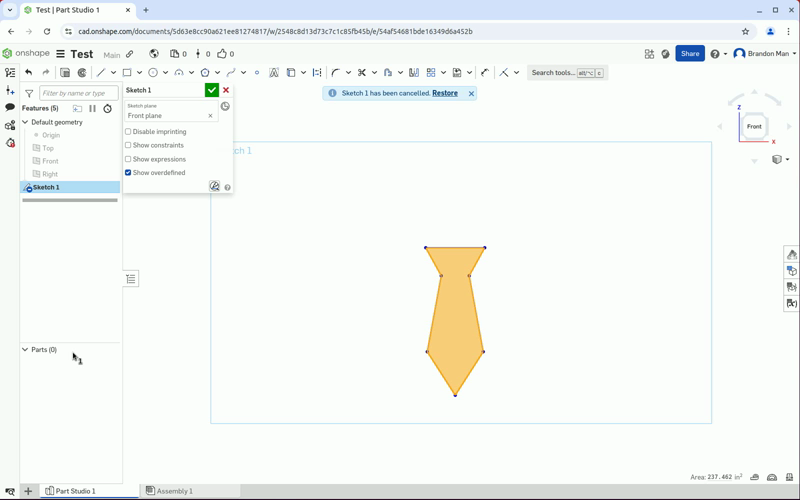
key(shift+y)
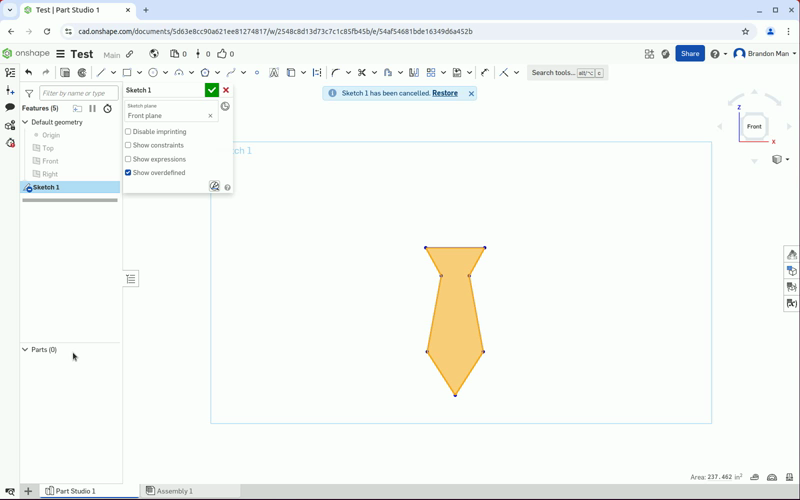
key(shift+e)
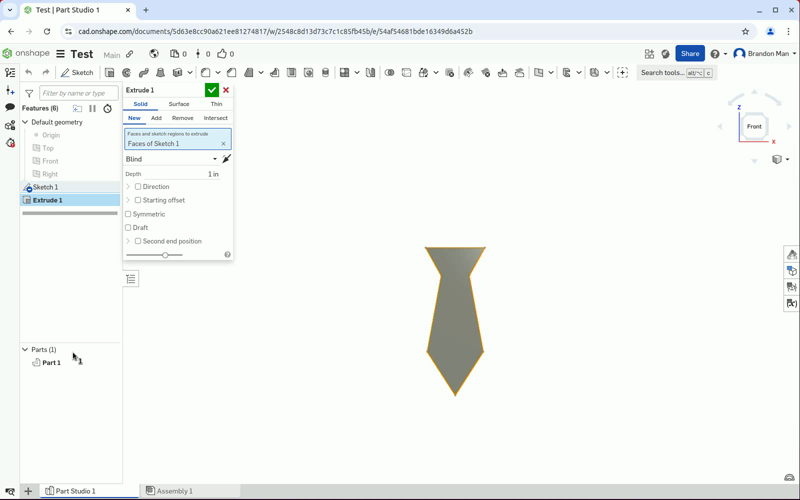
mouse_move(143, 106)
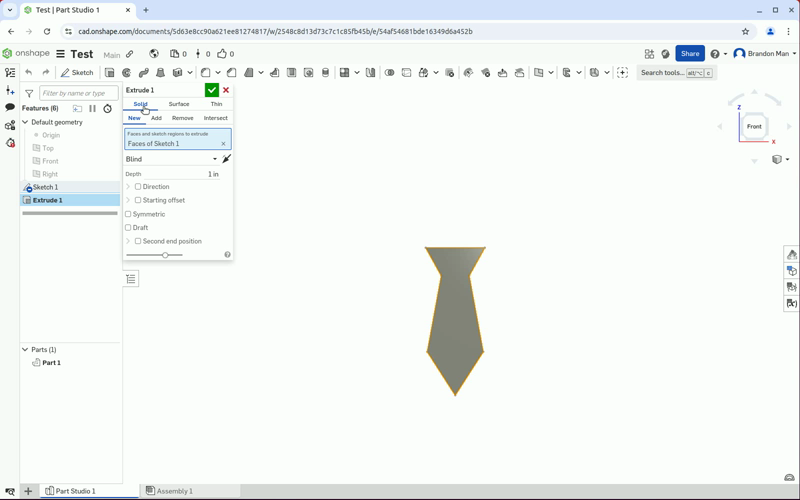
click(143, 106)
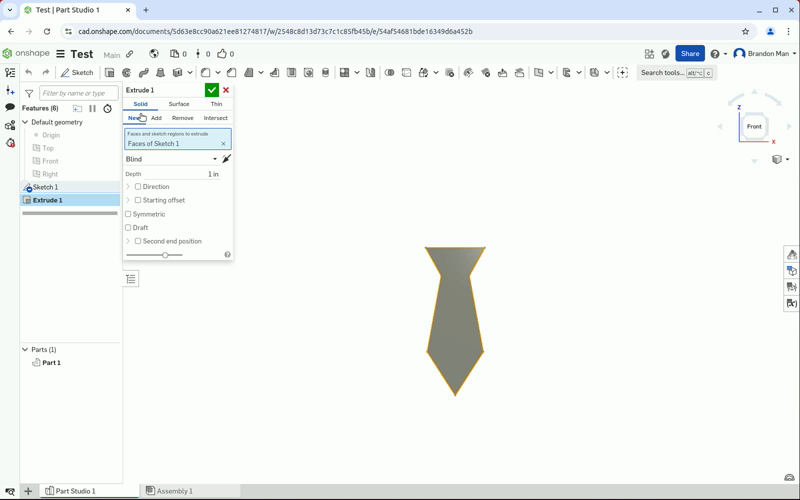
mouse_move(137, 120)
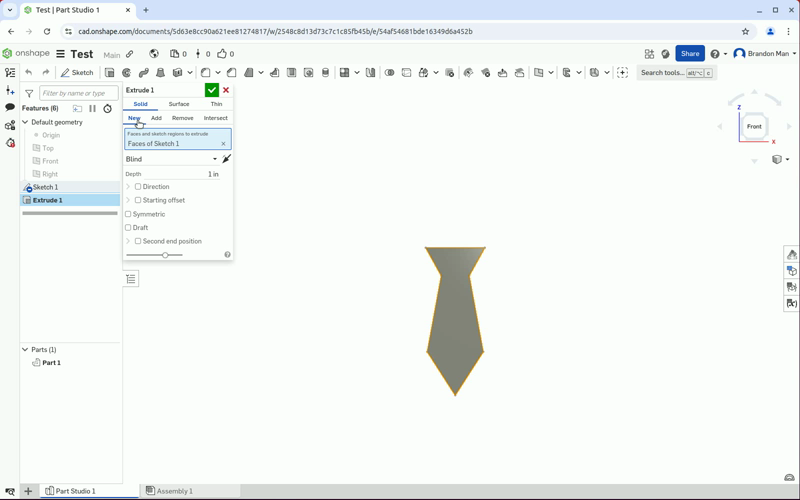
click(137, 120)
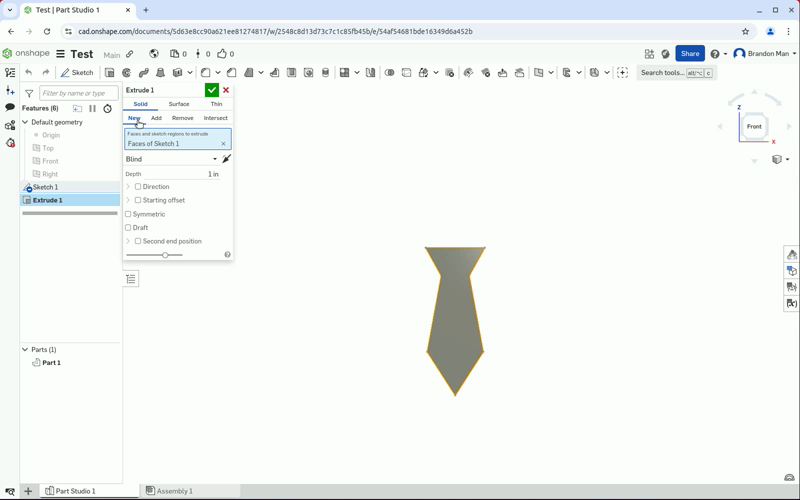
key(tab, 4)
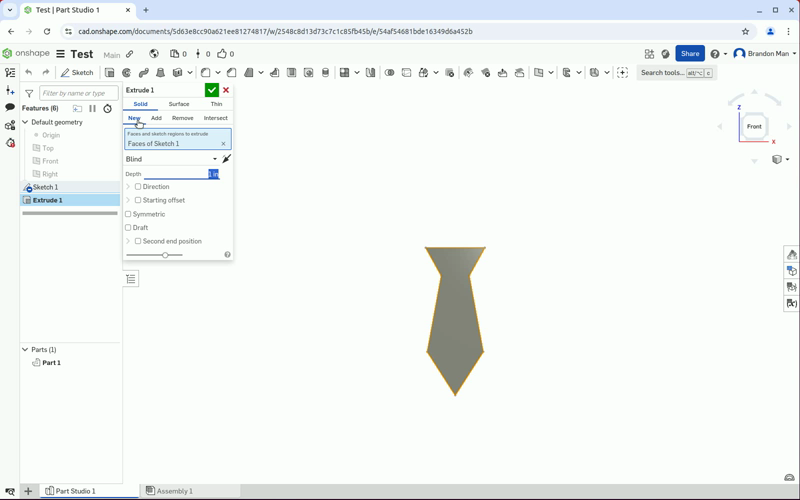
text(2.889)
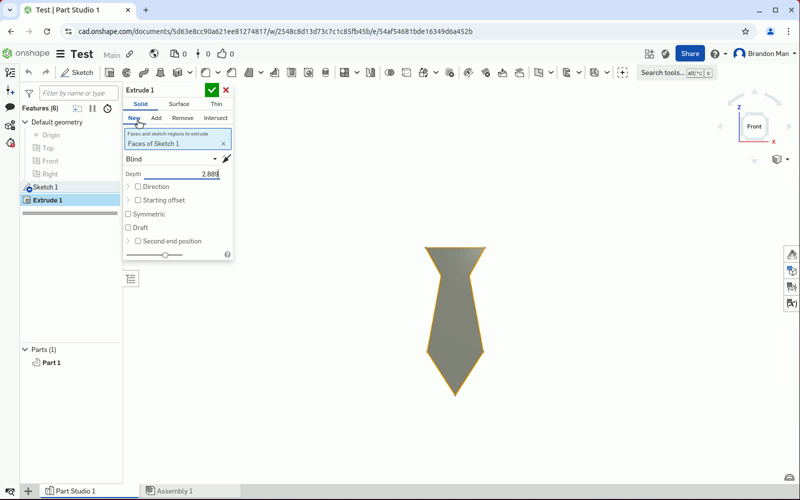
key(enter)
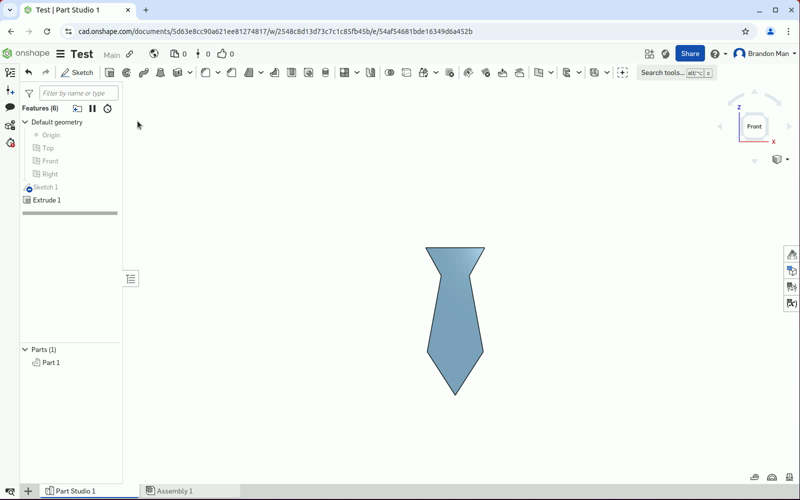
key(shift+h)
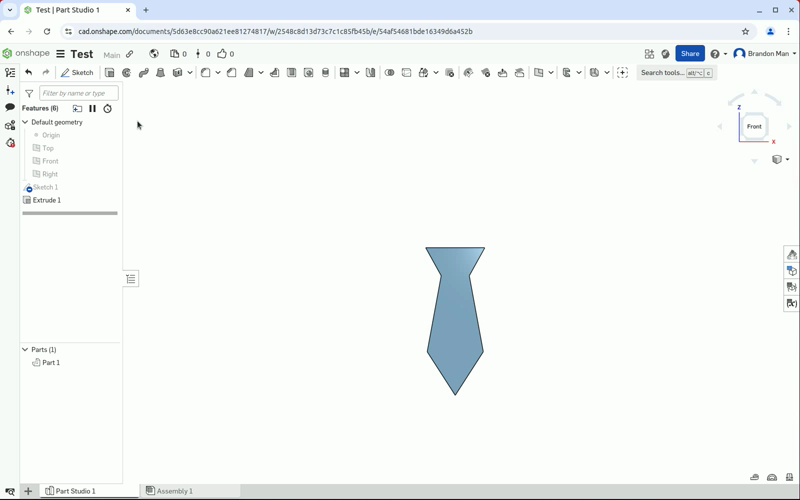
key(shift+h)
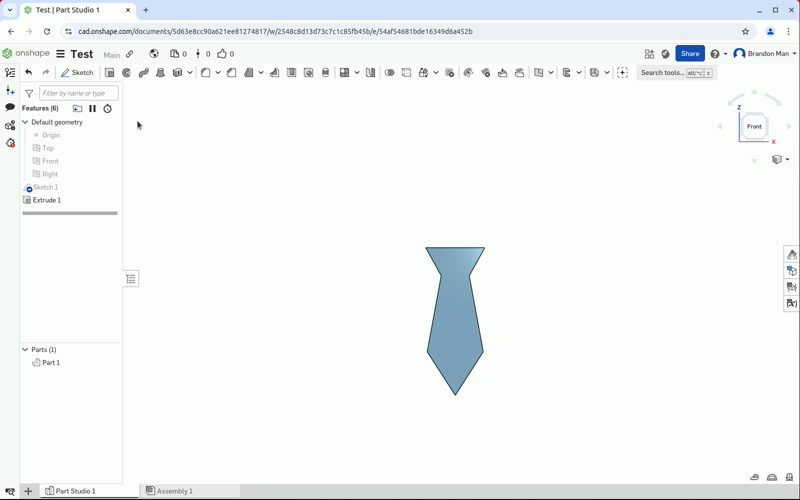
mouse_move(73, 189)
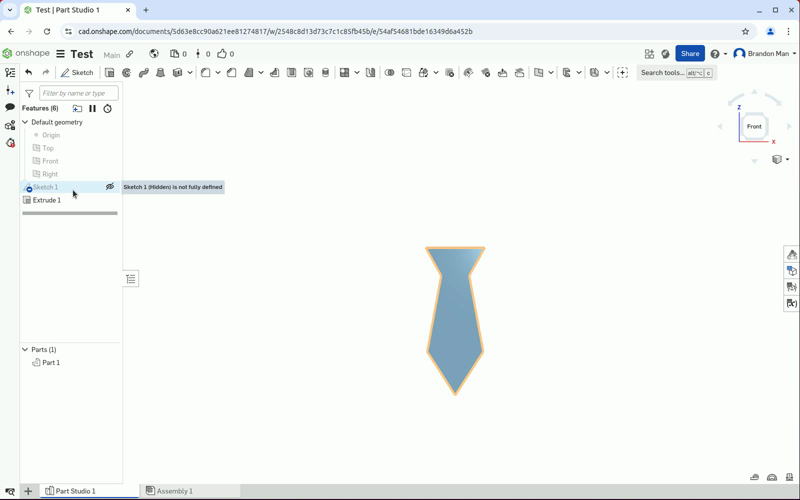
click(73, 189)
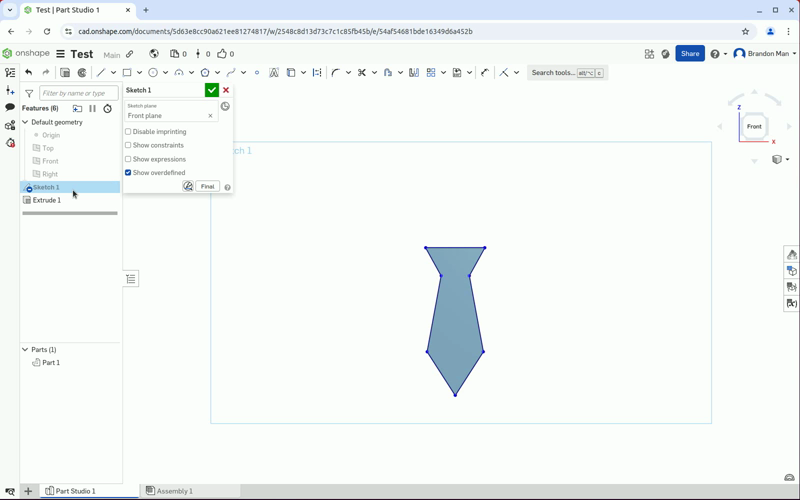
mouse_move(229, 92)
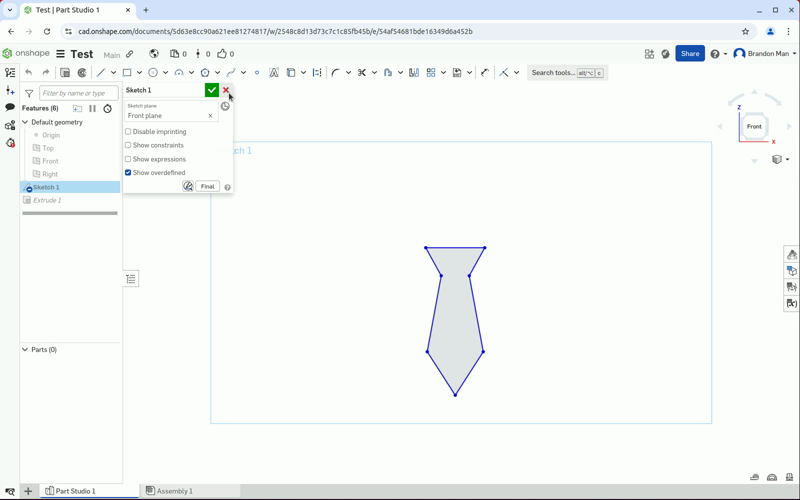
click(229, 92)
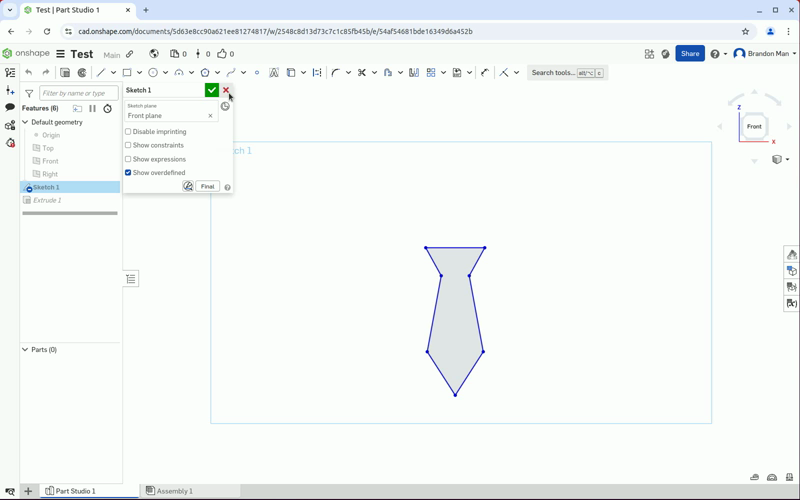
key(shift+s)
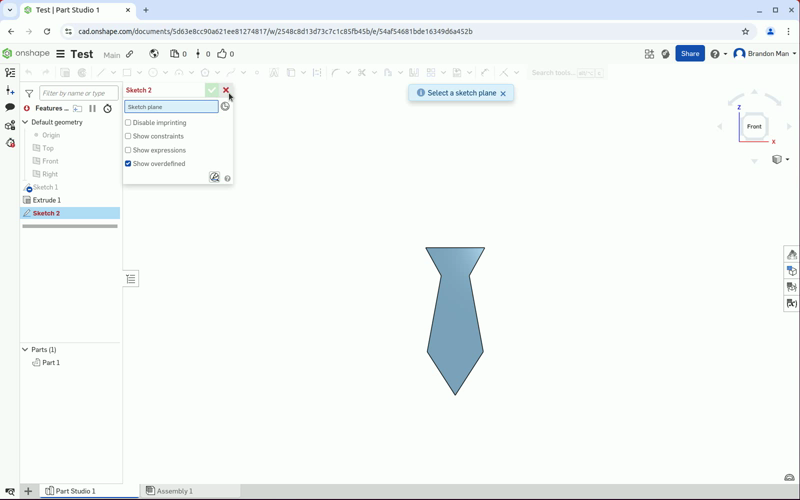
mouse_move(73, 163)
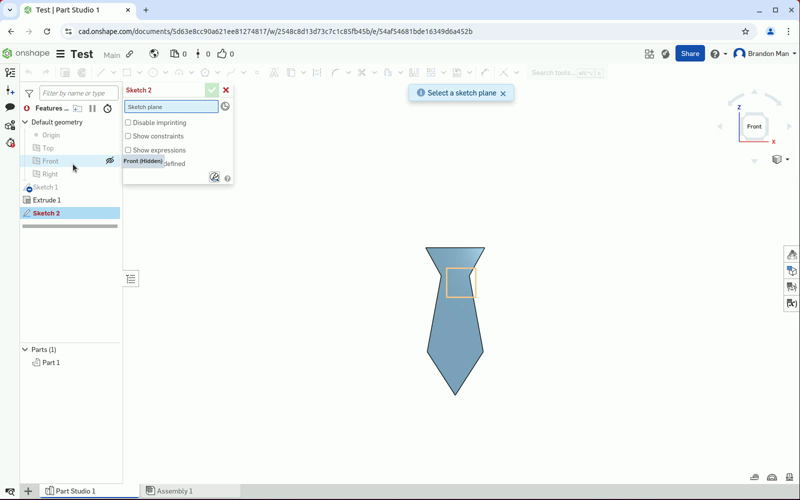
click(73, 163)
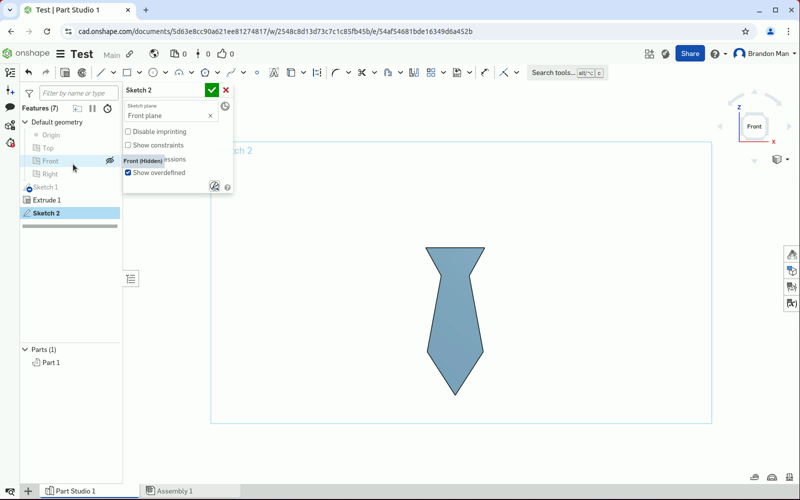
mouse_move(73, 352)
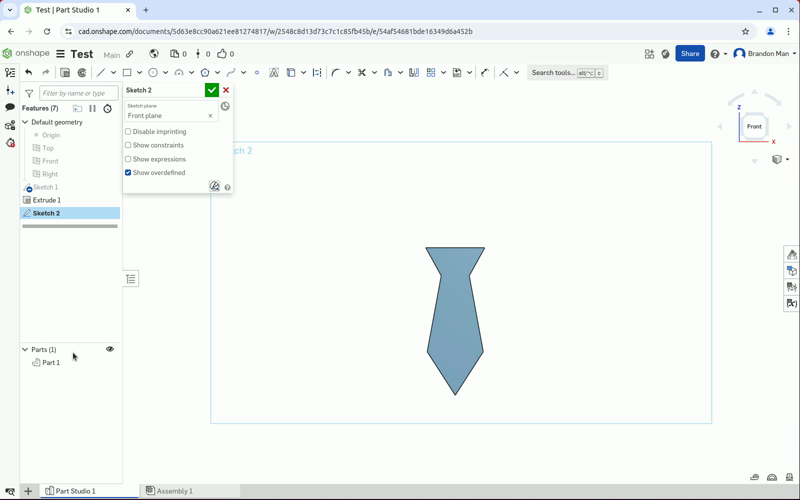
key(y)
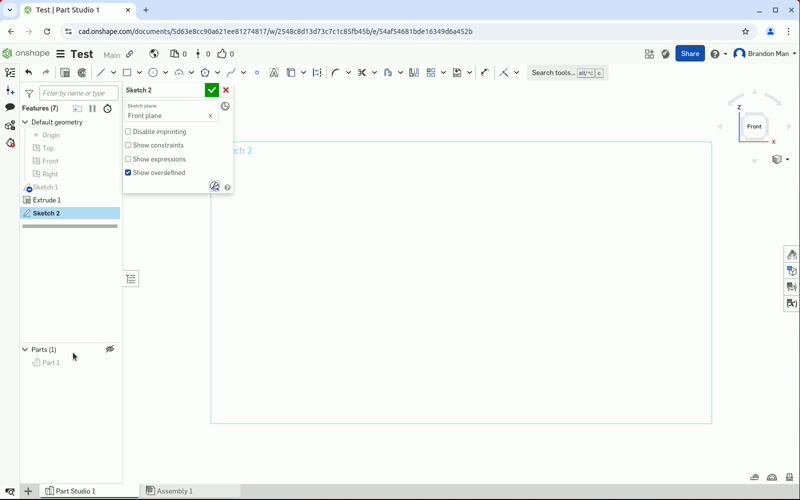
key(l)
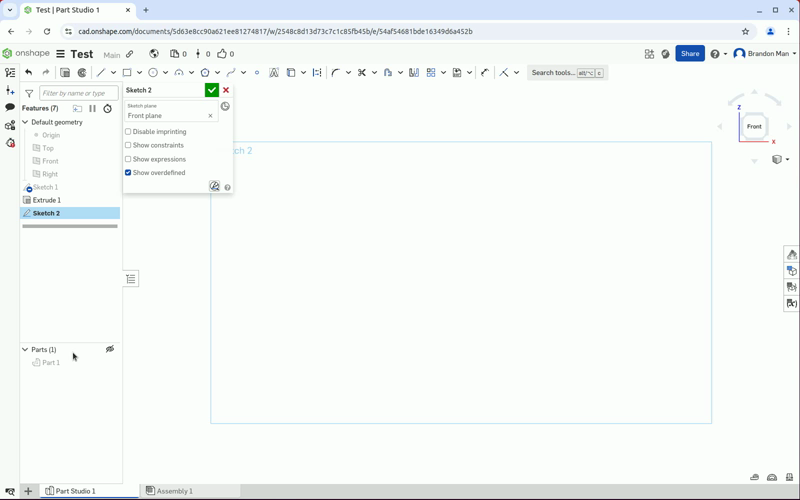
key_down(shift)
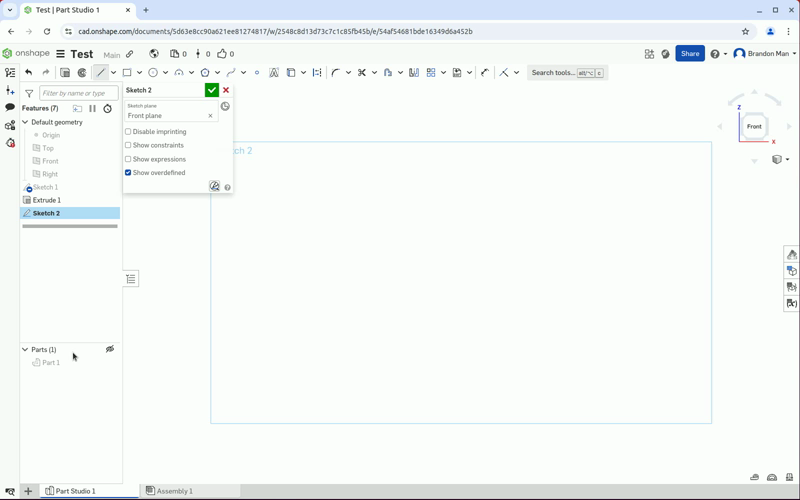
mouse_move(429, 197)
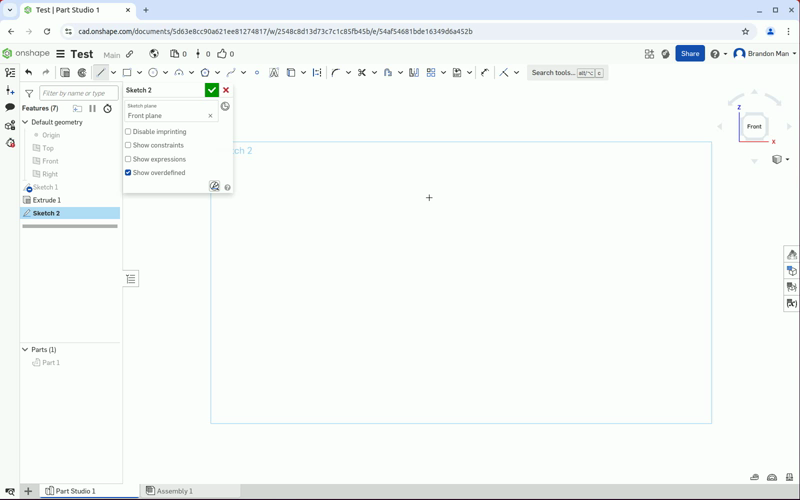
click(429, 197)
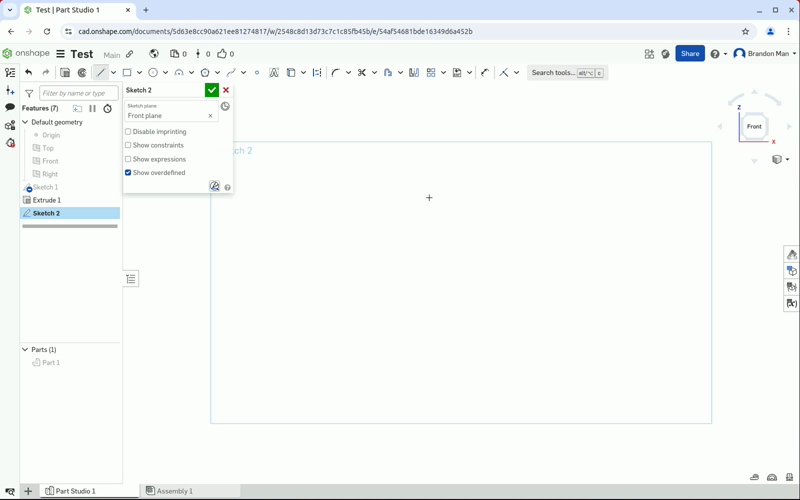
key_up(shift)
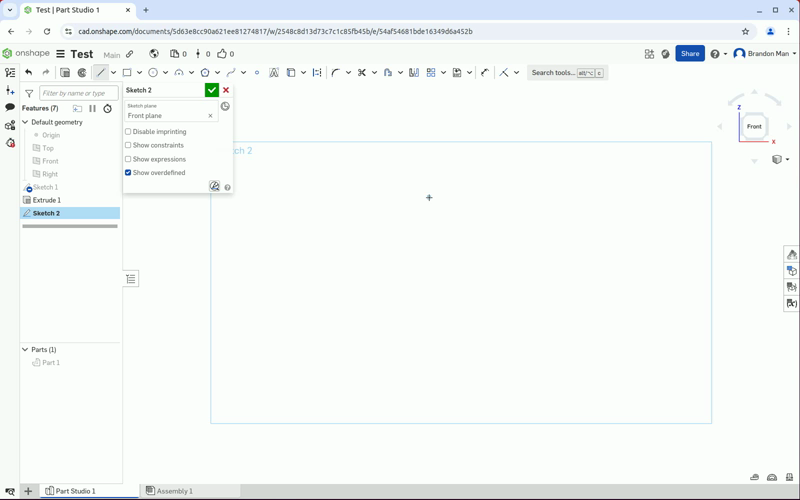
key_down(shift)
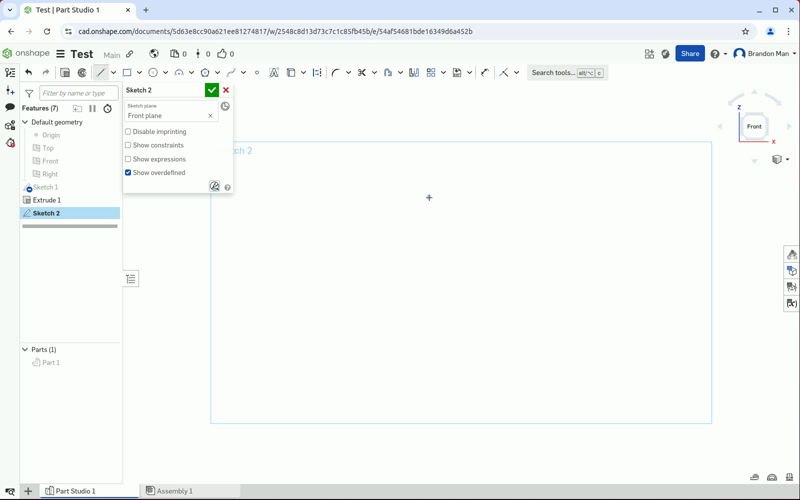
mouse_move(459, 197)
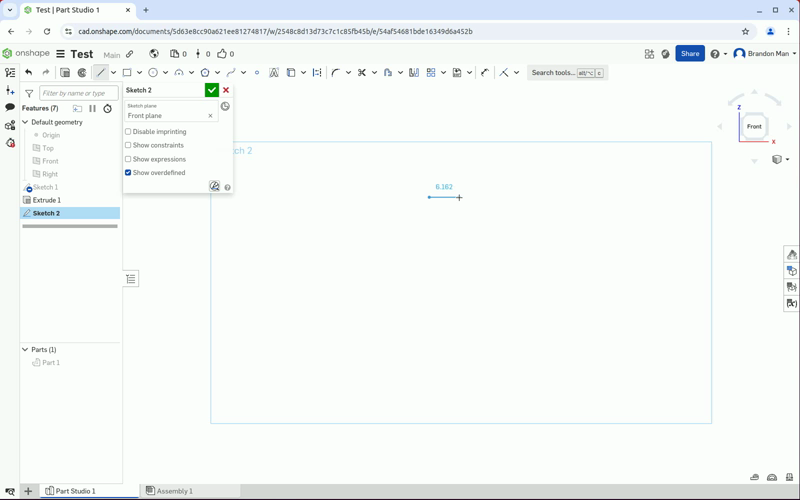
mouse_move(444, 197)
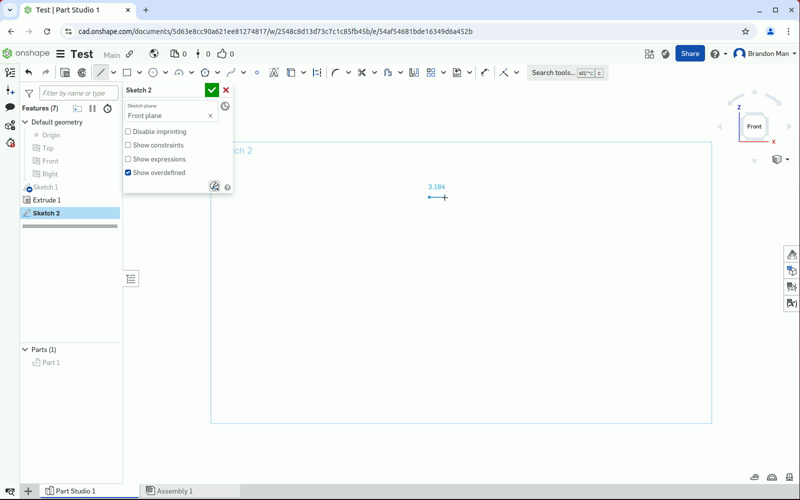
click(444, 197)
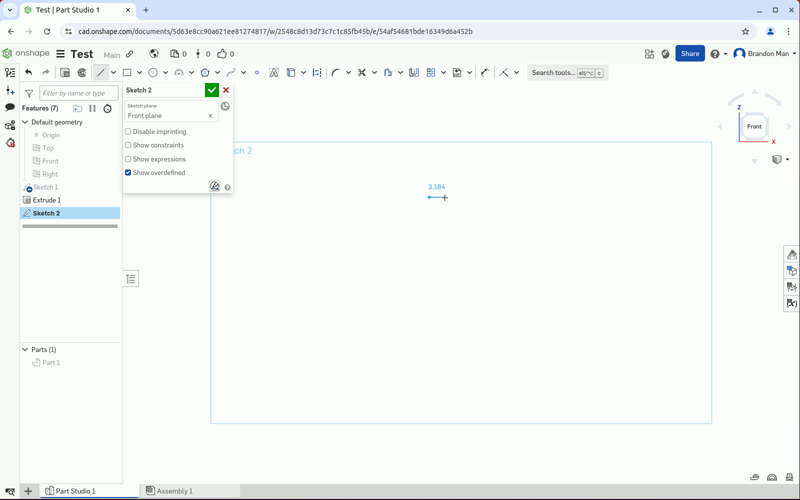
key_up(shift)
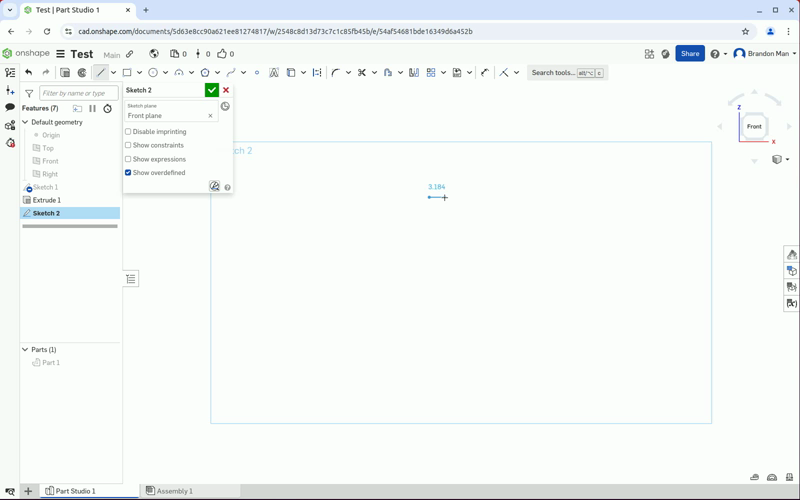
key_down(shift)
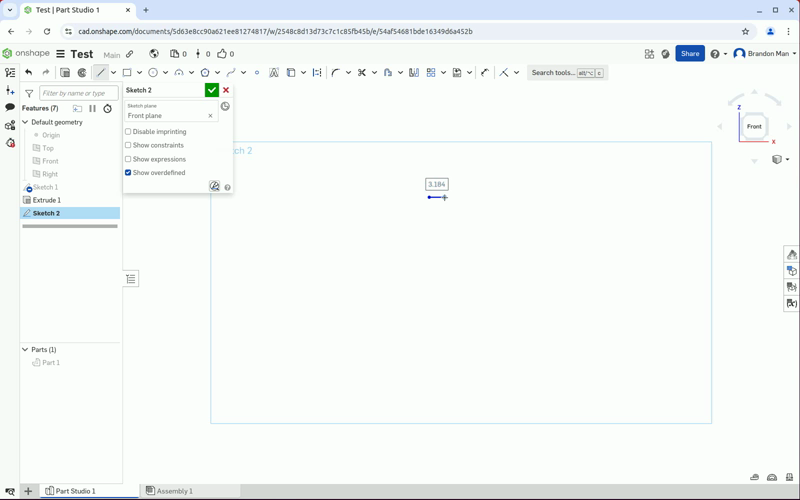
mouse_move(474, 197)
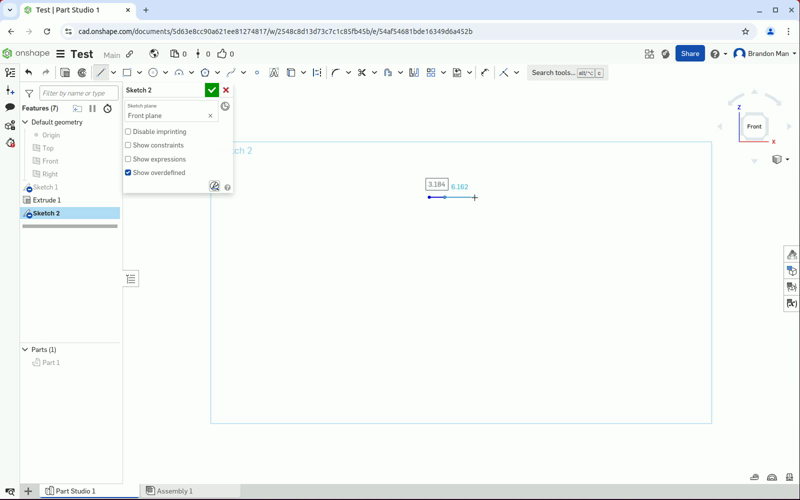
mouse_move(444, 232)
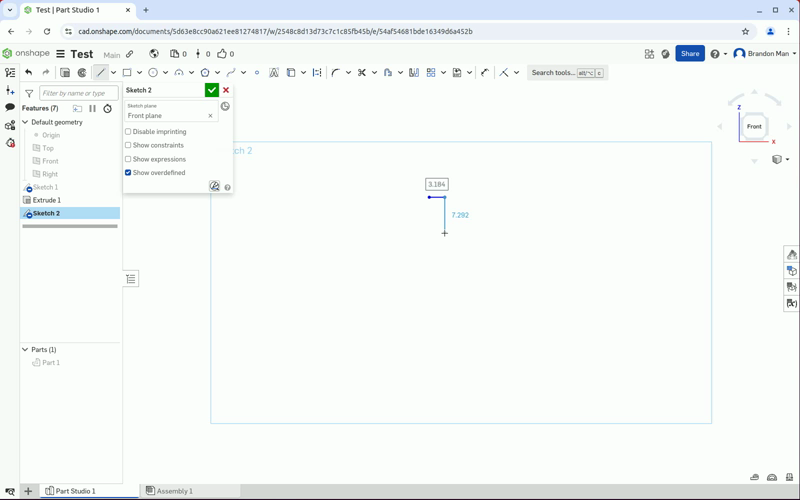
click(444, 232)
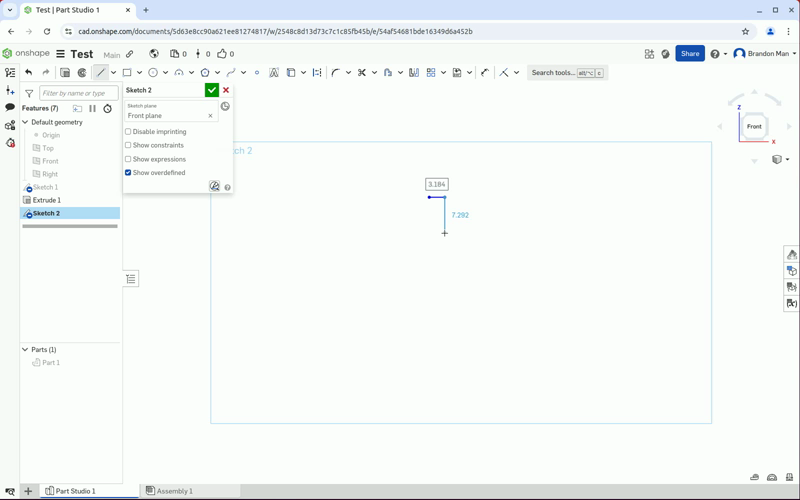
key_up(shift)
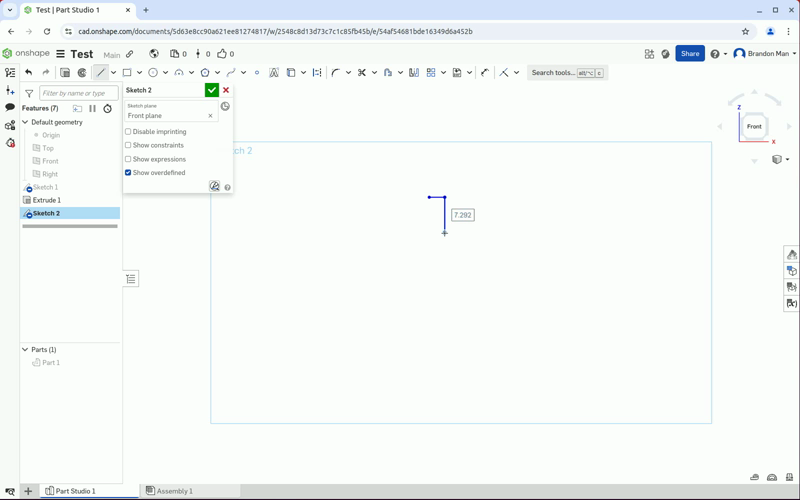
key_down(shift)
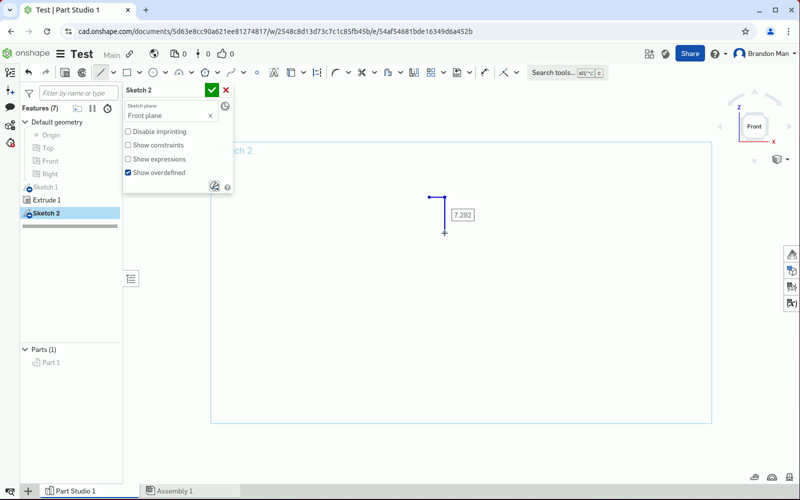
mouse_move(474, 232)
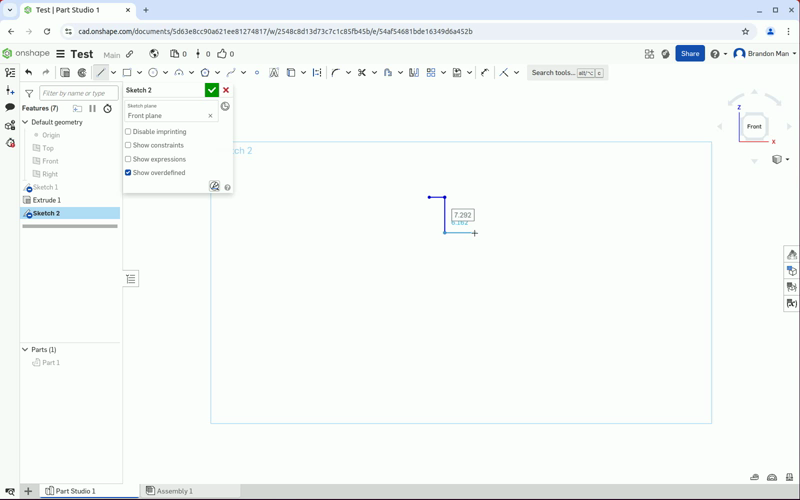
mouse_move(437, 232)
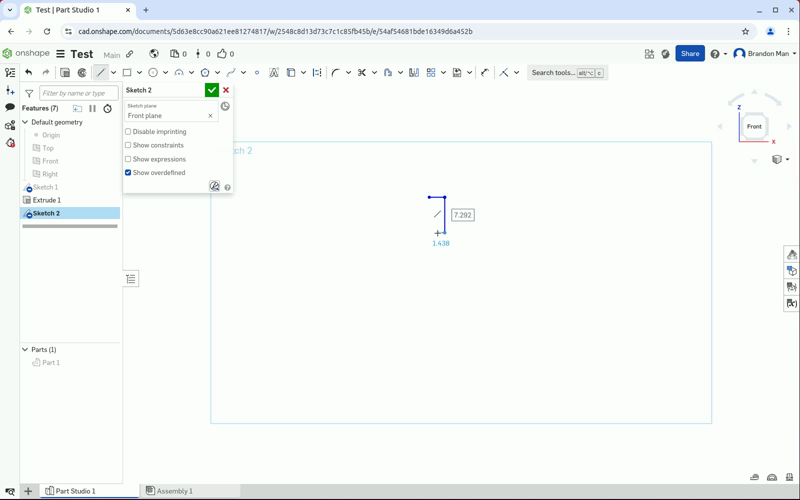
scroll(6)
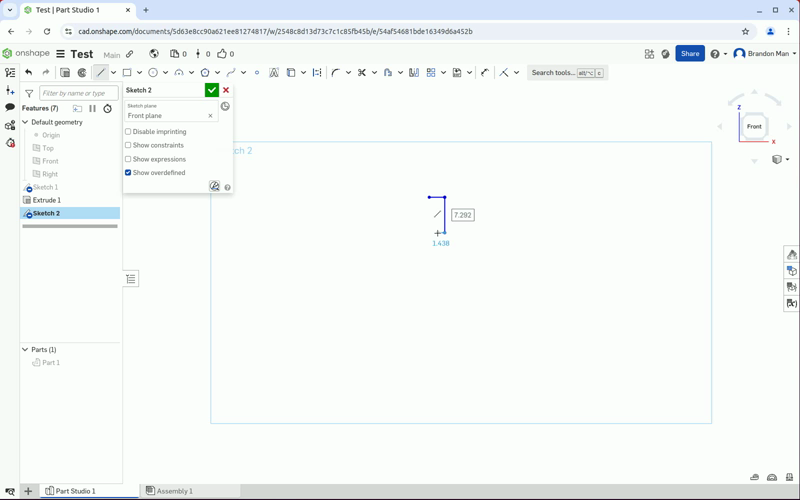
scroll(6)
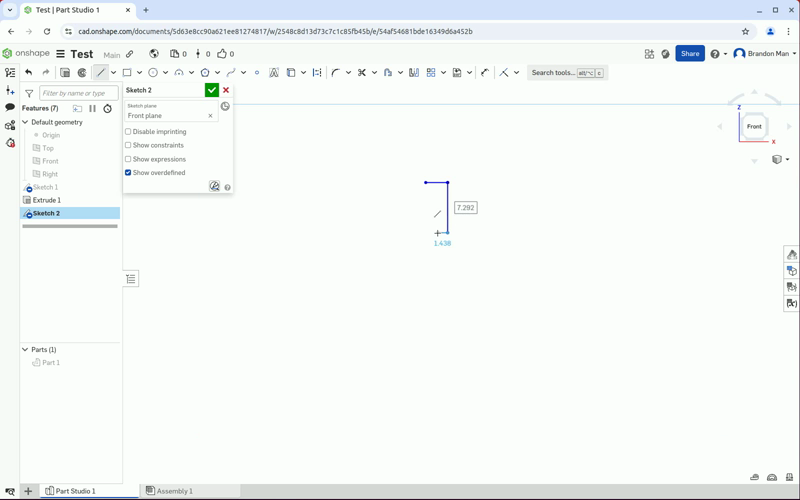
scroll(6)
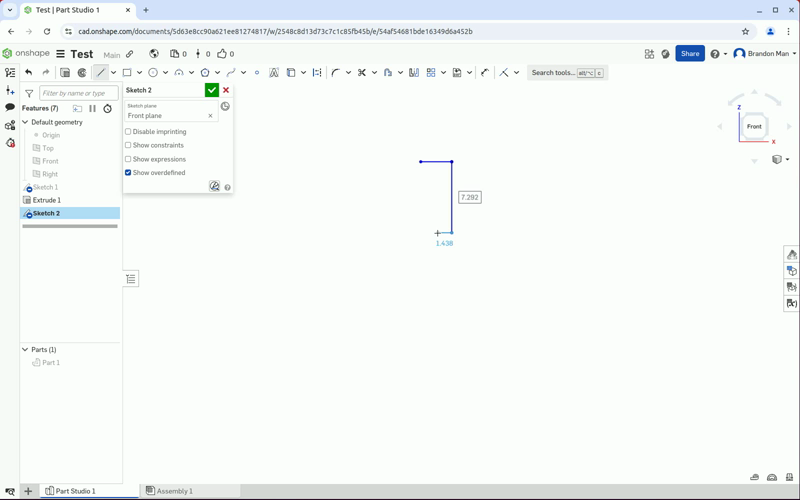
scroll(6)
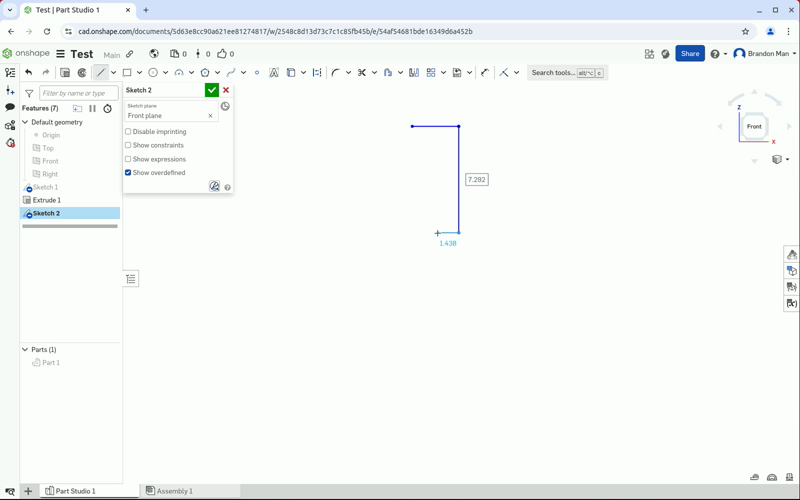
scroll(6)
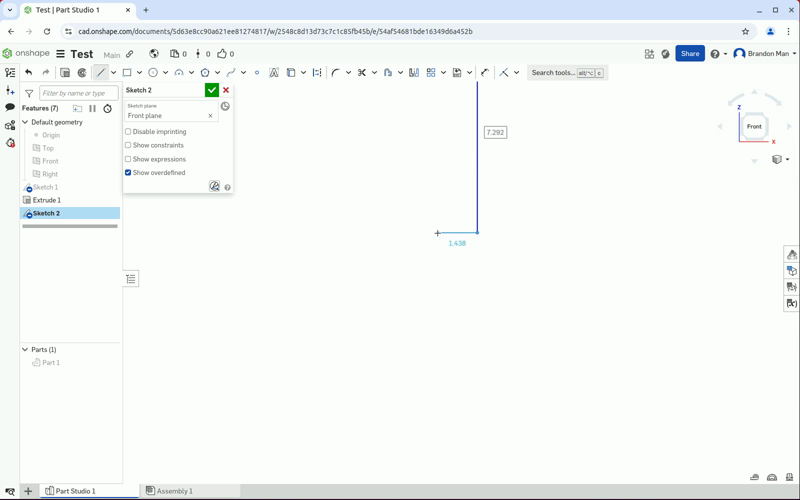
scroll(6)
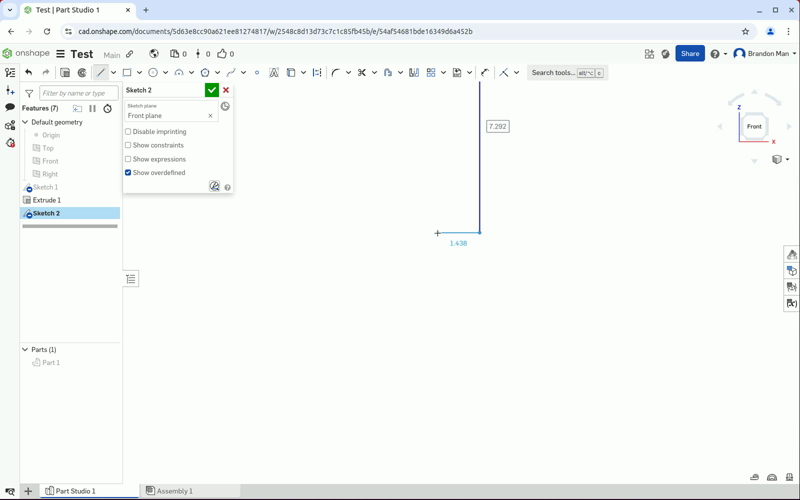
scroll(6)
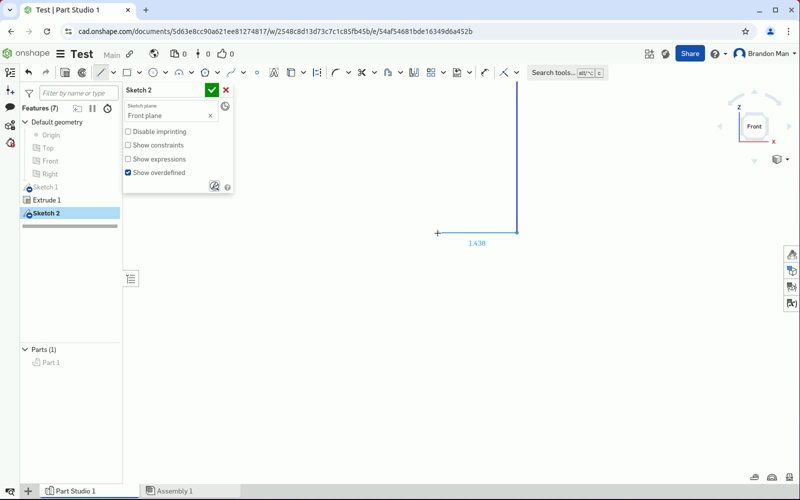
click(437, 232)
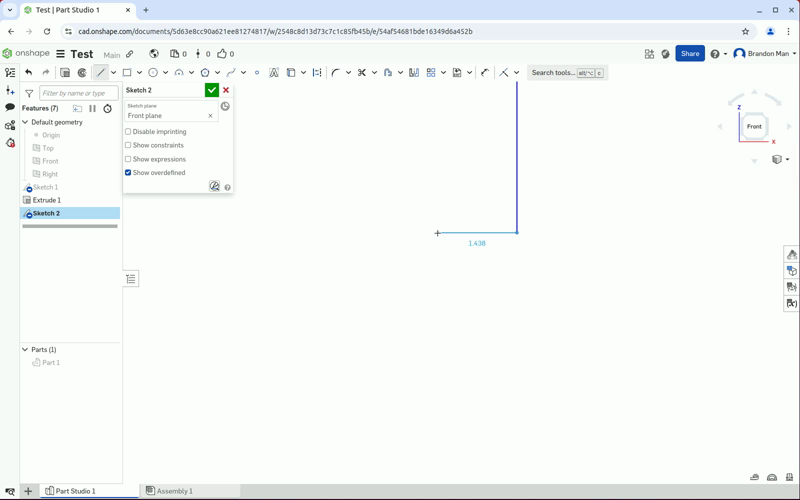
scroll(-6)
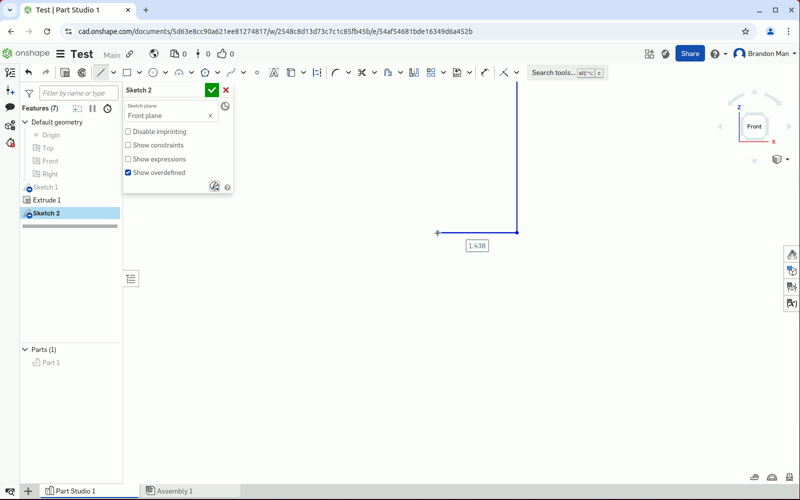
scroll(-6)
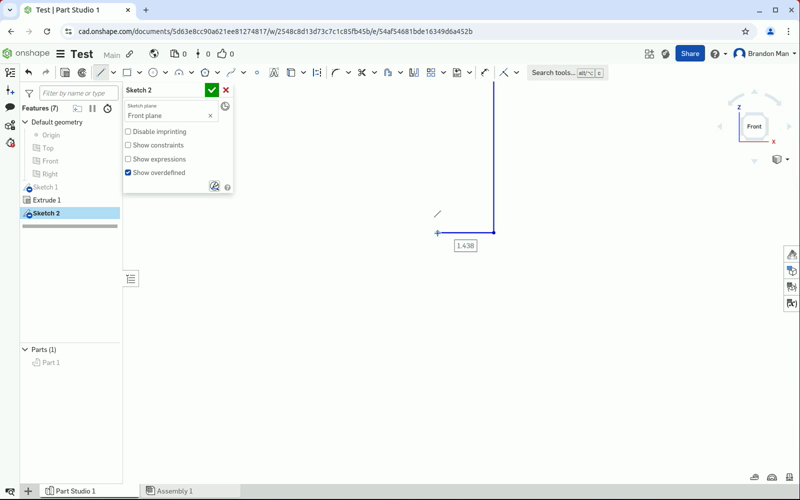
scroll(-6)
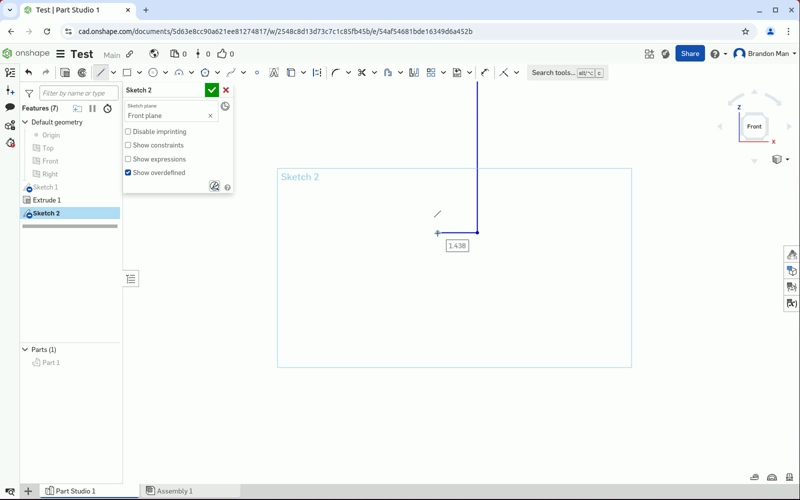
scroll(-6)
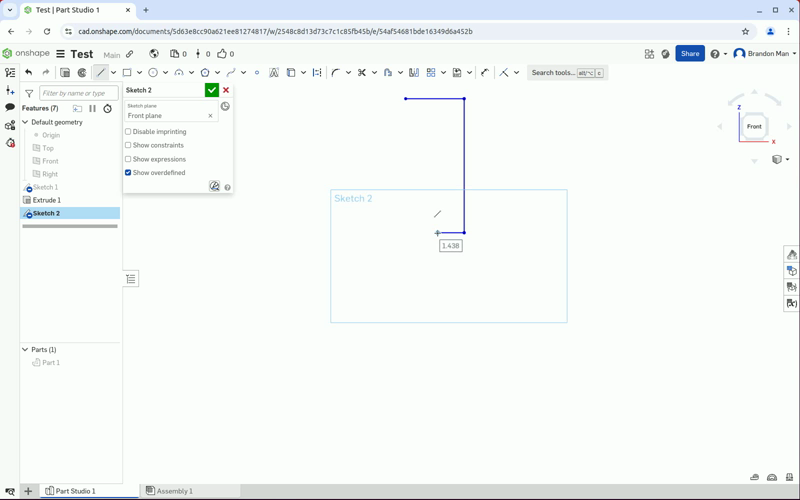
scroll(-6)
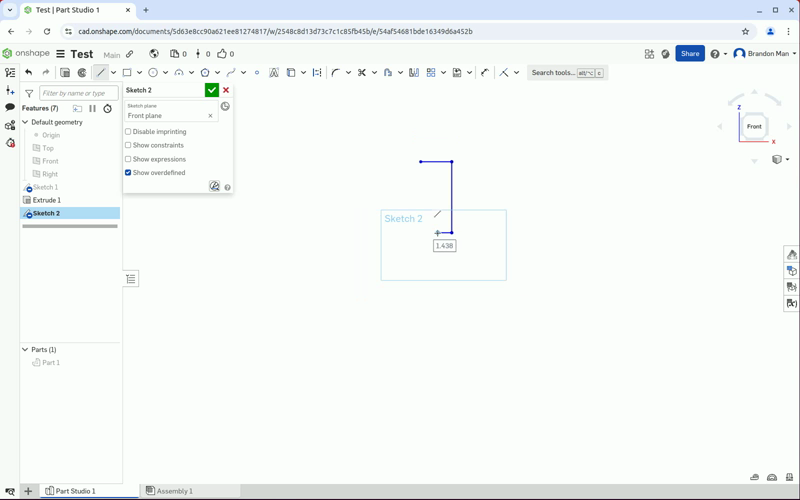
scroll(-6)
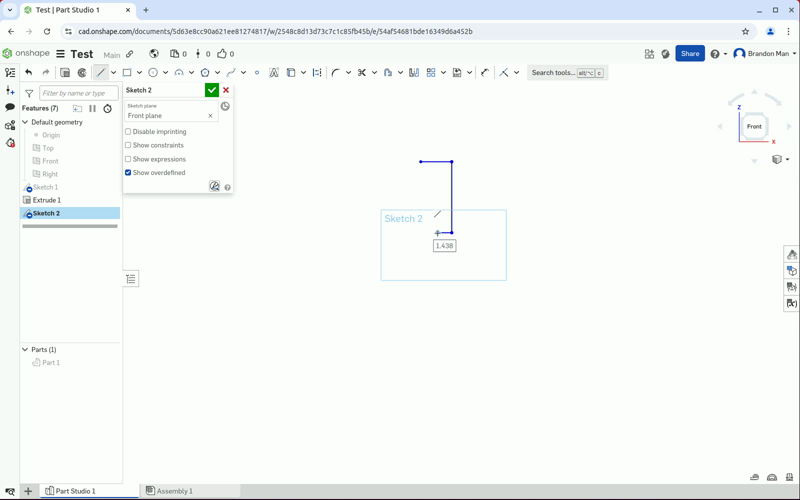
scroll(-6)
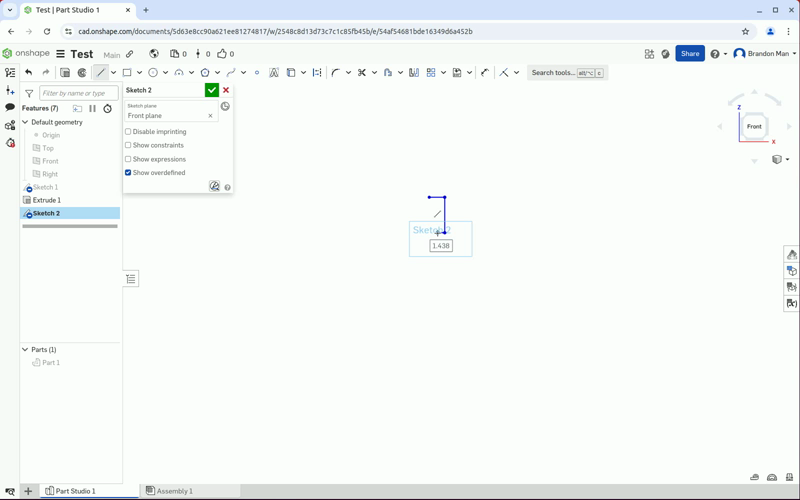
key_up(shift)
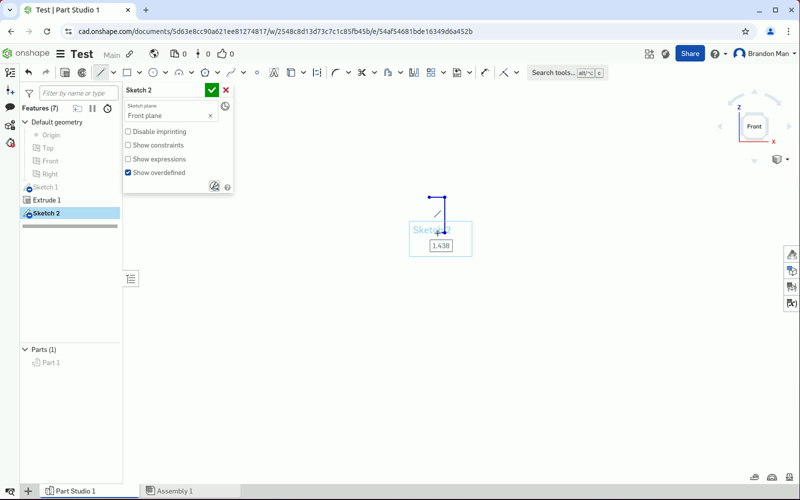
key_down(shift)
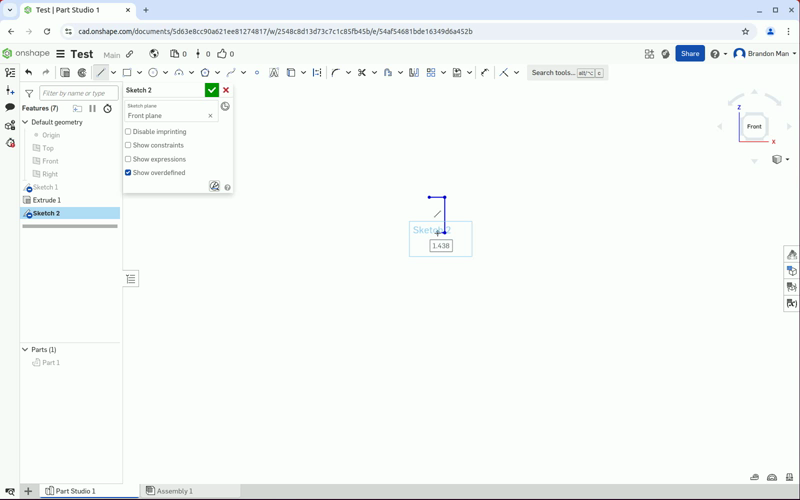
mouse_move(467, 232)
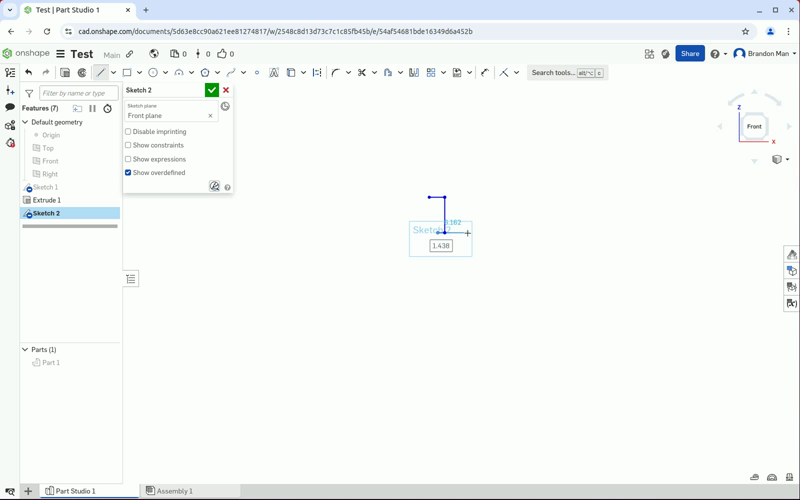
mouse_move(437, 248)
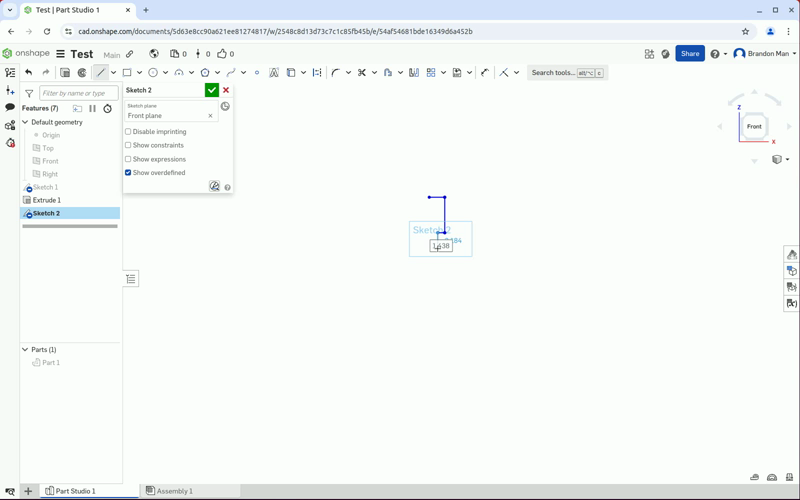
click(437, 248)
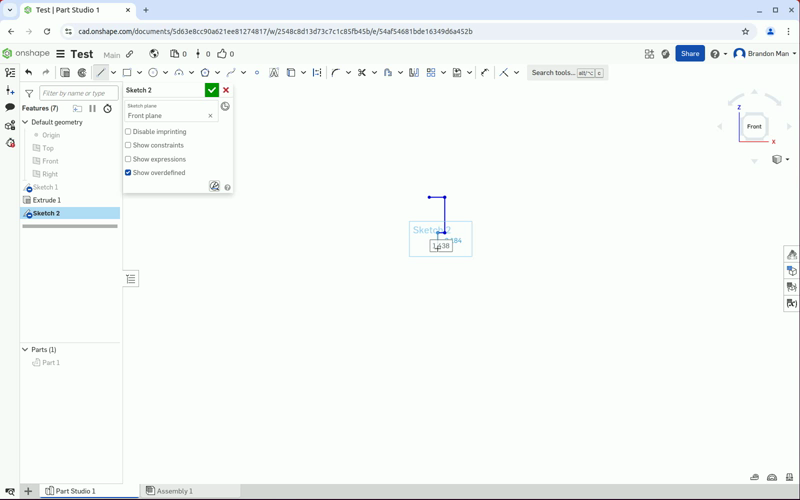
key_up(shift)
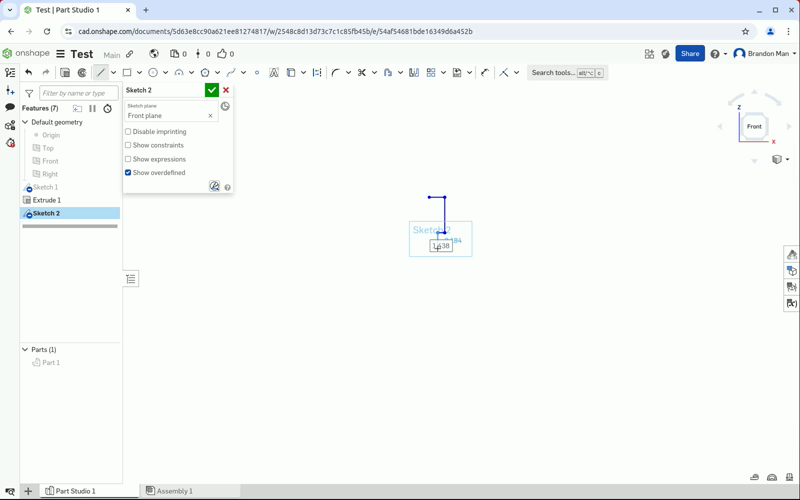
key_down(shift)
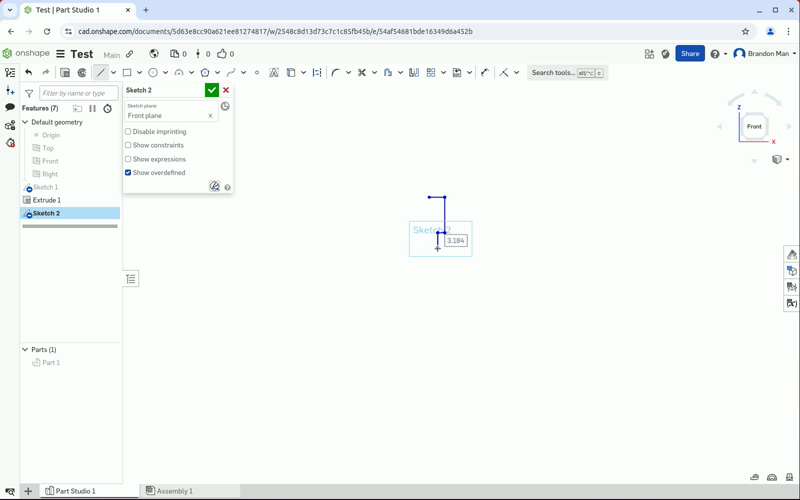
mouse_move(467, 248)
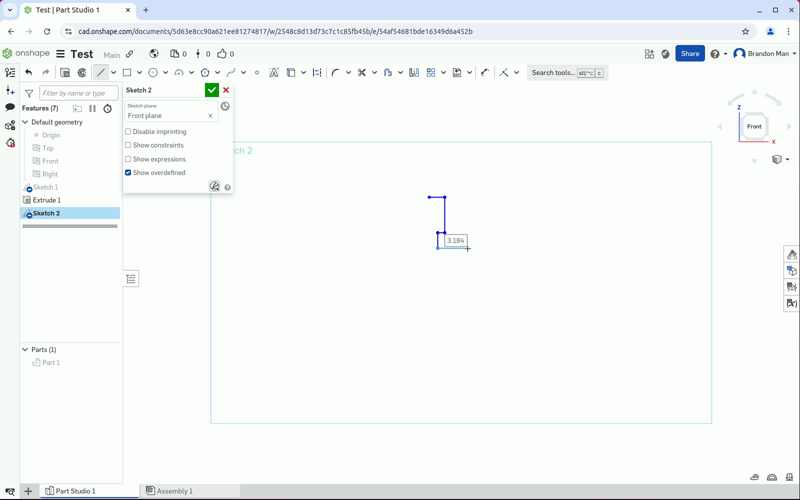
mouse_move(474, 248)
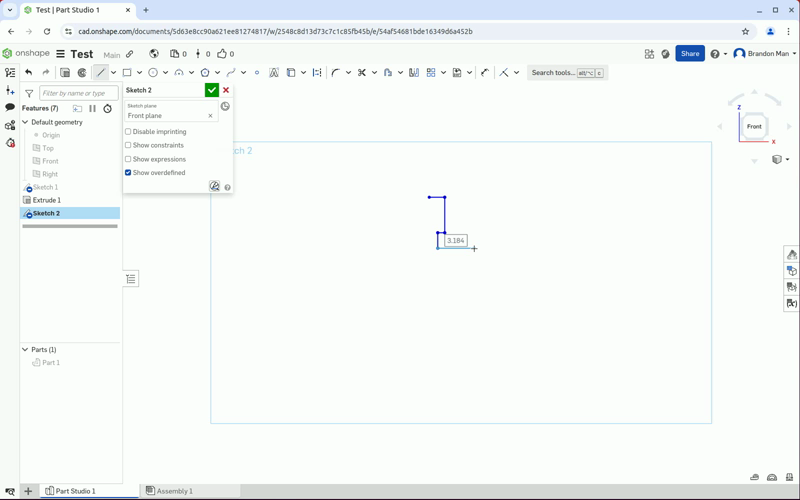
click(474, 248)
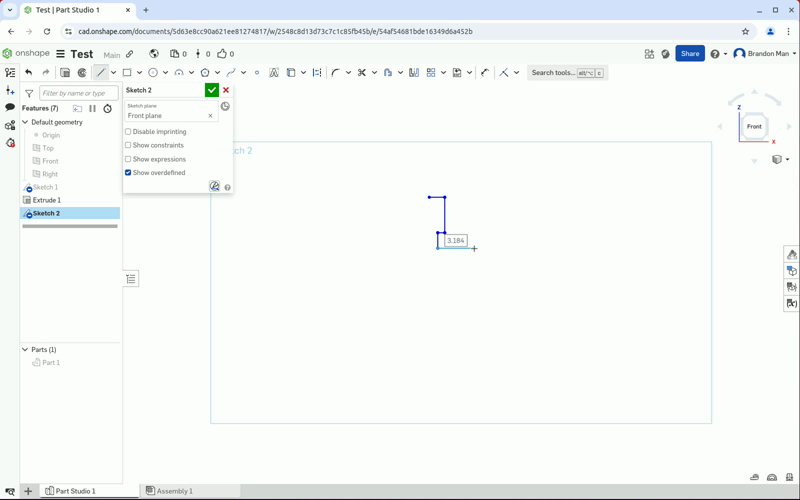
key_up(shift)
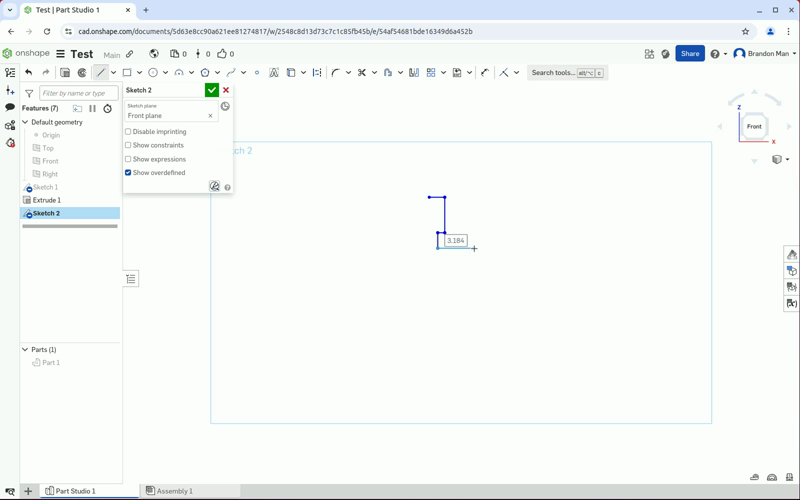
key_down(shift)
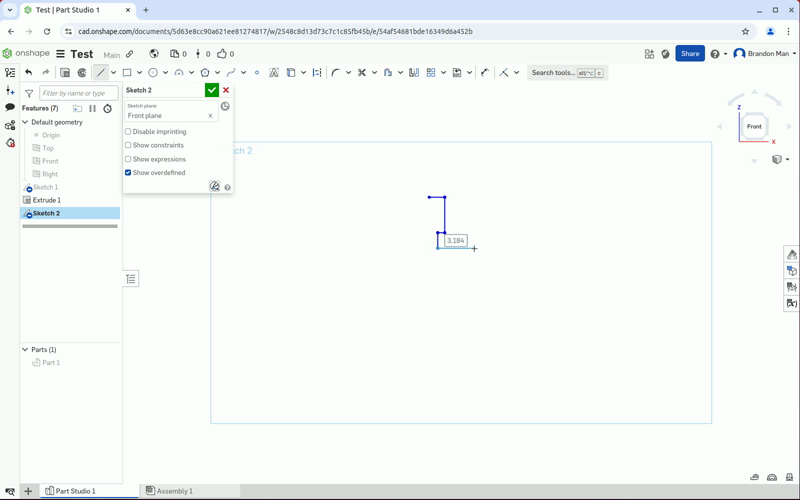
mouse_move(504, 248)
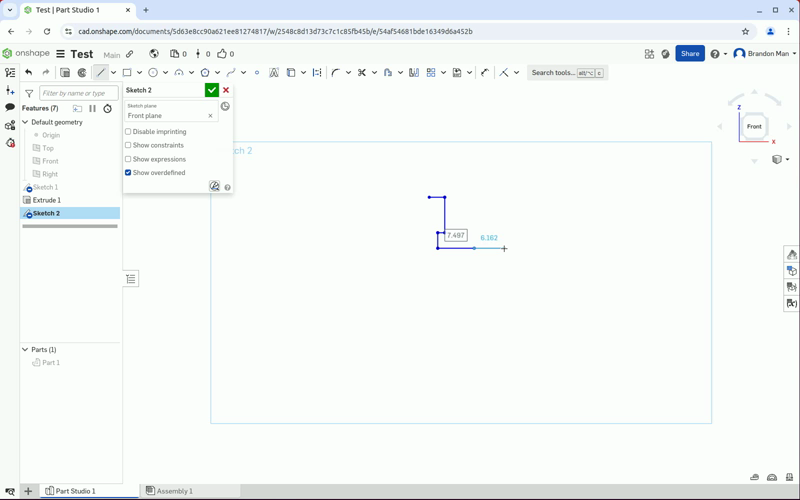
mouse_move(474, 232)
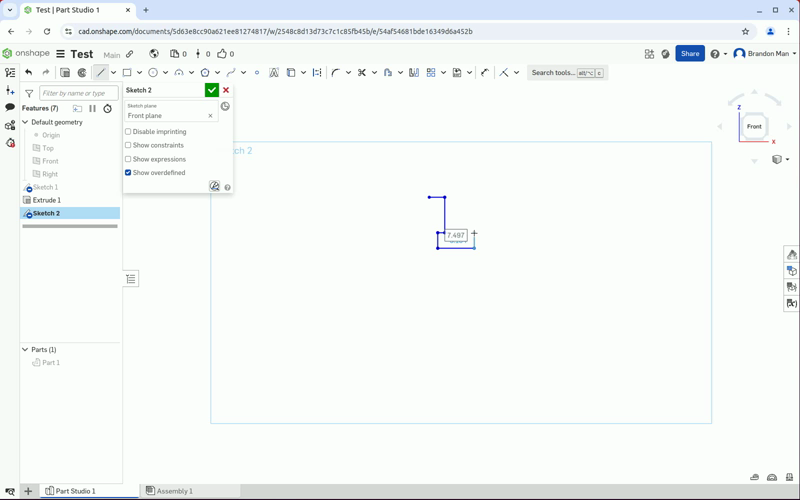
click(474, 232)
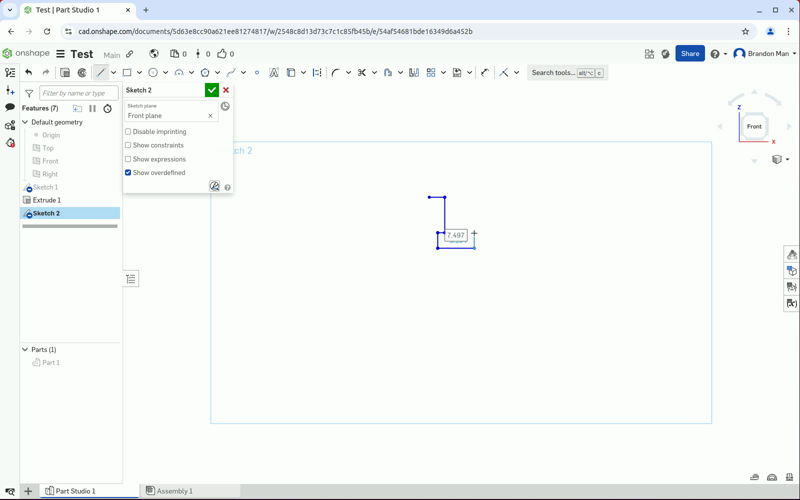
key_up(shift)
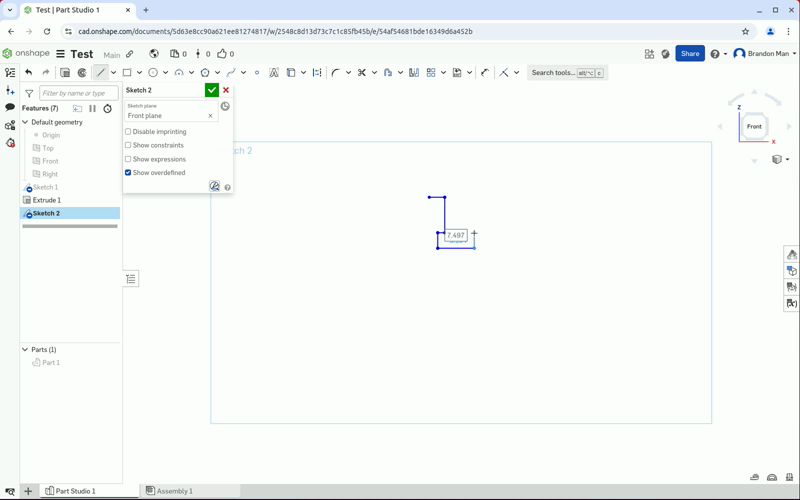
key_down(shift)
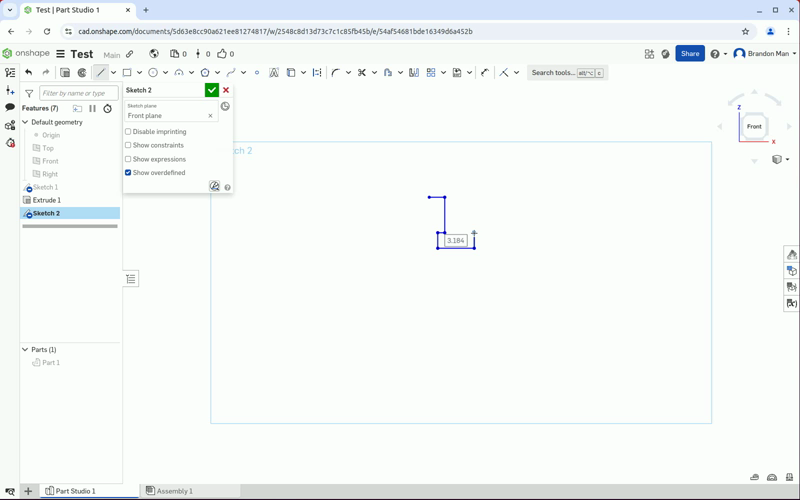
mouse_move(504, 232)
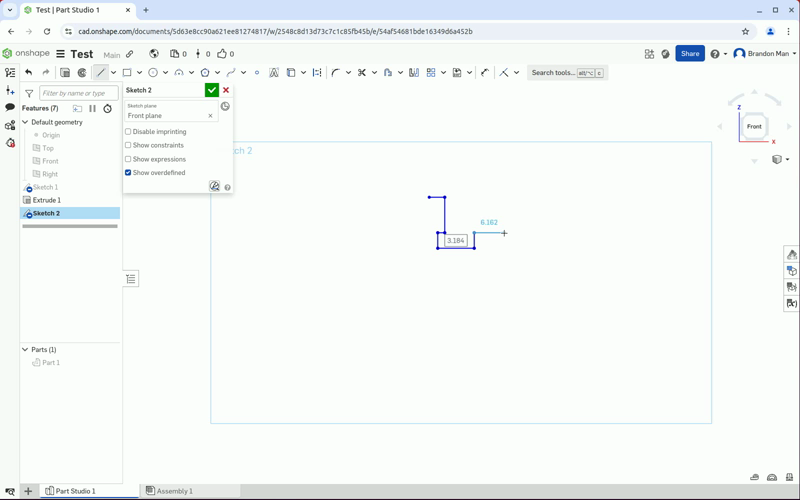
mouse_move(466, 232)
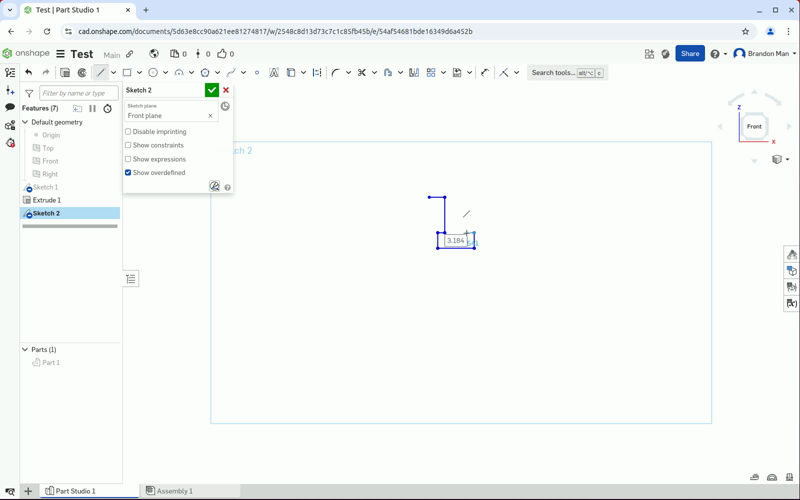
scroll(6)
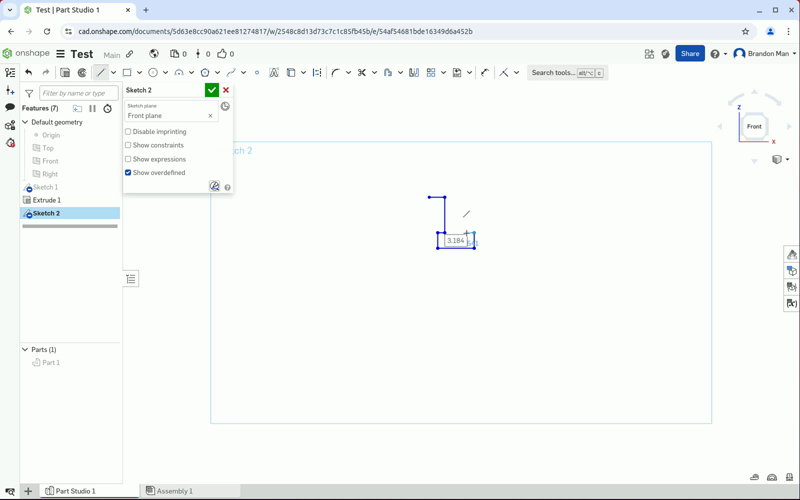
scroll(6)
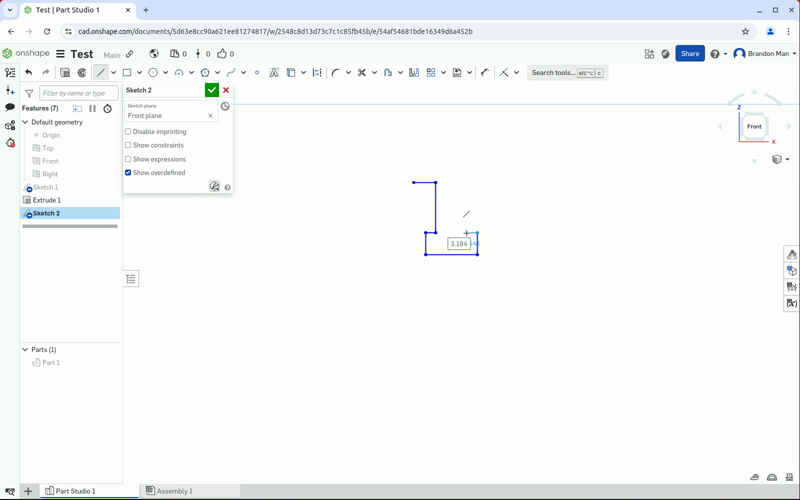
scroll(6)
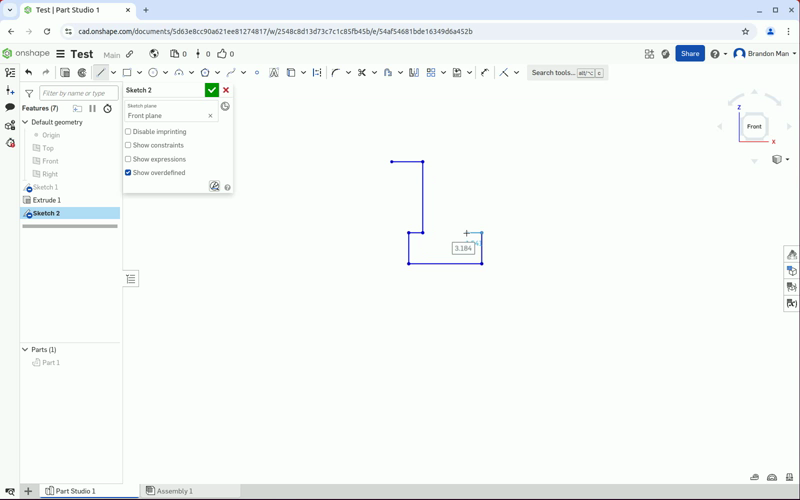
scroll(6)
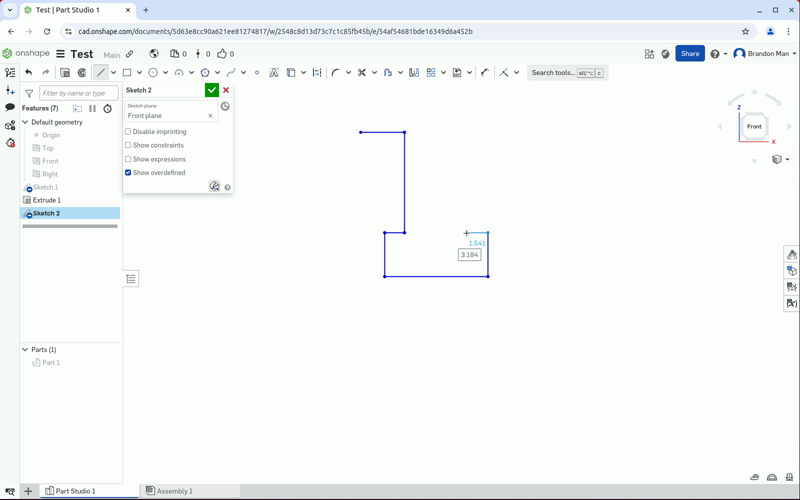
scroll(6)
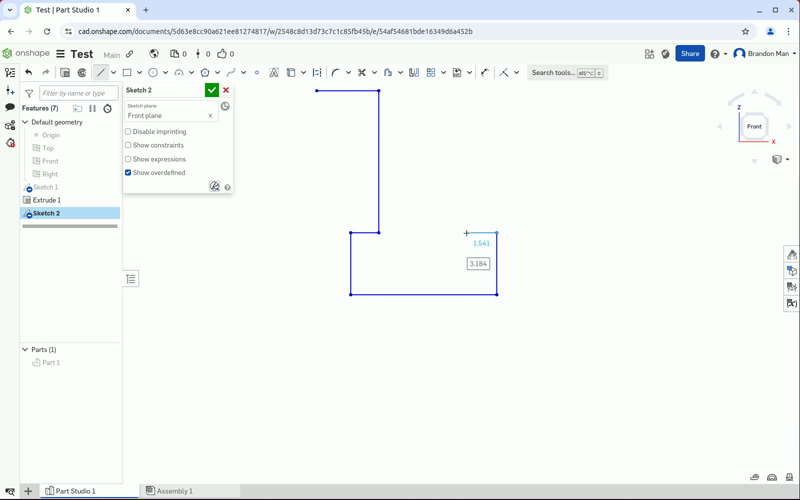
scroll(6)
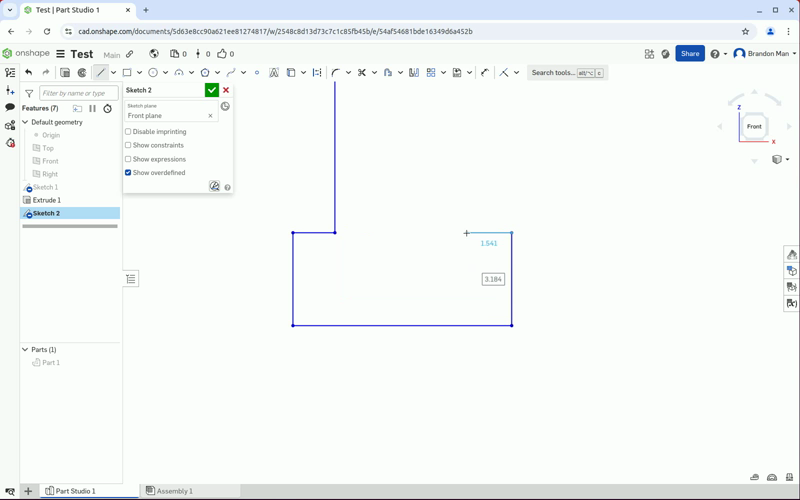
scroll(6)
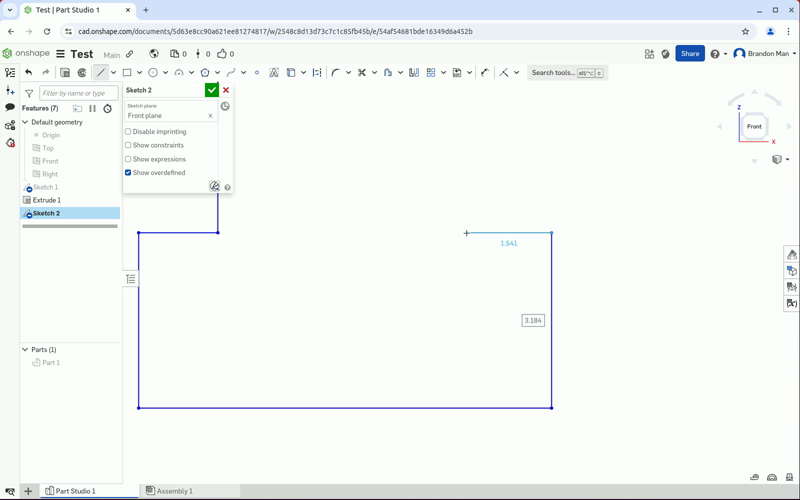
click(466, 232)
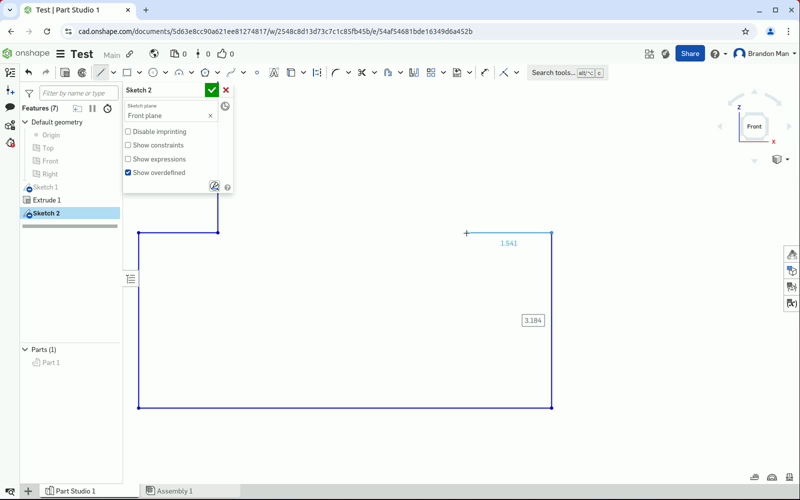
scroll(-6)
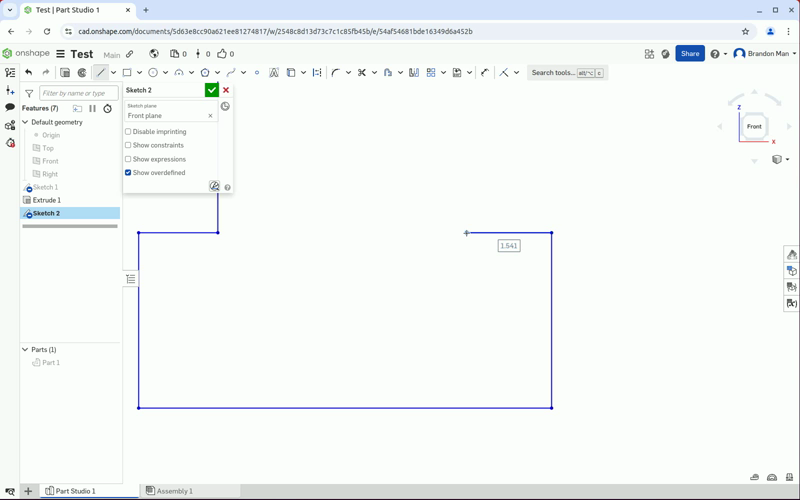
scroll(-6)
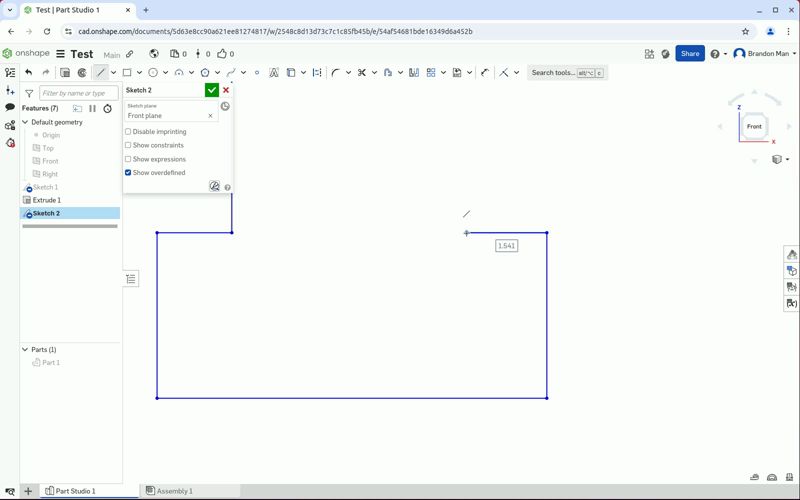
scroll(-6)
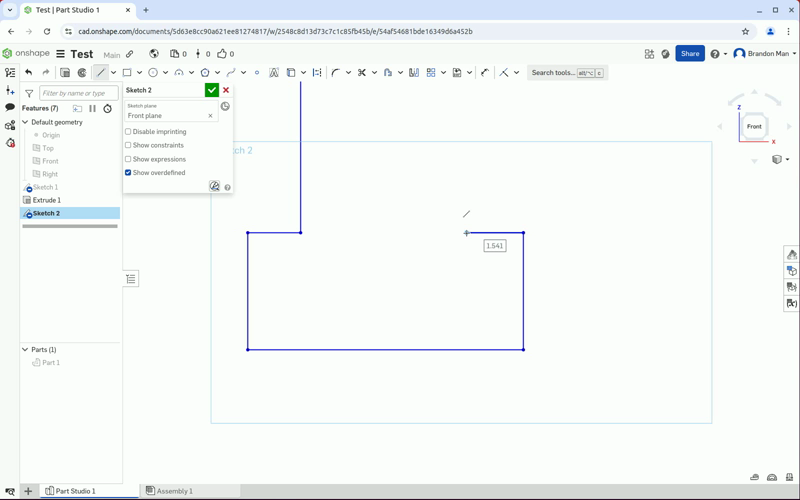
scroll(-6)
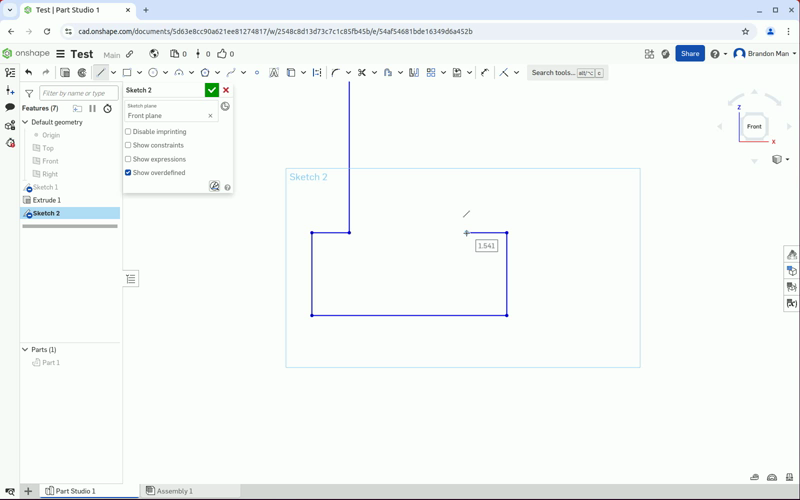
scroll(-6)
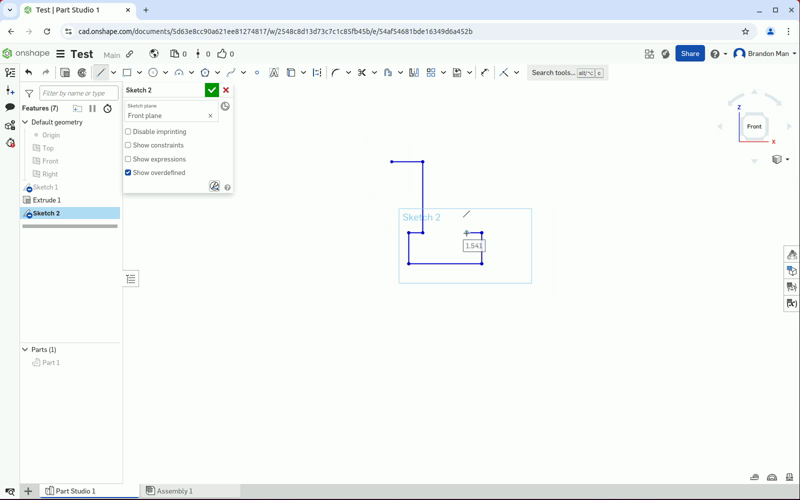
scroll(-6)
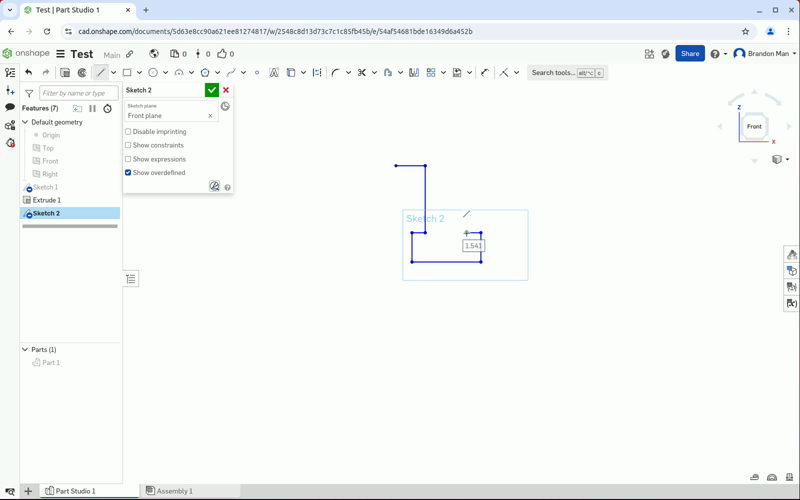
scroll(-6)
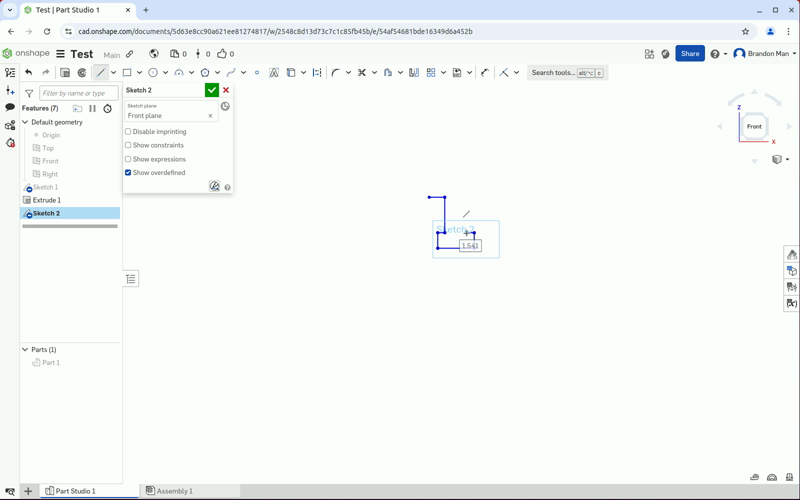
key_up(shift)
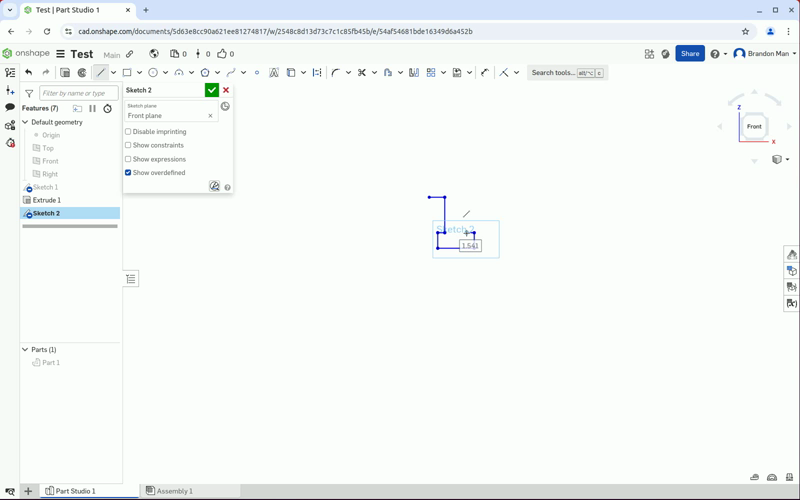
key_down(shift)
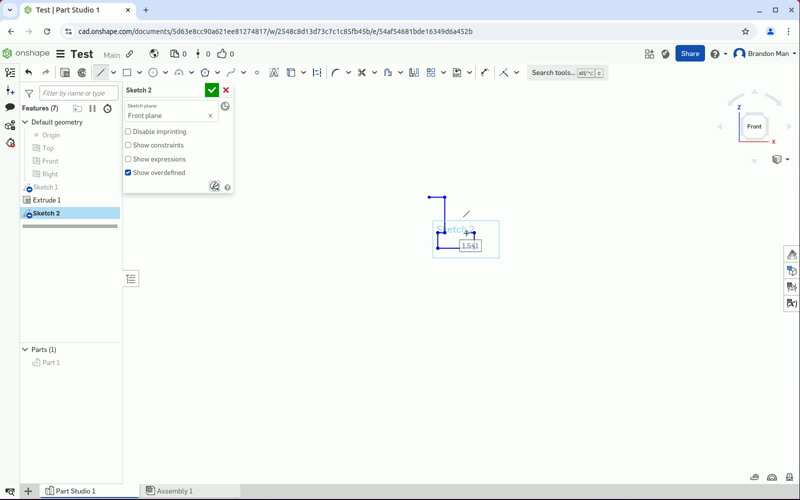
mouse_move(496, 232)
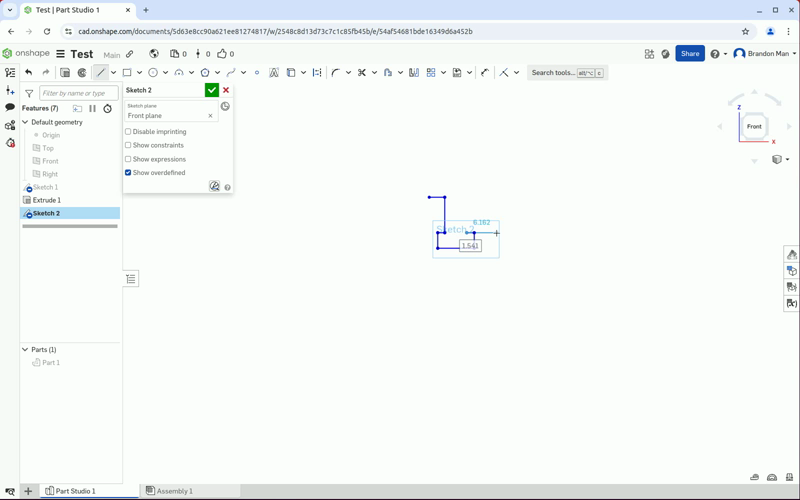
mouse_move(466, 197)
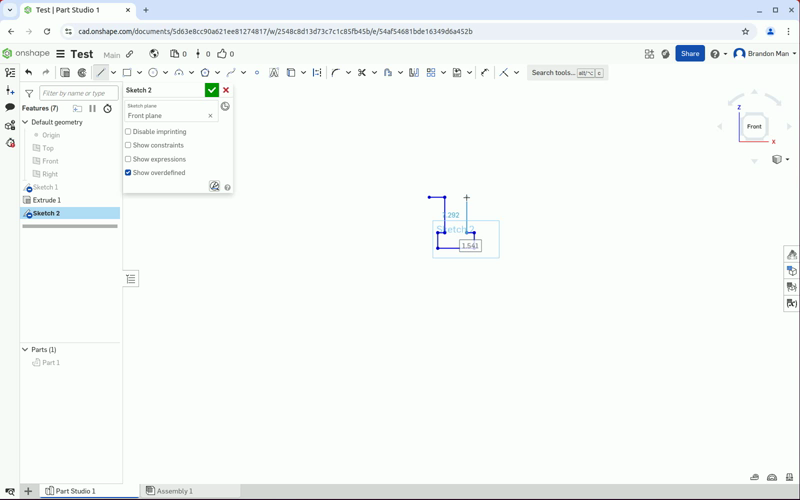
click(466, 197)
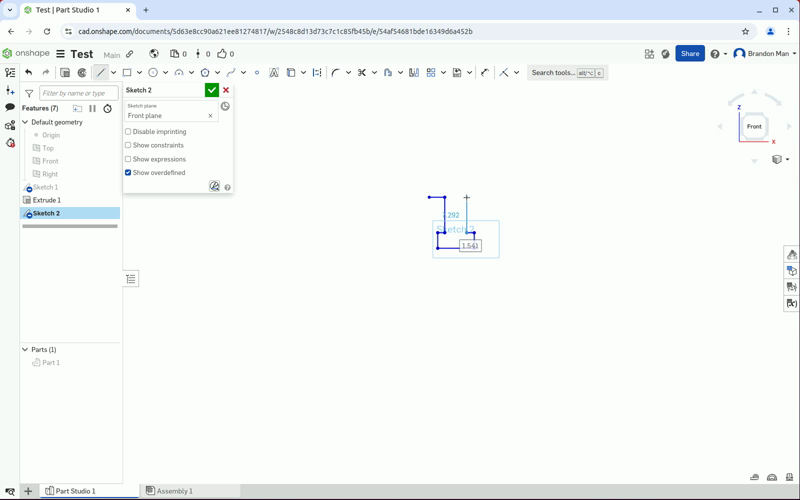
key_up(shift)
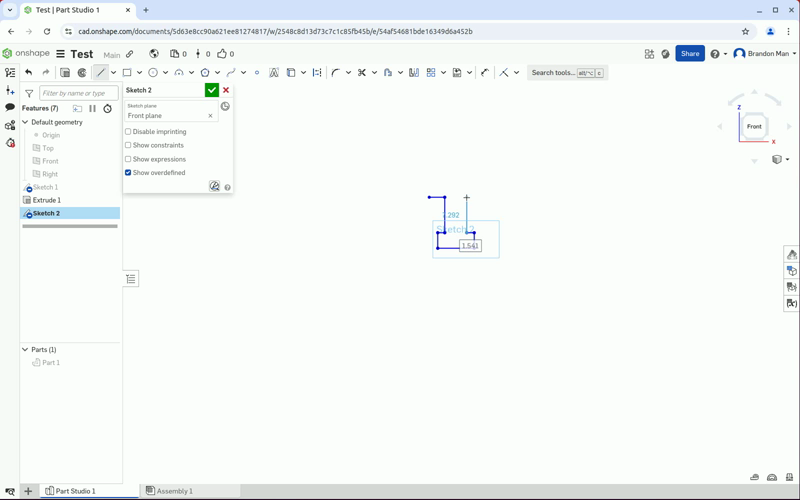
key_down(shift)
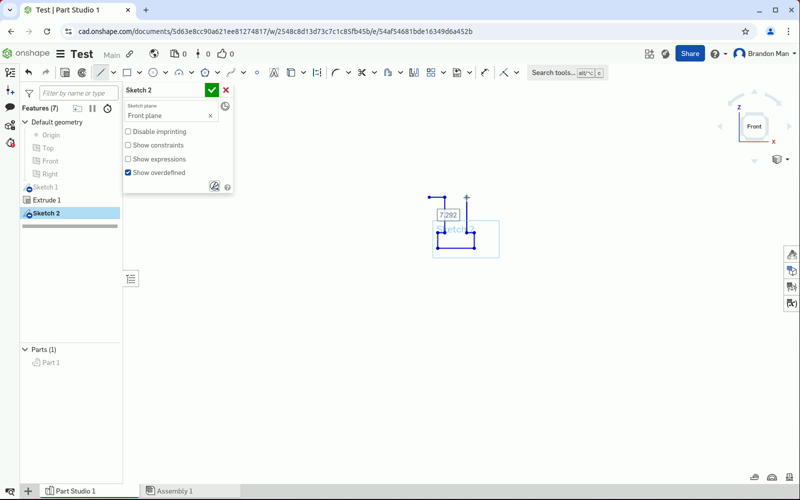
mouse_move(496, 197)
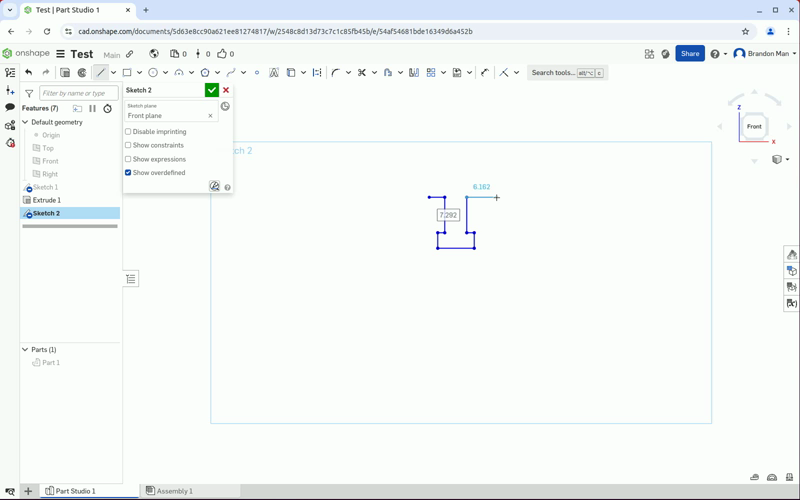
mouse_move(482, 197)
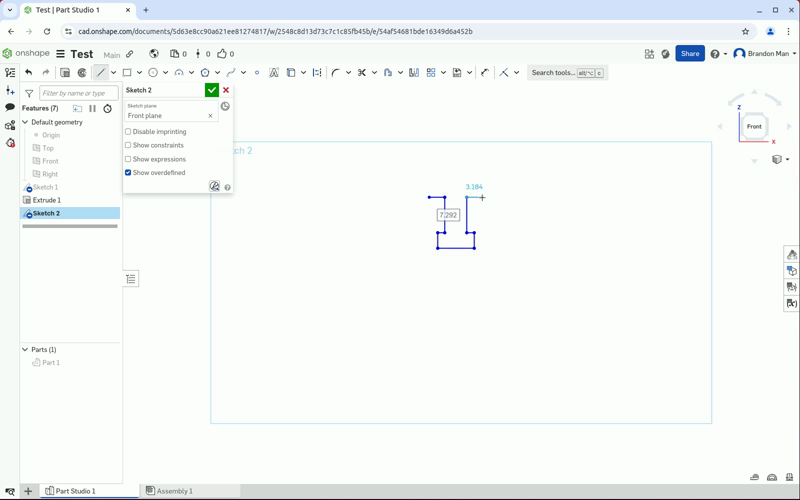
click(482, 197)
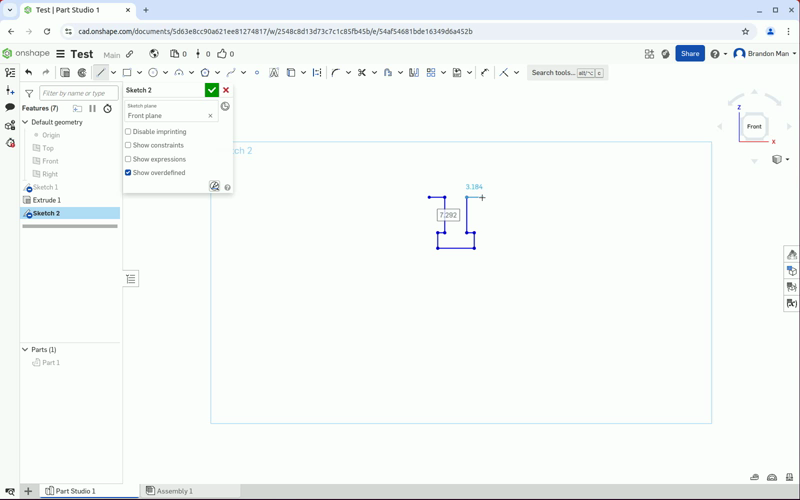
key_up(shift)
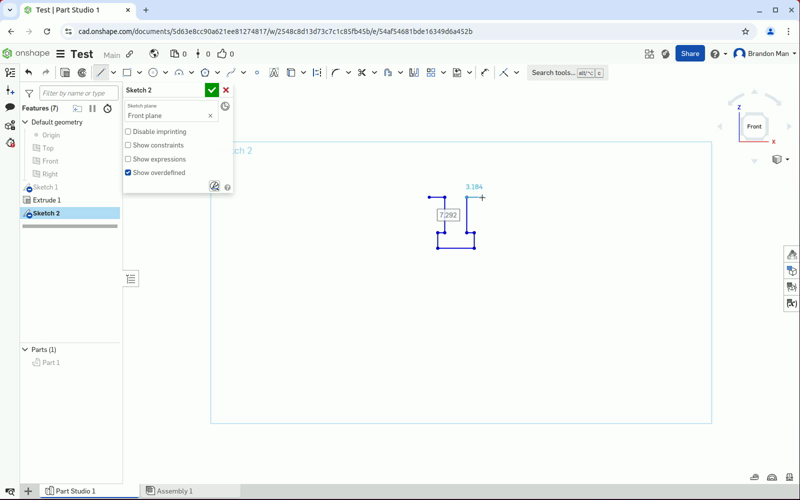
key_down(shift)
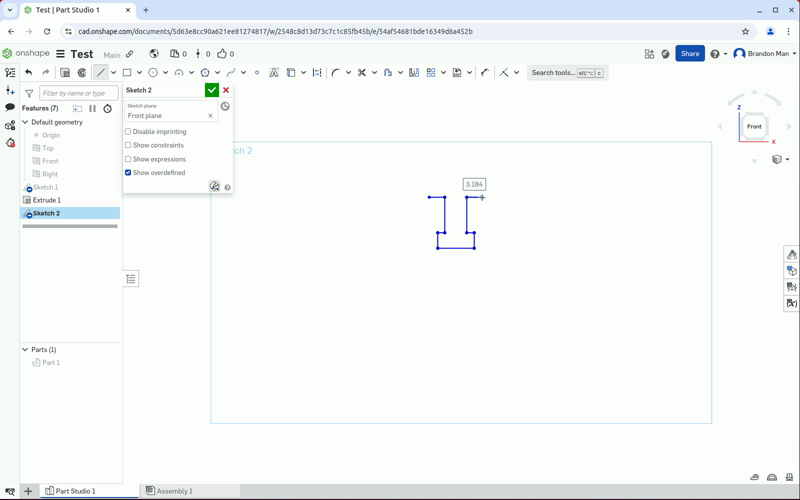
mouse_move(512, 197)
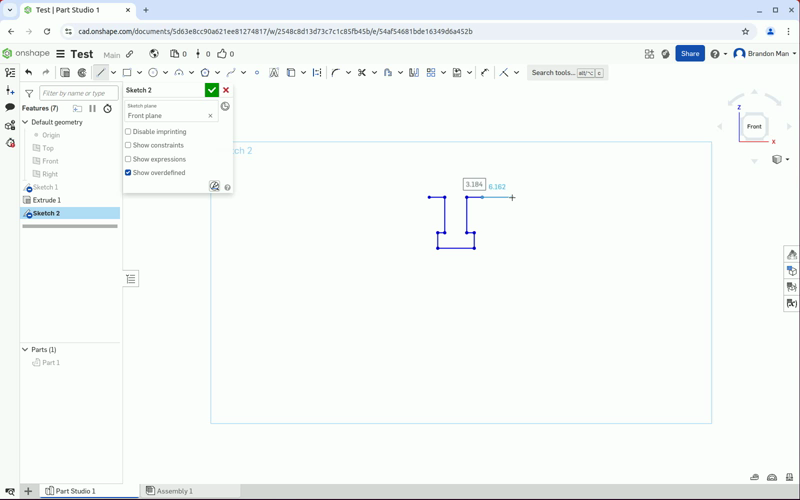
mouse_move(482, 184)
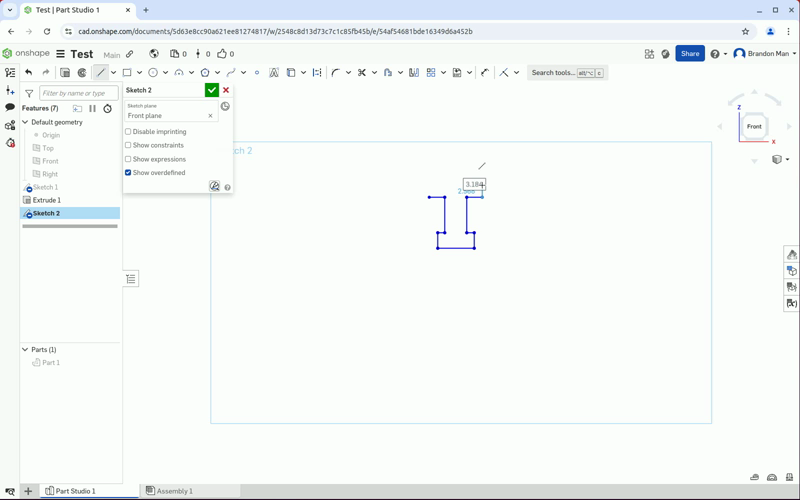
click(482, 184)
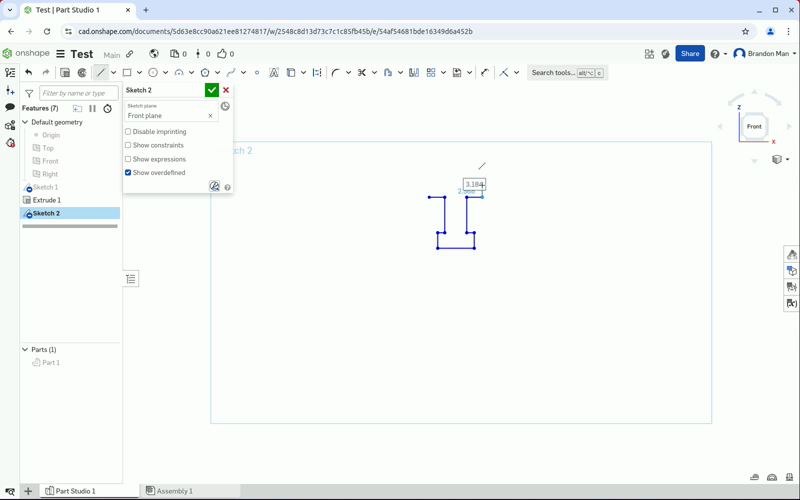
key_up(shift)
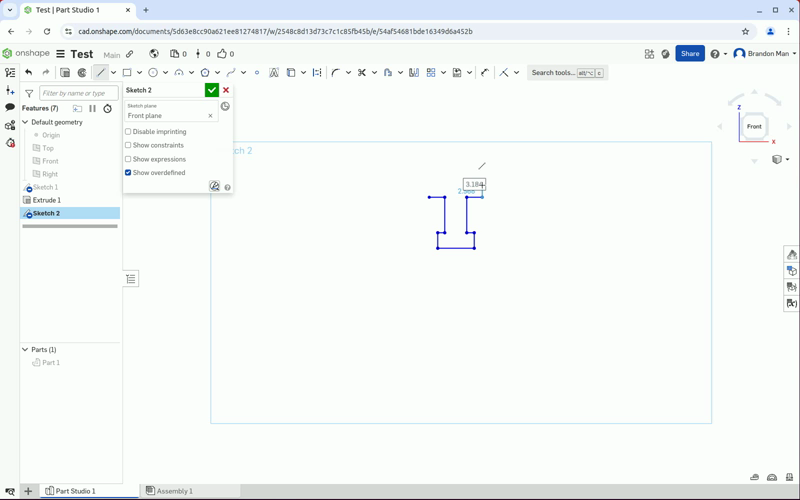
key_down(shift)
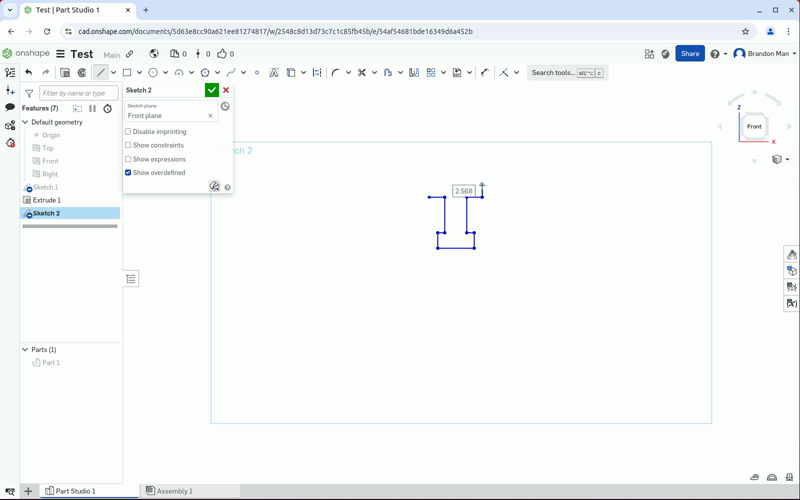
mouse_move(512, 184)
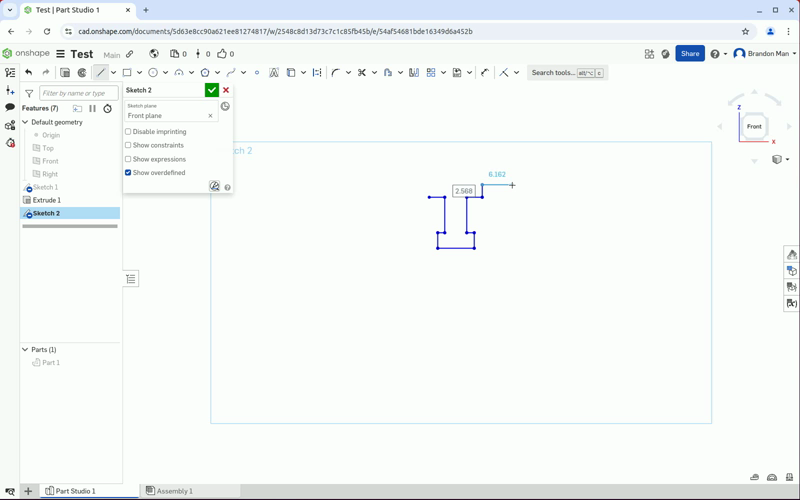
mouse_move(456, 184)
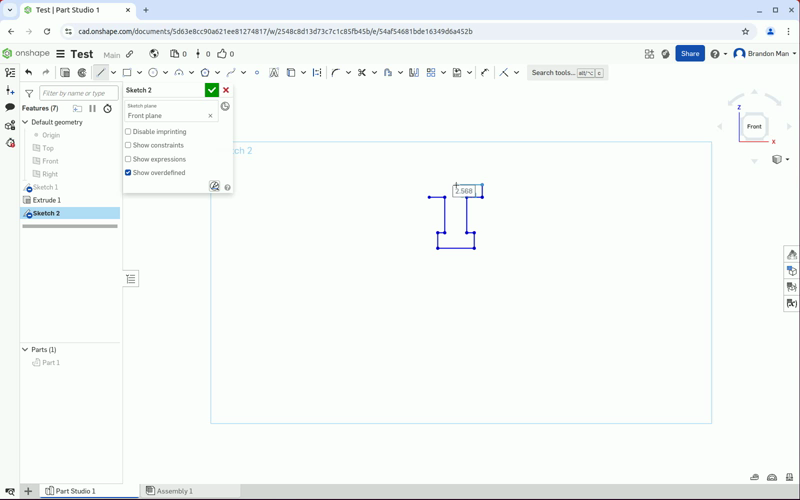
click(456, 184)
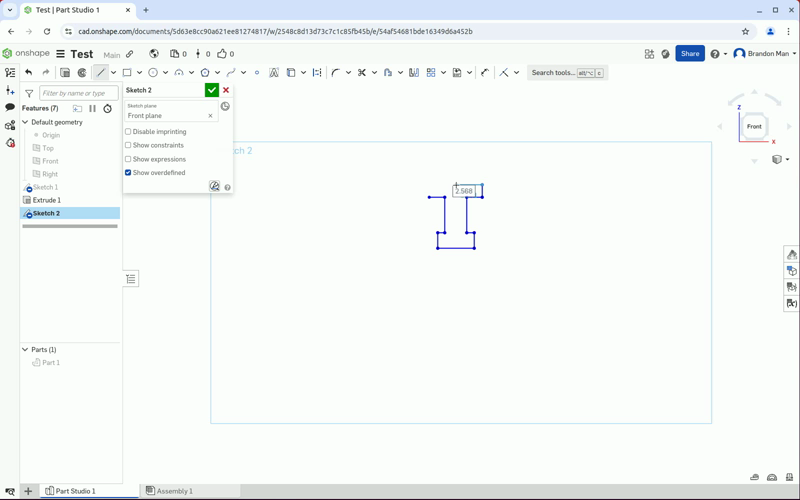
key_up(shift)
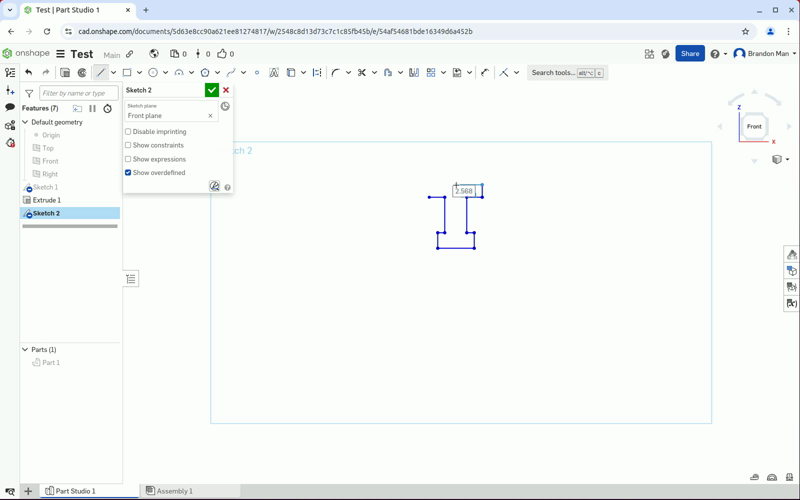
key_down(shift)
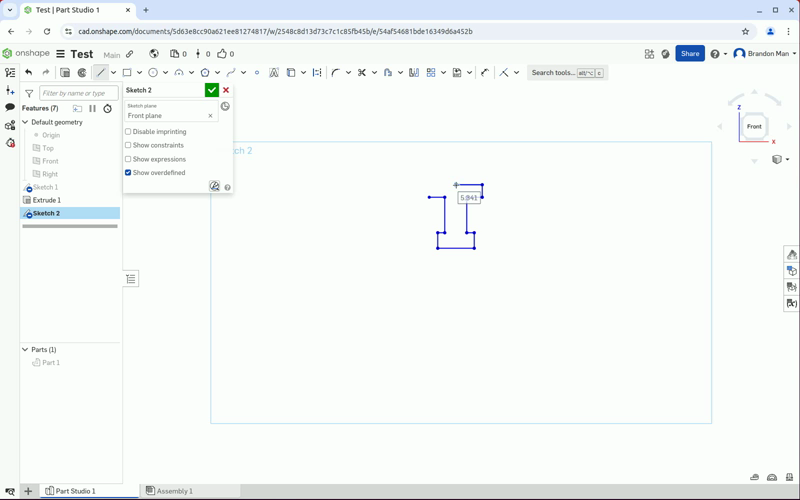
mouse_move(486, 184)
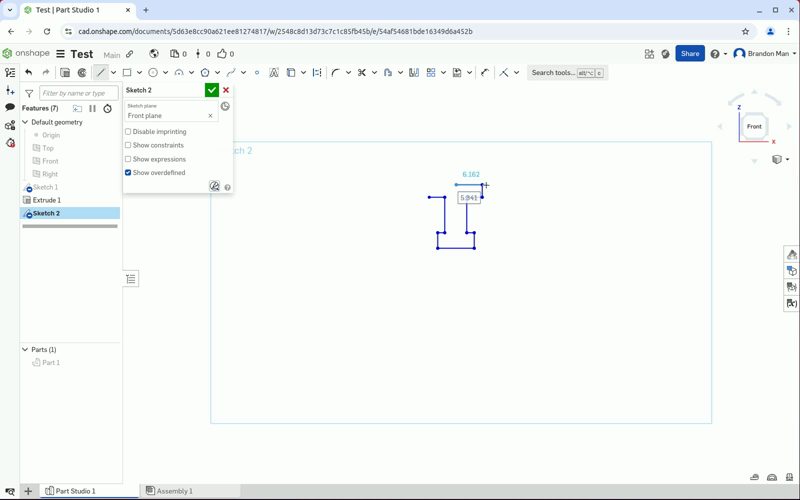
mouse_move(429, 184)
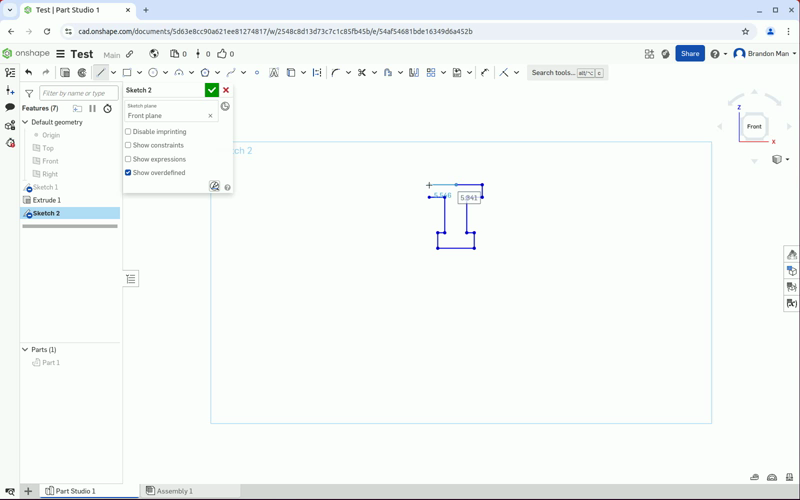
click(429, 184)
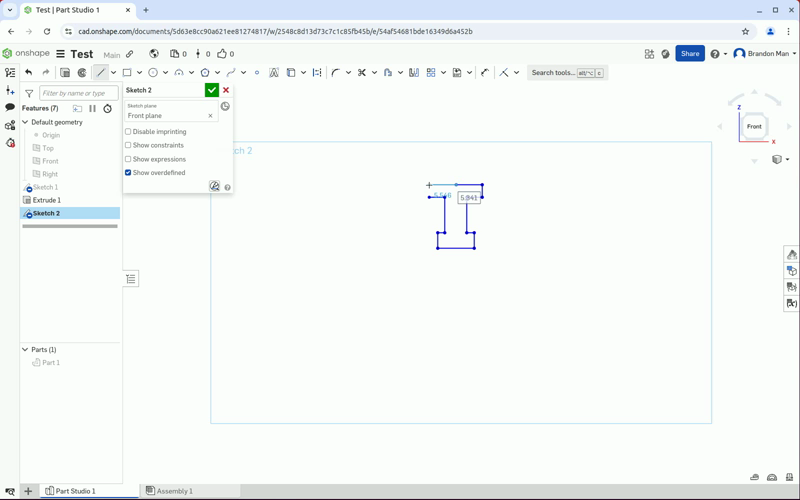
key_up(shift)
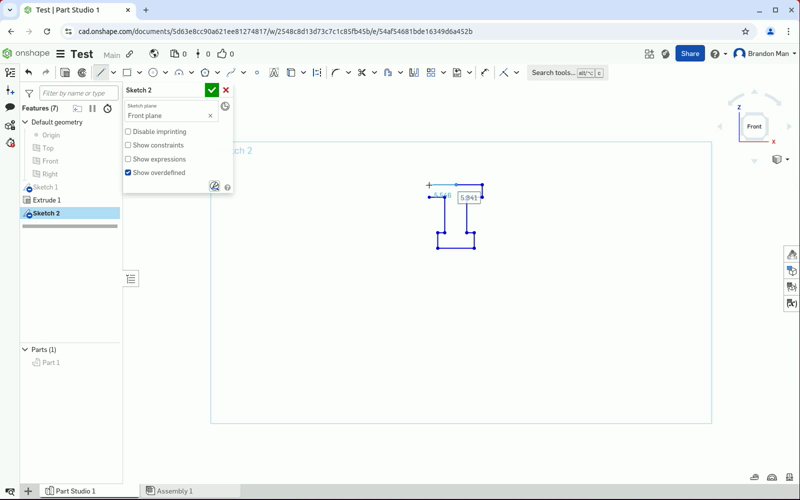
mouse_move(459, 184)
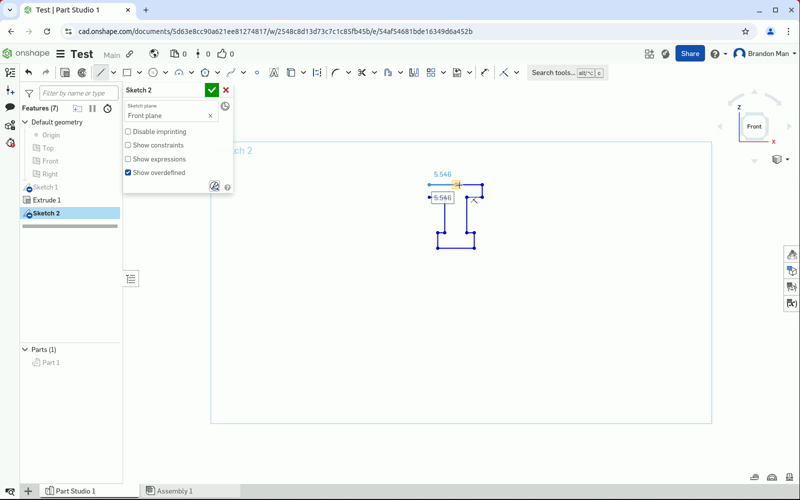
key_down(shift)
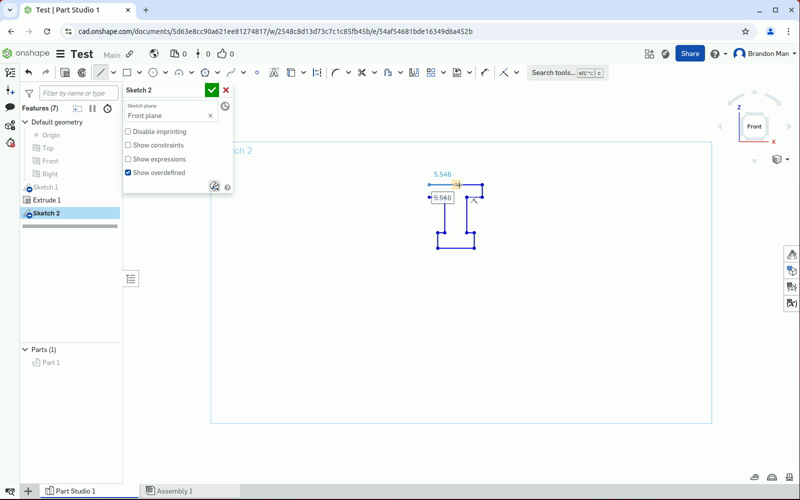
mouse_move(429, 197)
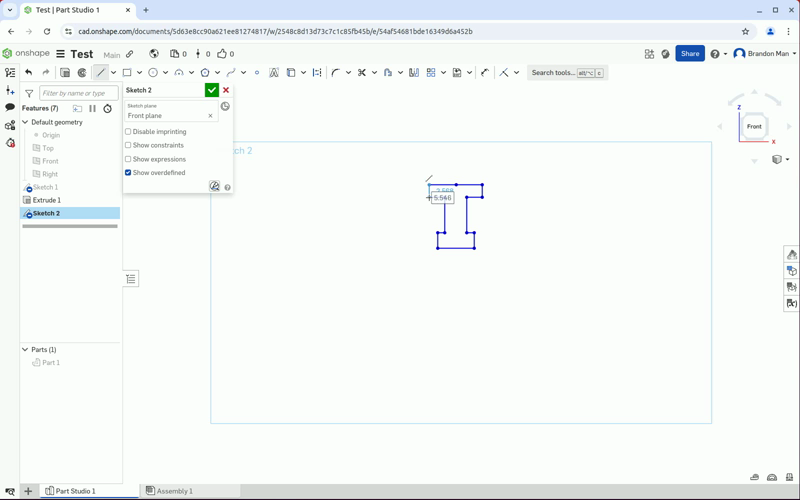
key_up(shift)
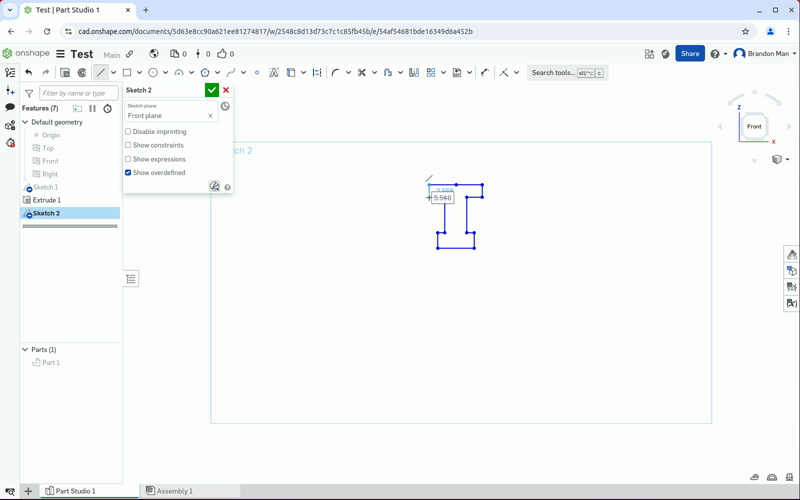
click(429, 197)
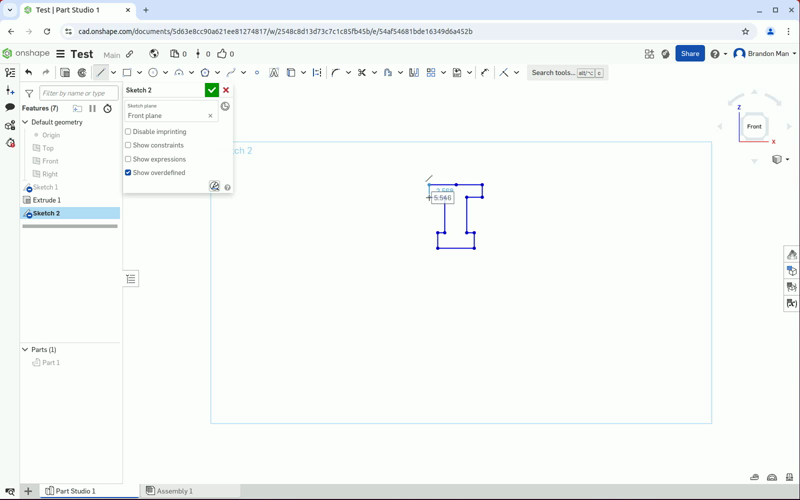
key(esc)
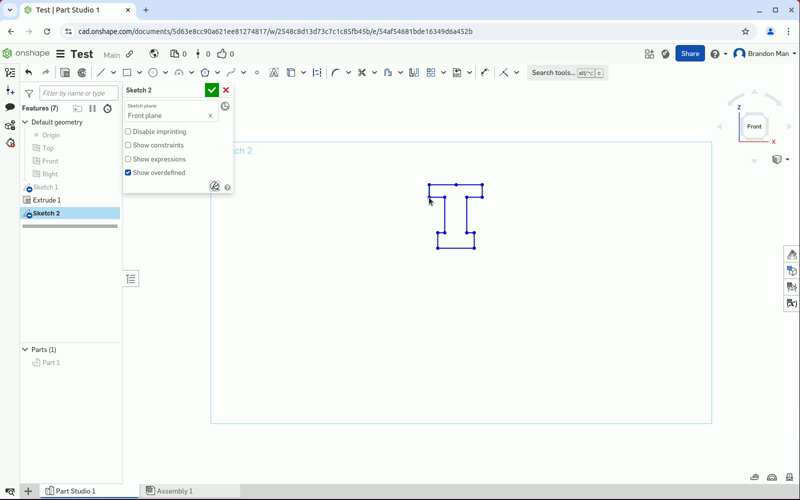
mouse_move(446, 203)
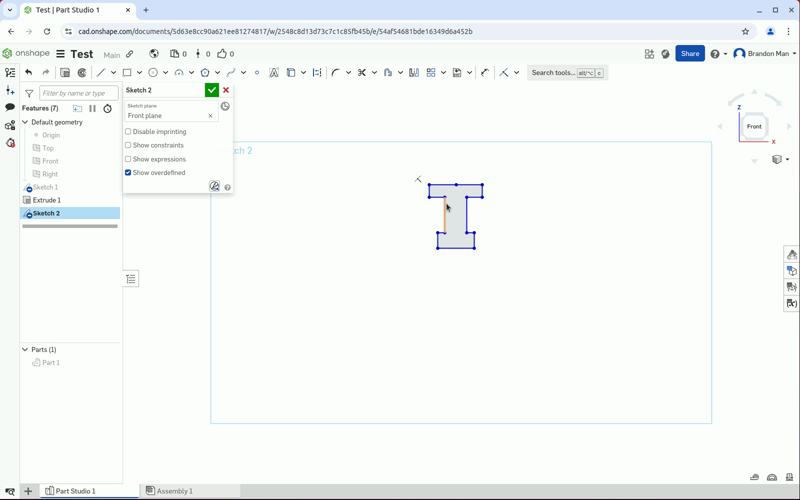
click(446, 203)
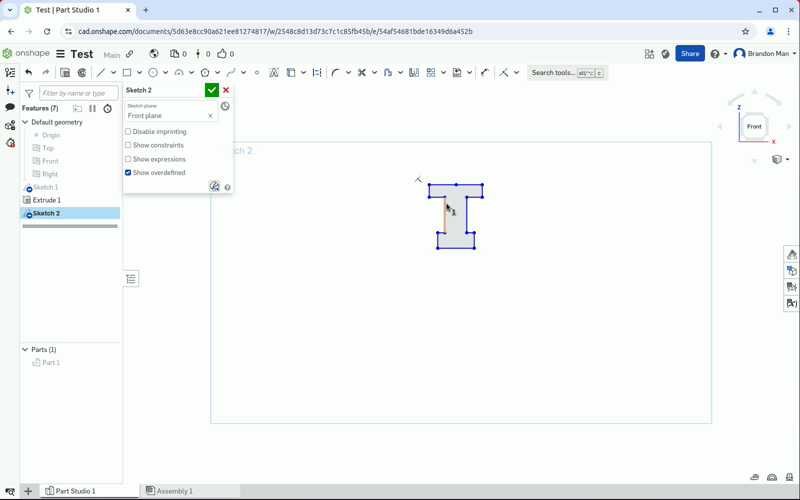
mouse_move(73, 352)
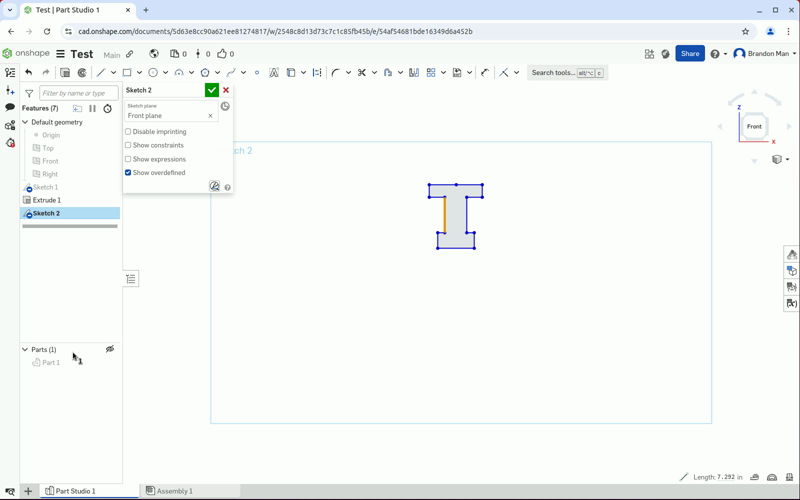
key(shift+y)
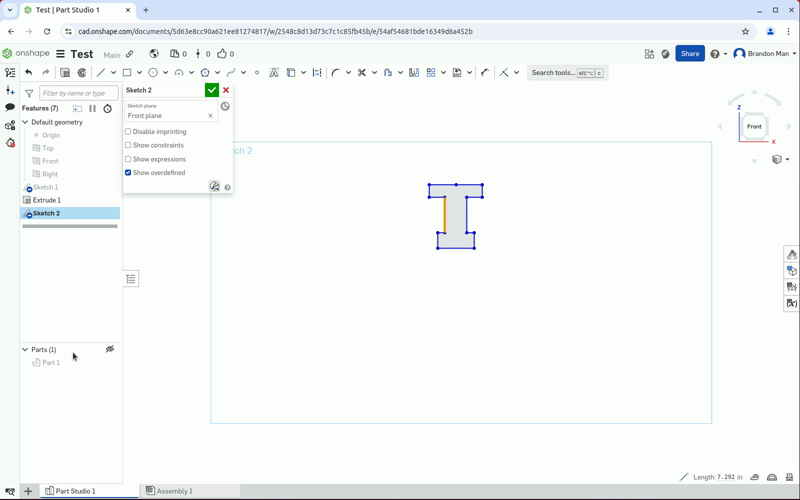
key(shift+e)
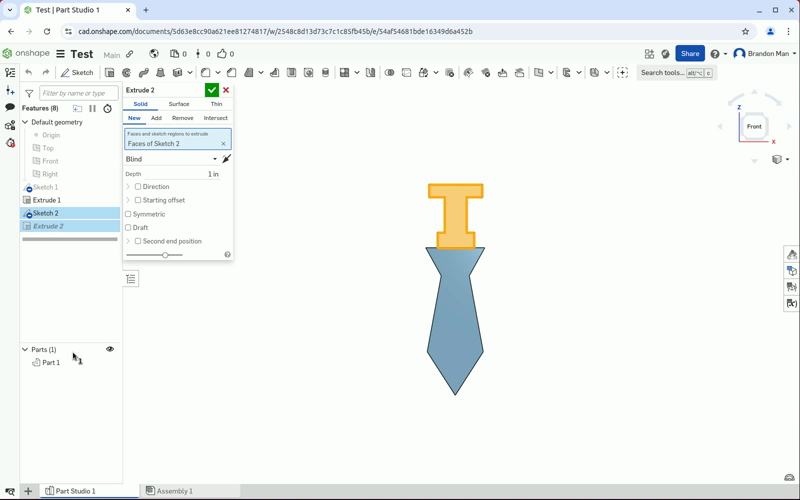
mouse_move(143, 106)
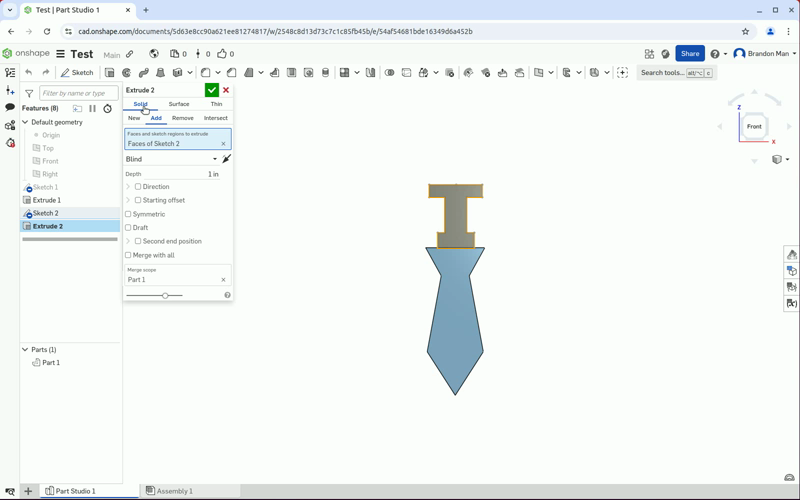
click(143, 106)
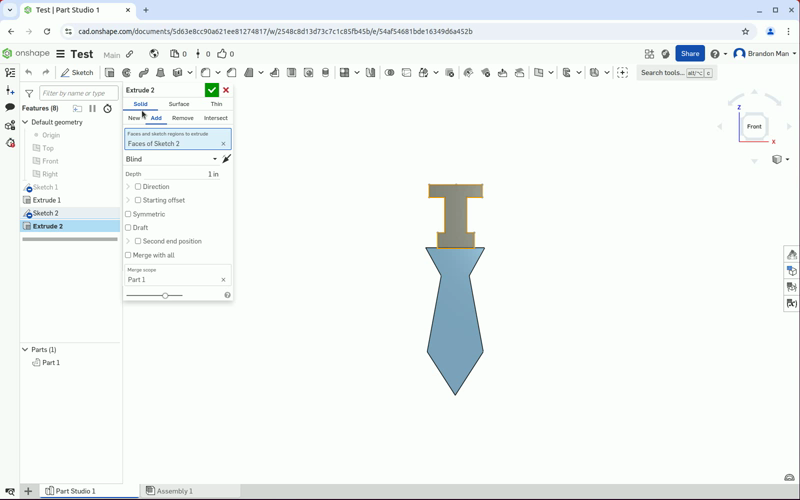
mouse_move(137, 120)
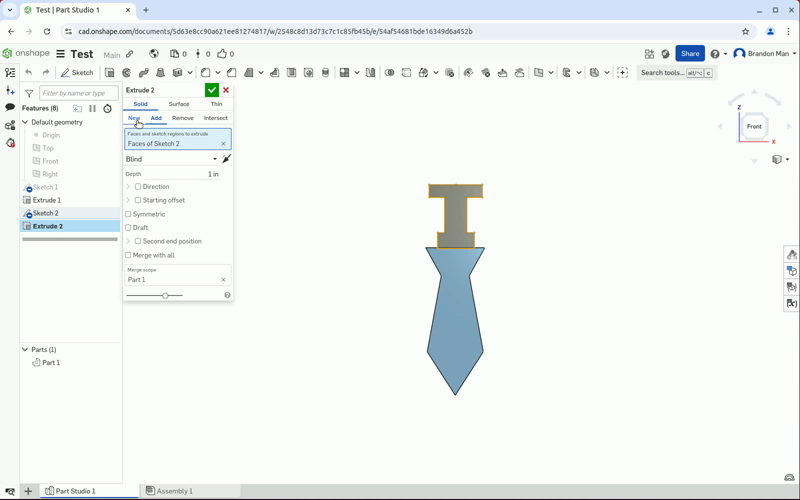
click(137, 120)
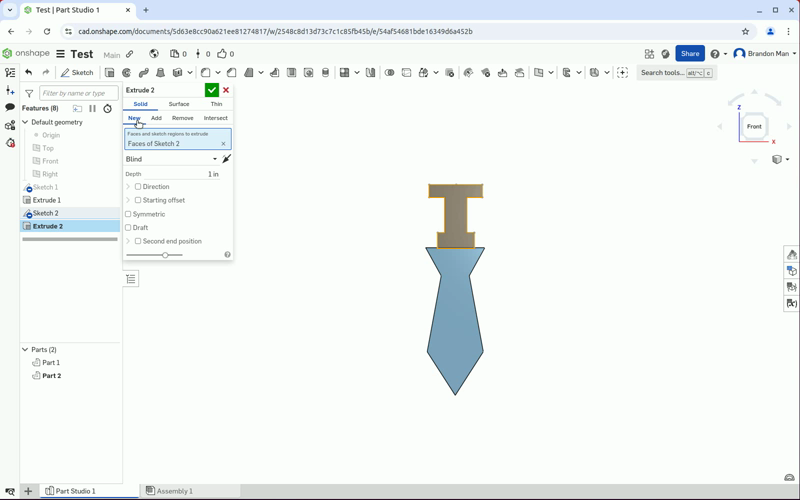
key(tab, 4)
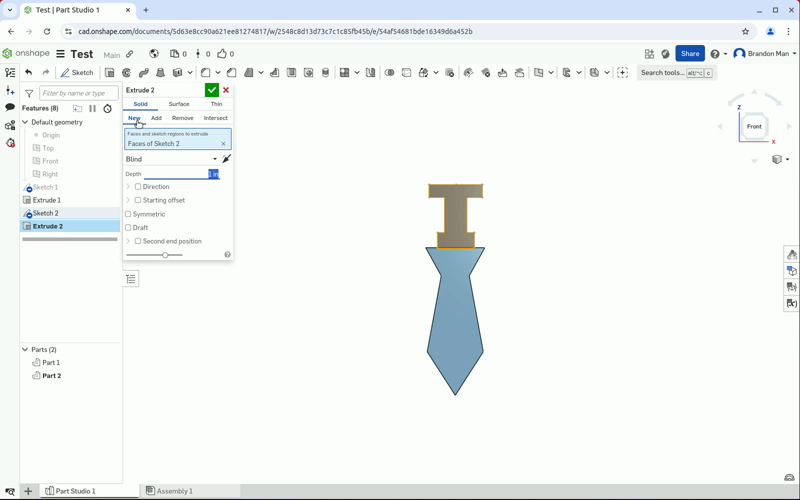
text(2.889)
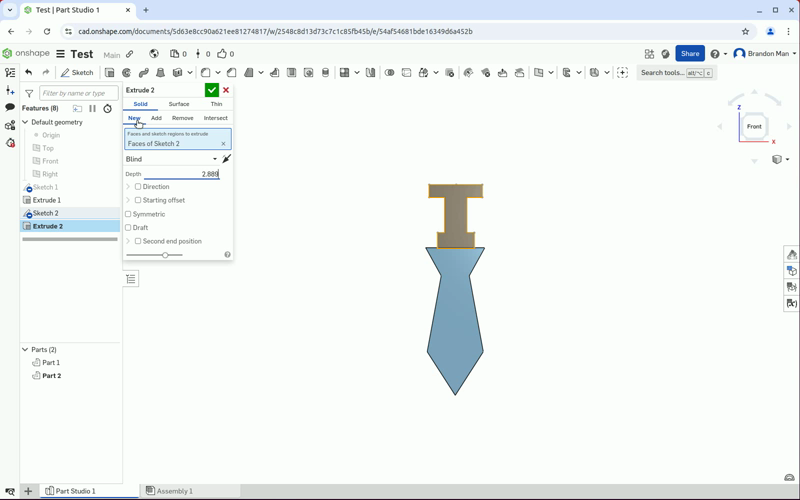
key(enter)
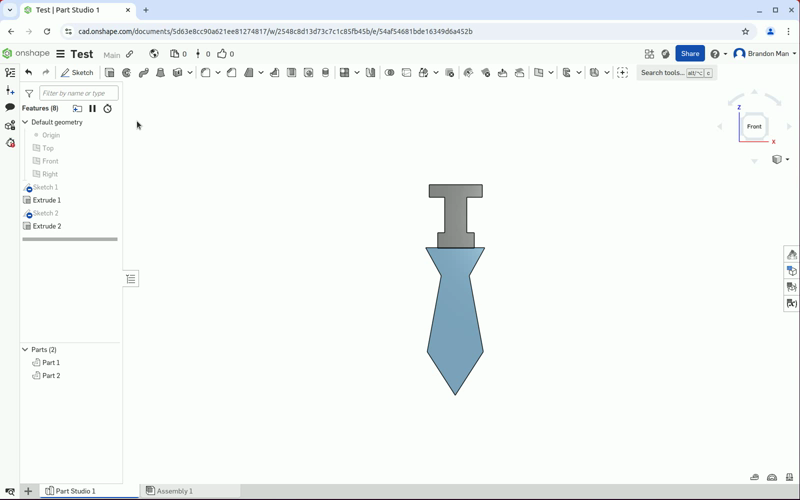
key(shift+h)
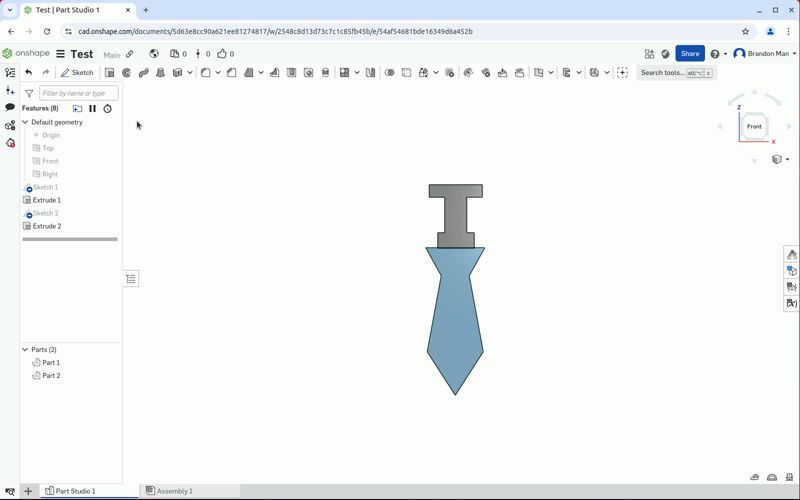
key(shift+h)
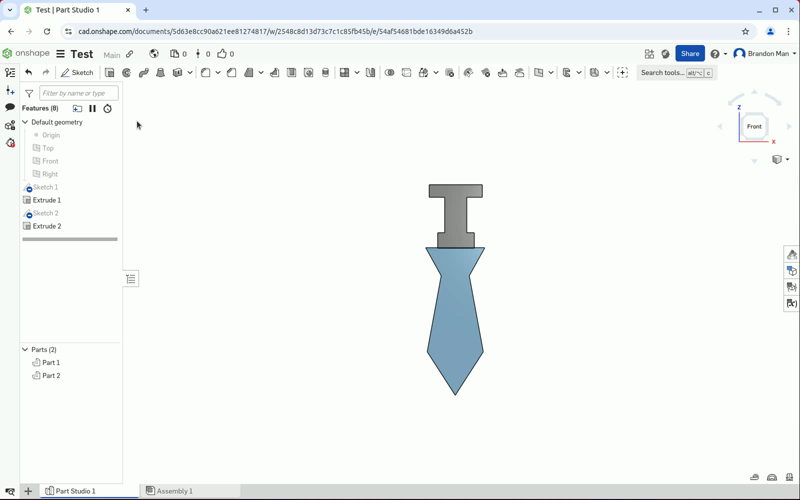
mouse_move(73, 189)
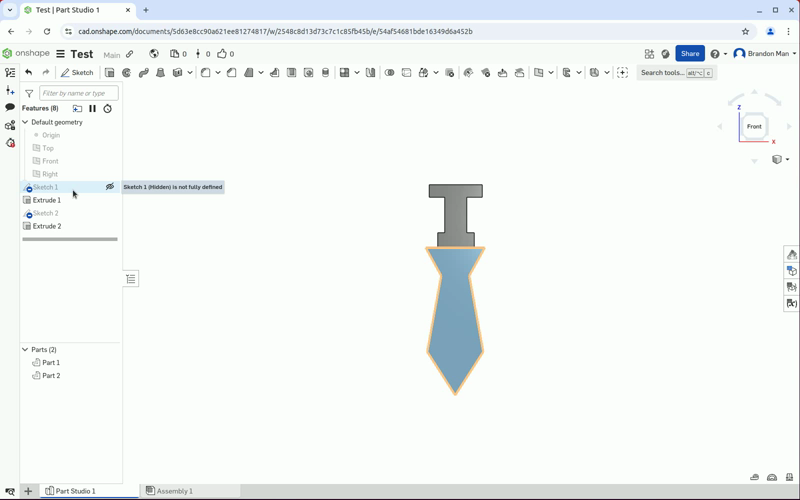
click(73, 189)
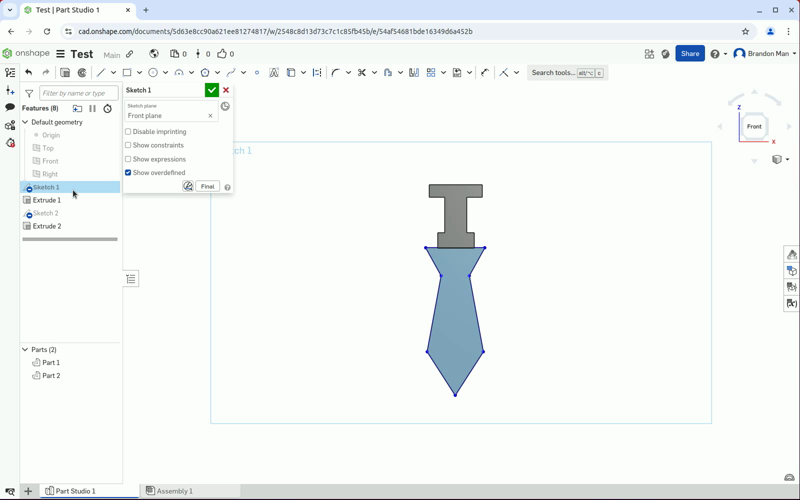
mouse_move(229, 92)
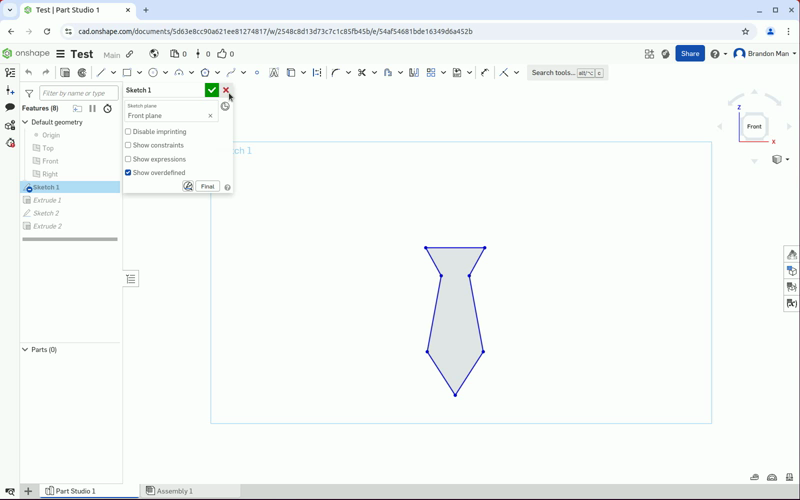
click(229, 92)
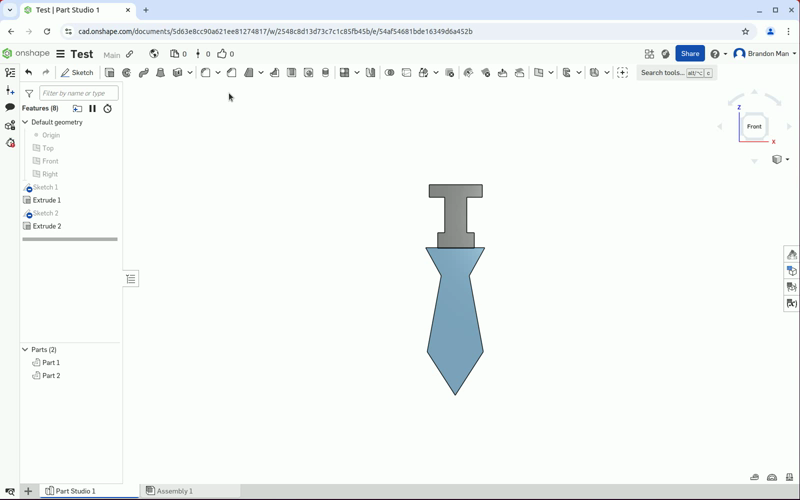
mouse_move(541, 75)
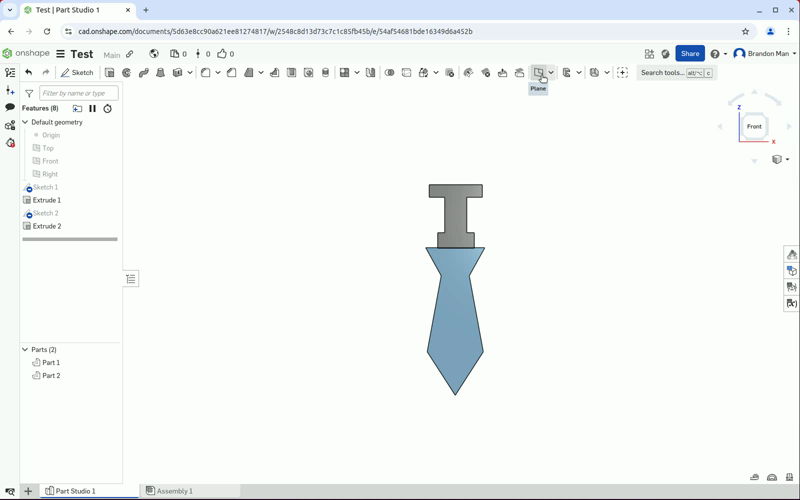
click(541, 75)
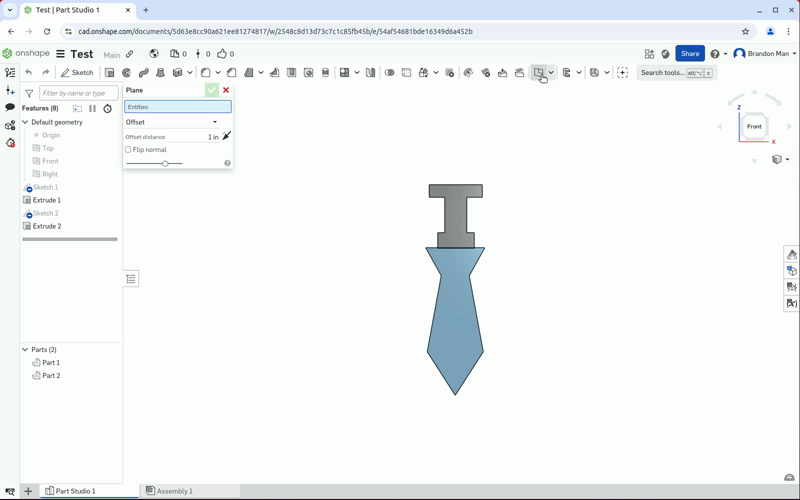
mouse_move(73, 163)
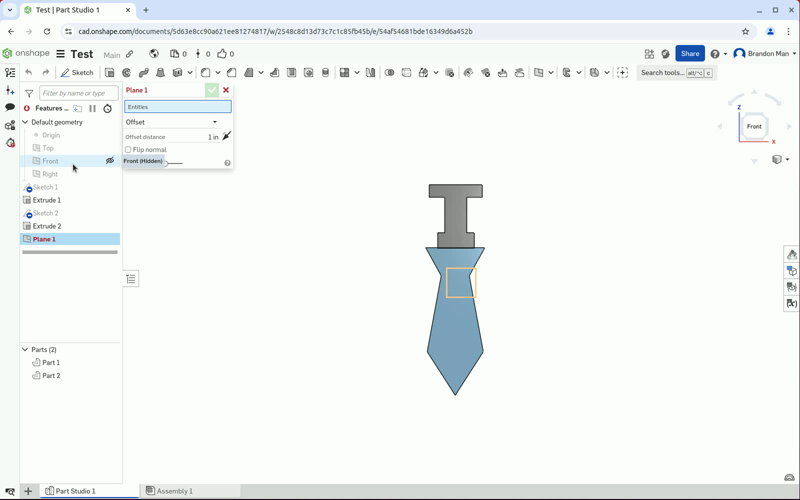
click(73, 163)
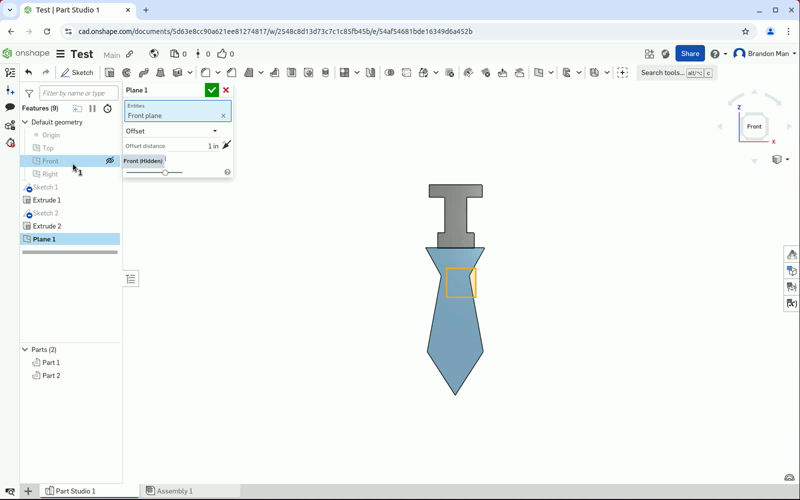
key(tab, 2)
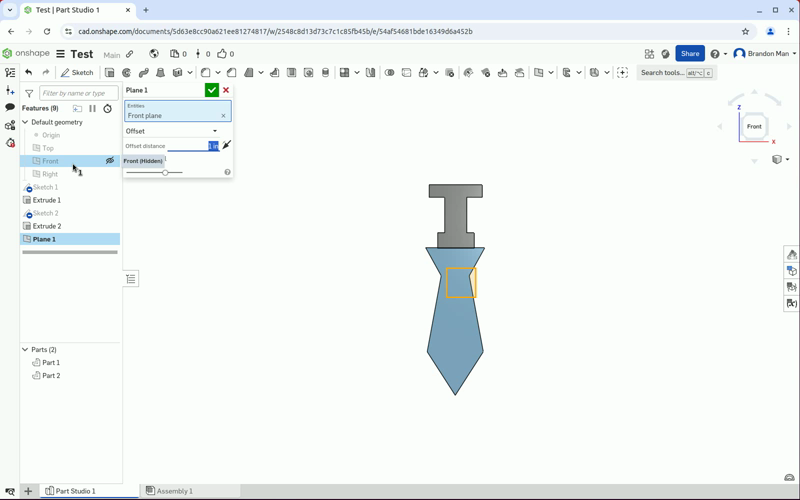
text(2.896)
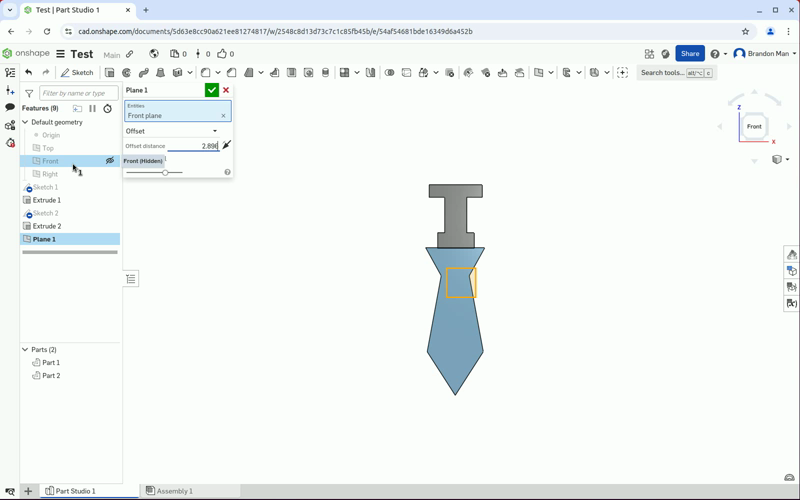
key(enter, 2)
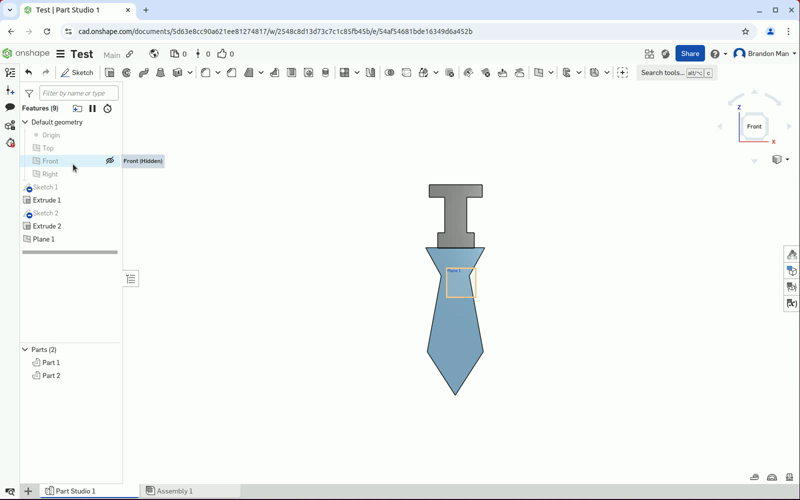
key(shift+s)
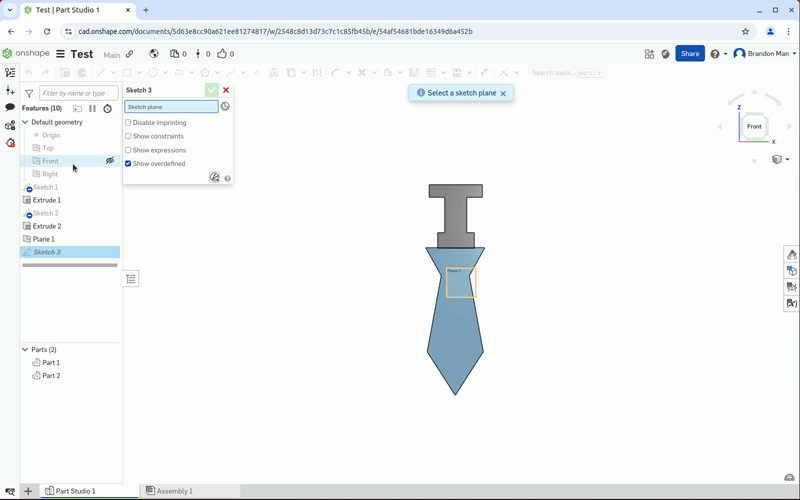
mouse_move(73, 241)
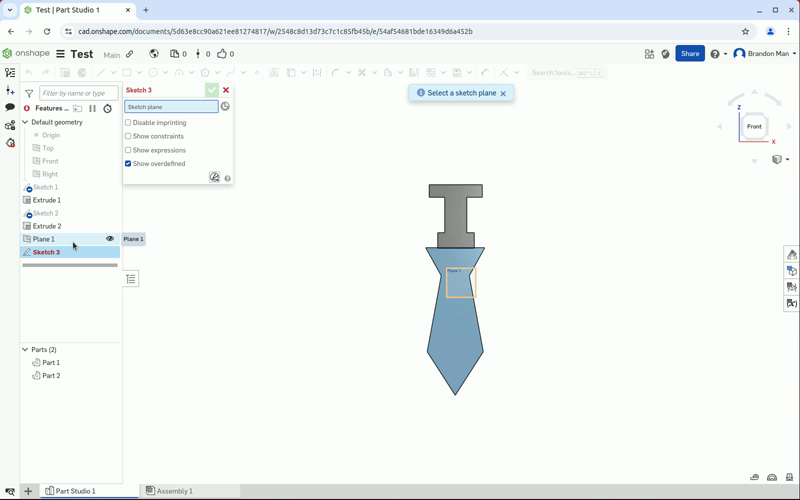
click(73, 241)
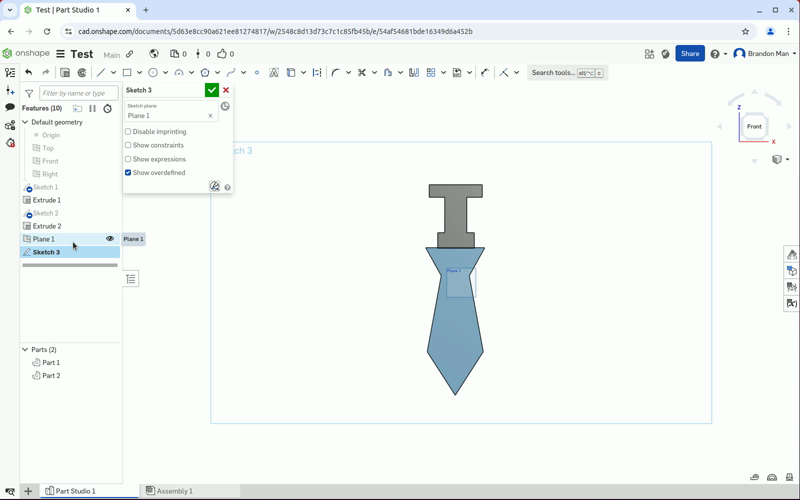
mouse_move(73, 352)
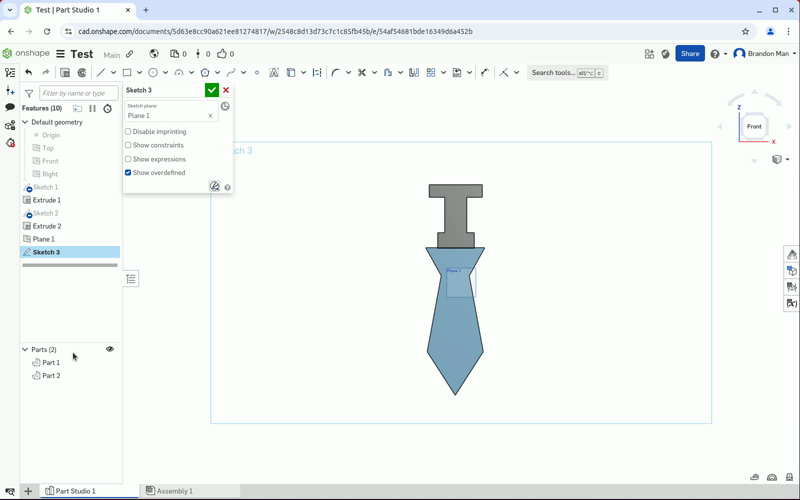
key(y)
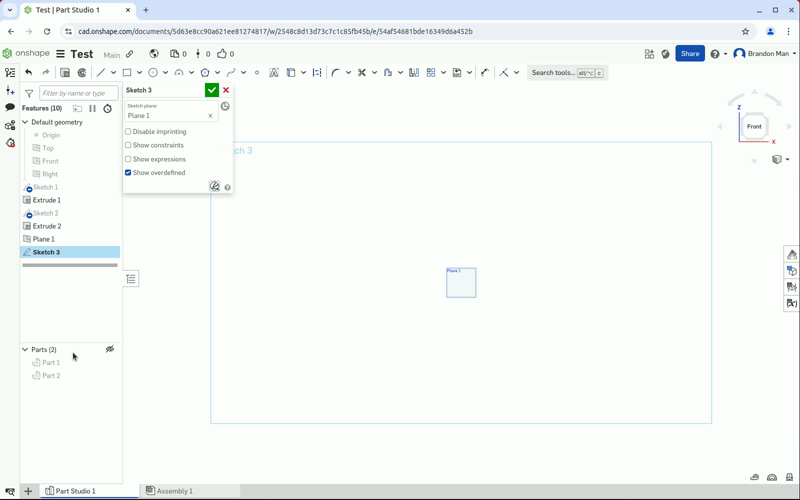
key(l)
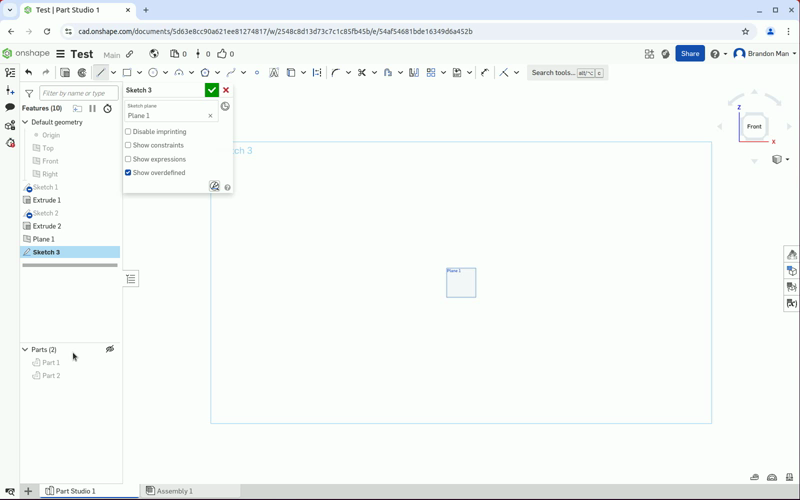
key_down(shift)
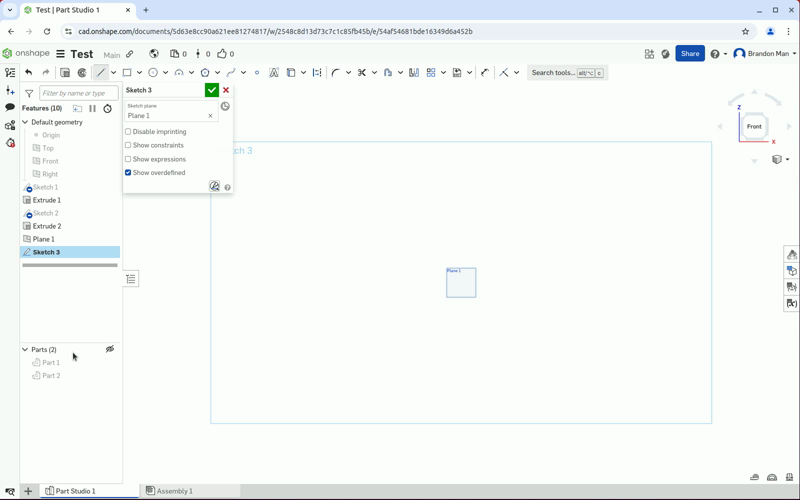
mouse_move(432, 351)
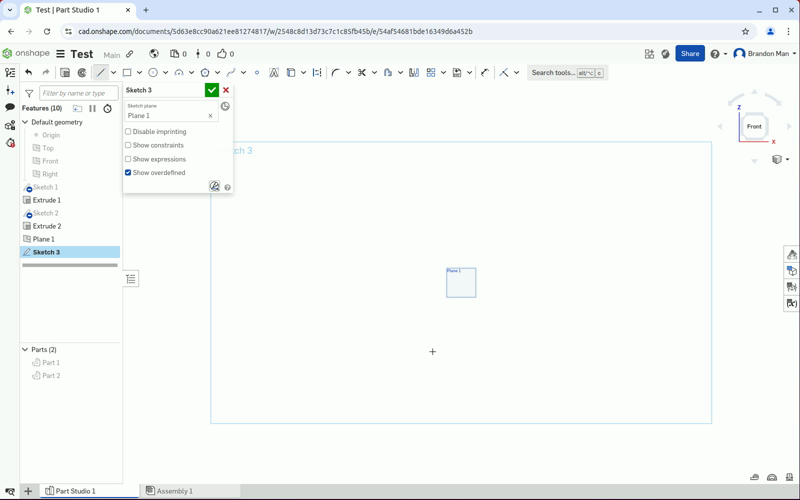
click(432, 351)
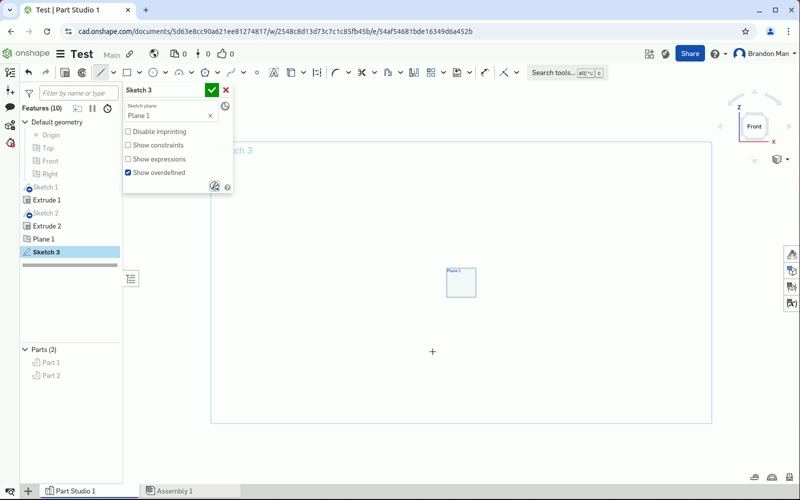
key_up(shift)
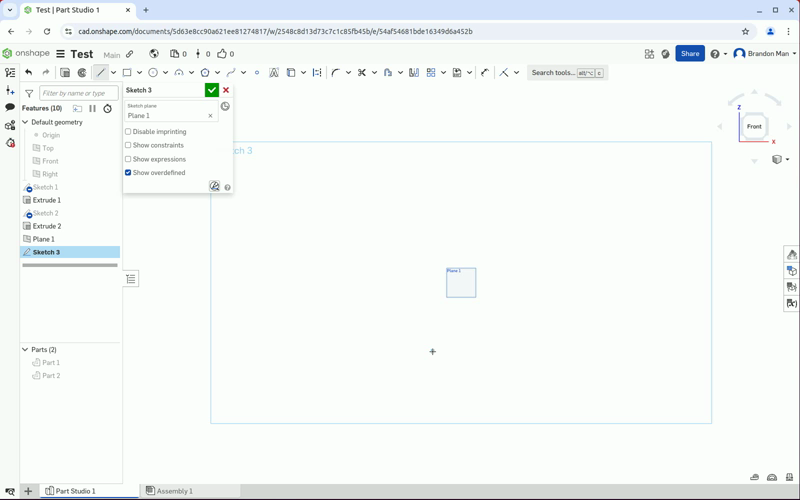
key_down(shift)
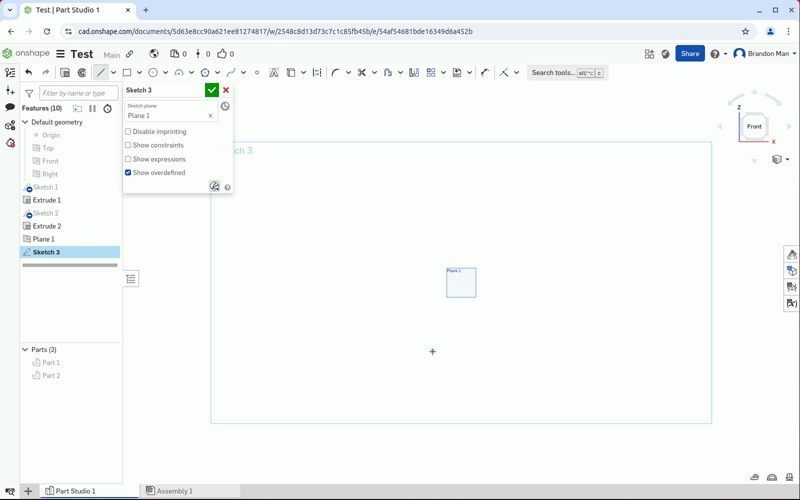
mouse_move(462, 351)
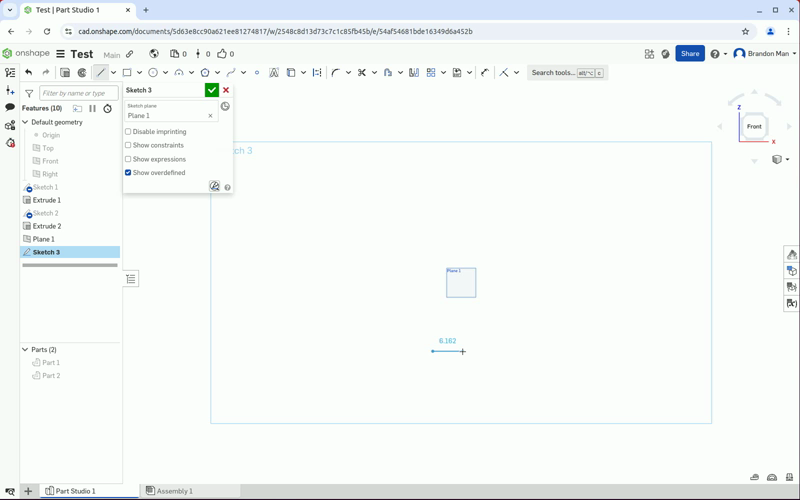
mouse_move(455, 387)
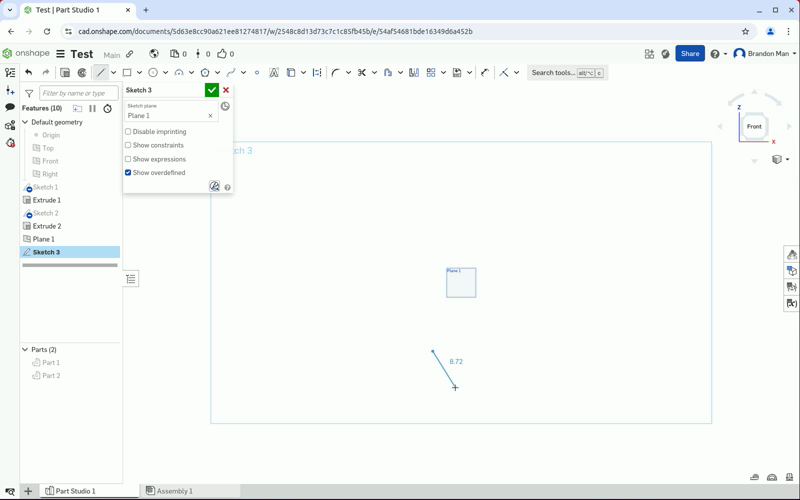
click(455, 387)
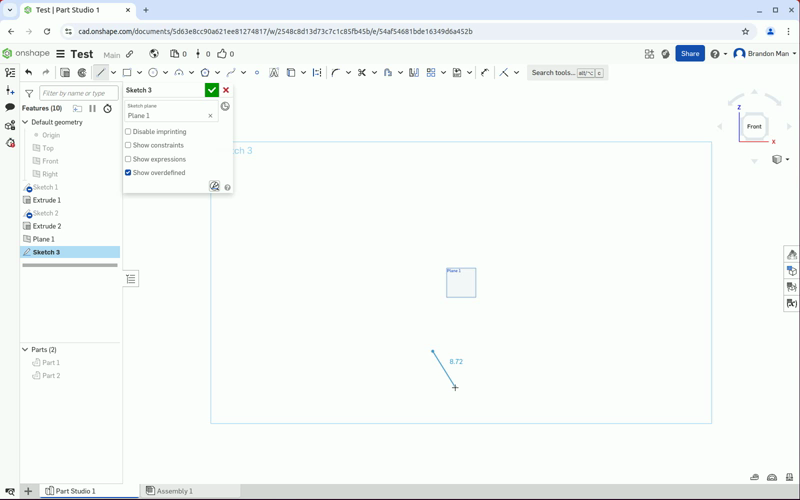
key_up(shift)
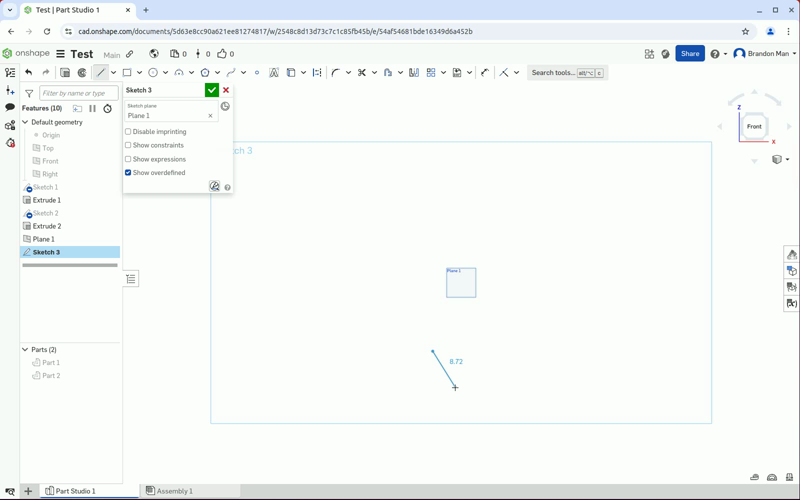
key_down(shift)
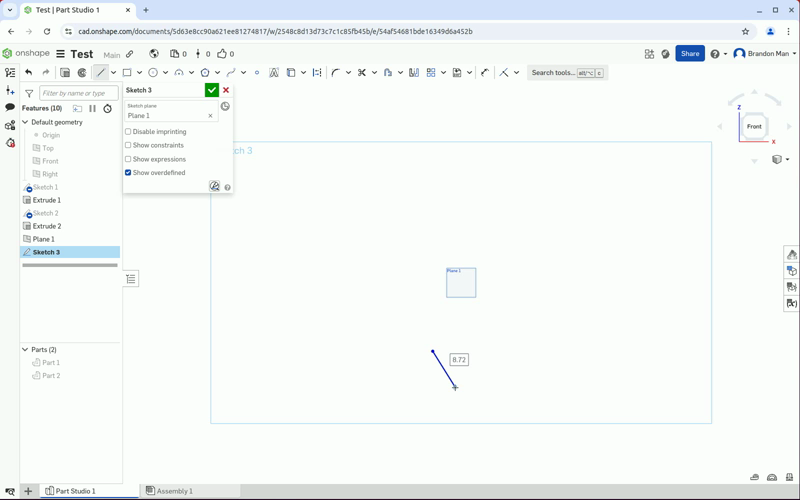
mouse_move(485, 387)
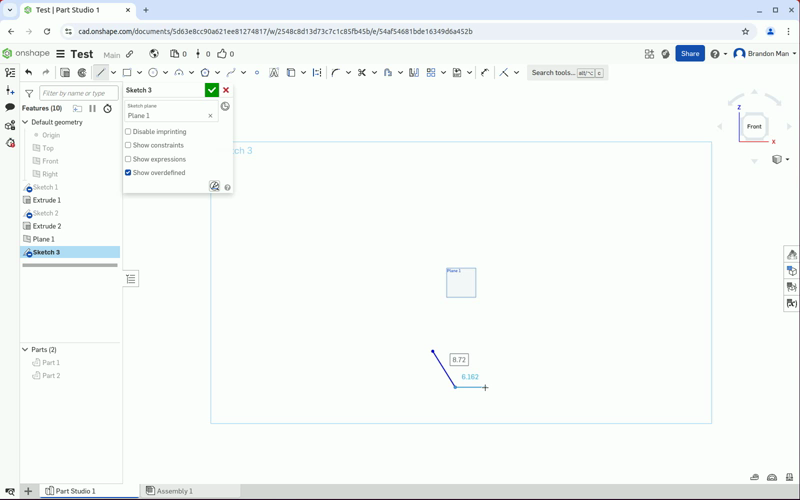
mouse_move(479, 351)
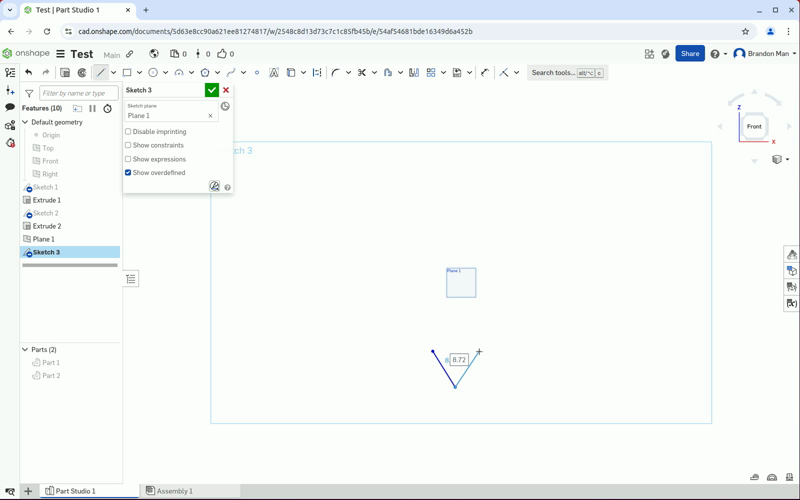
click(479, 351)
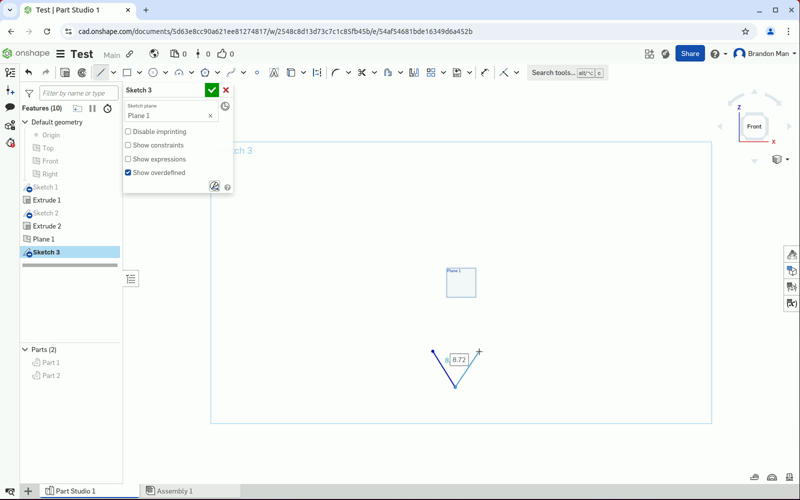
key_up(shift)
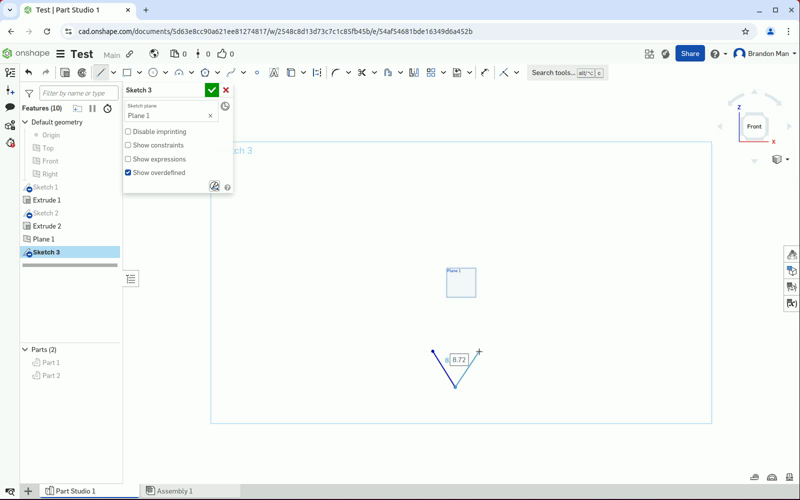
key_down(shift)
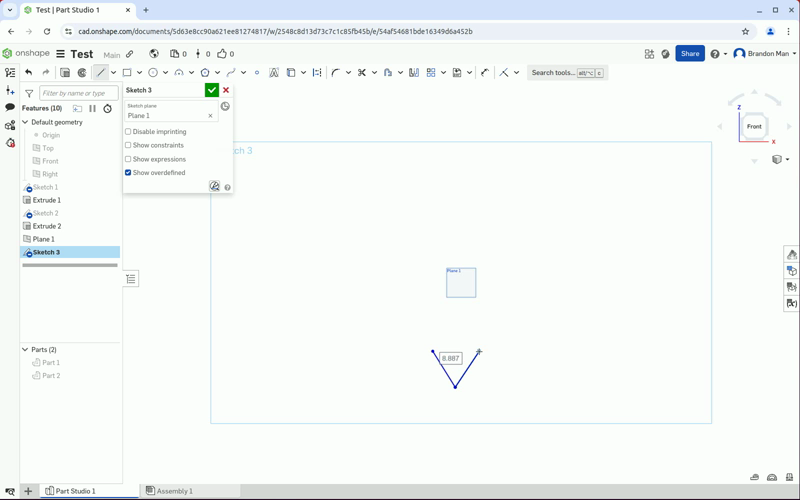
mouse_move(465, 274)
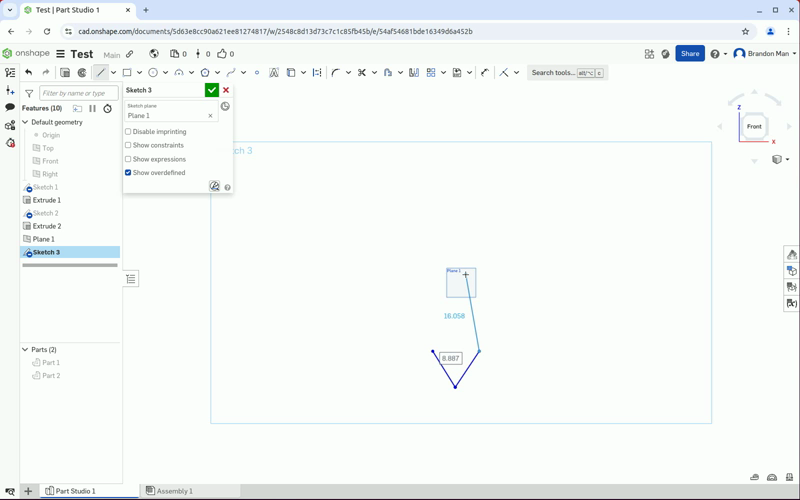
click(465, 274)
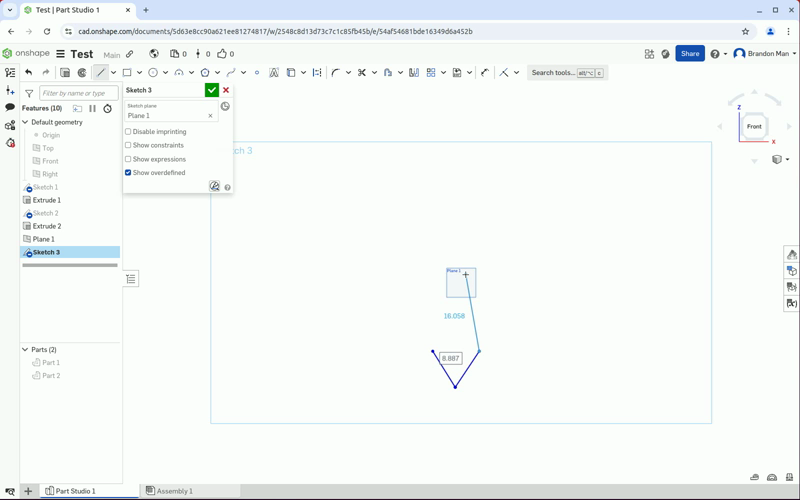
key_up(shift)
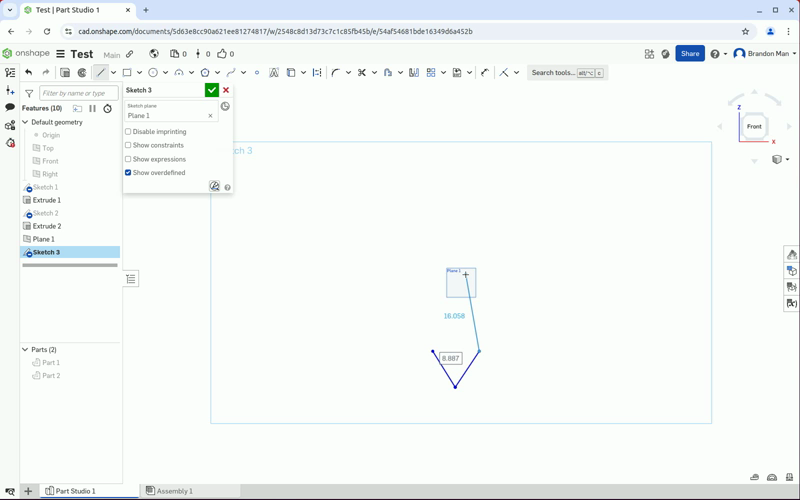
key_down(shift)
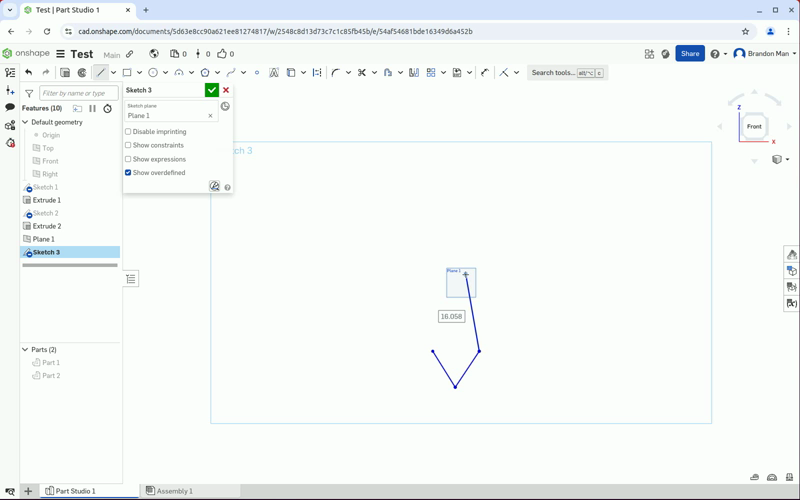
mouse_move(495, 274)
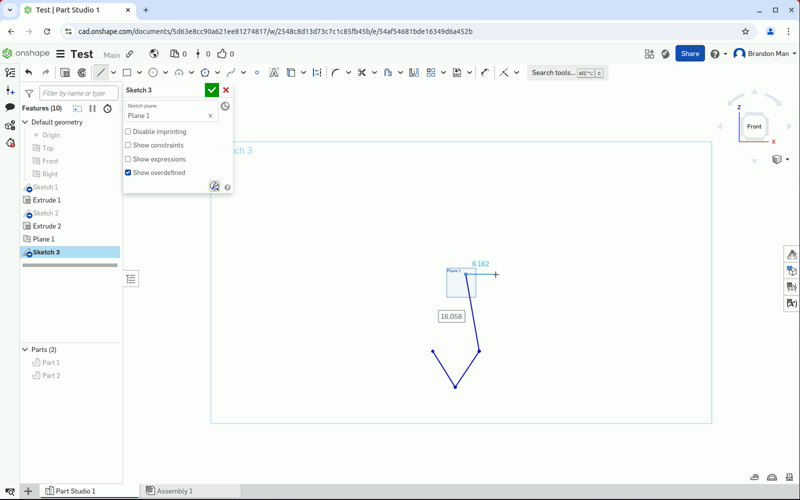
mouse_move(478, 252)
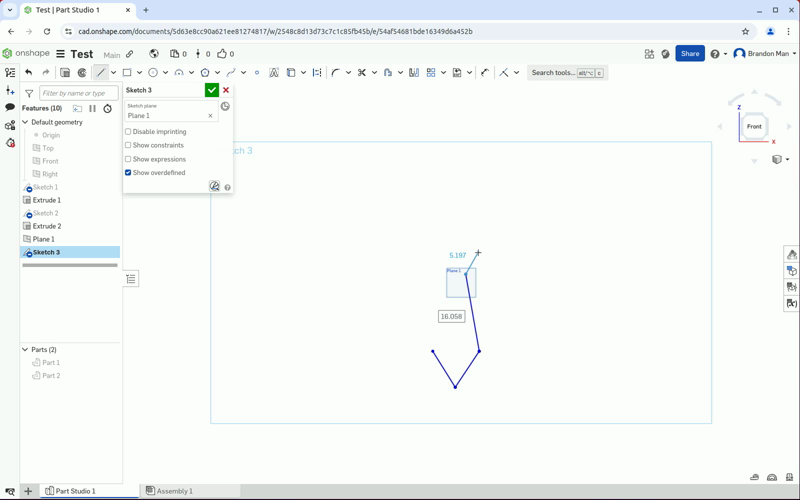
click(478, 252)
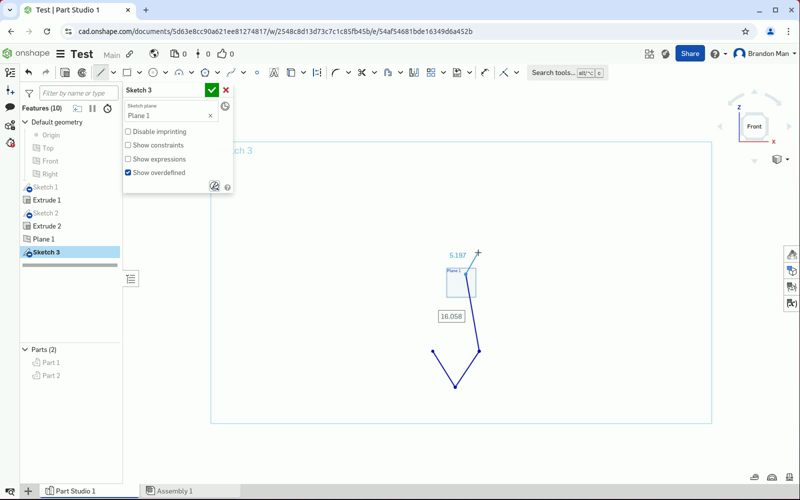
key_up(shift)
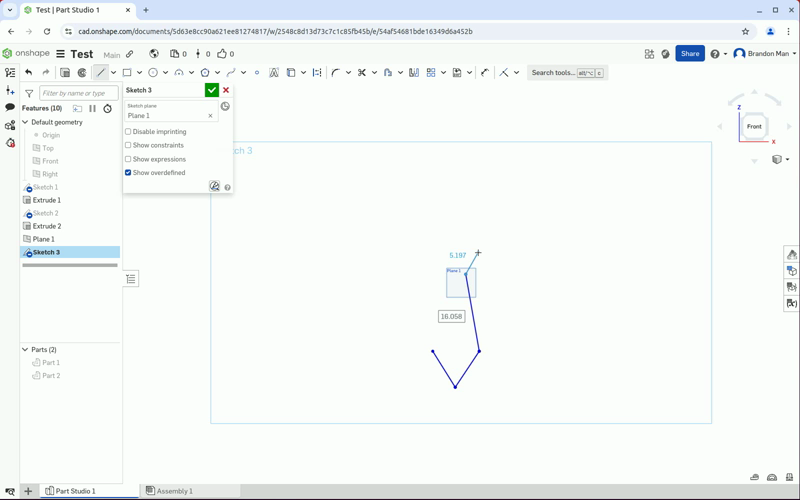
key_down(shift)
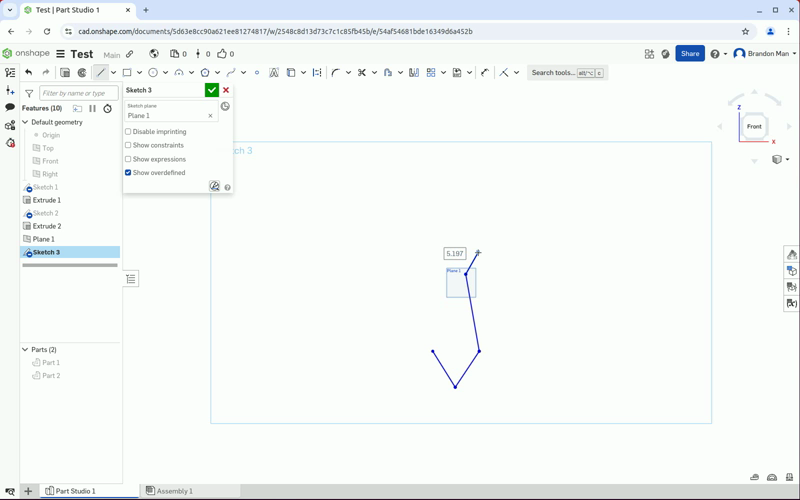
mouse_move(508, 252)
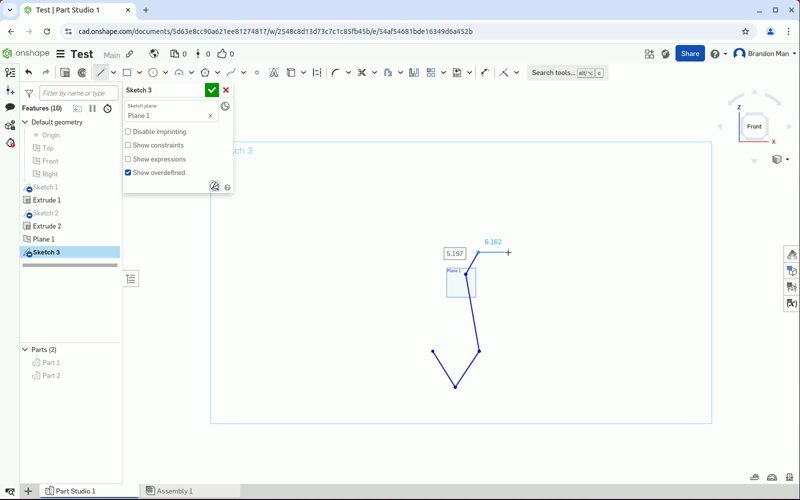
mouse_move(455, 252)
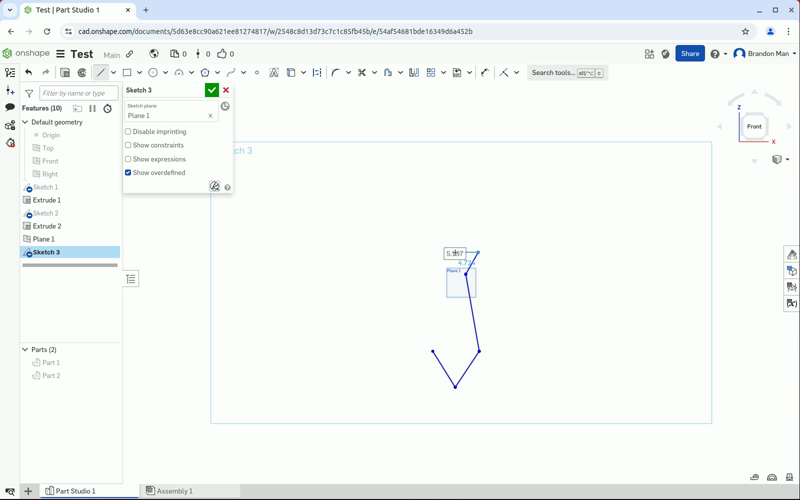
click(455, 252)
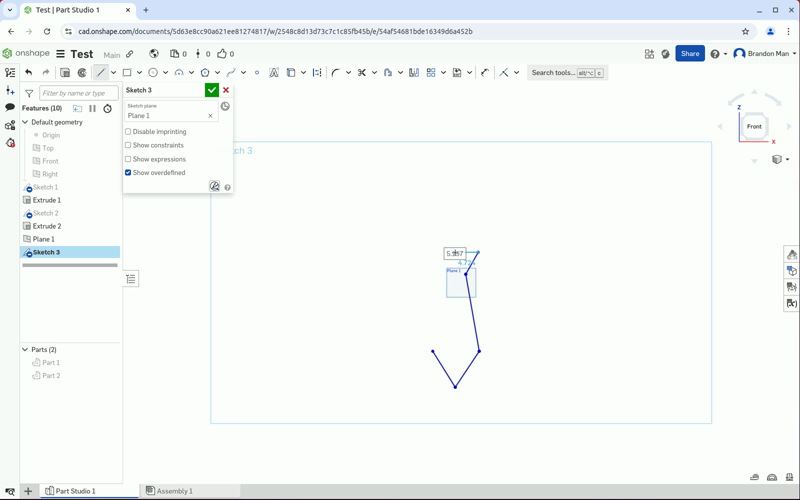
key_up(shift)
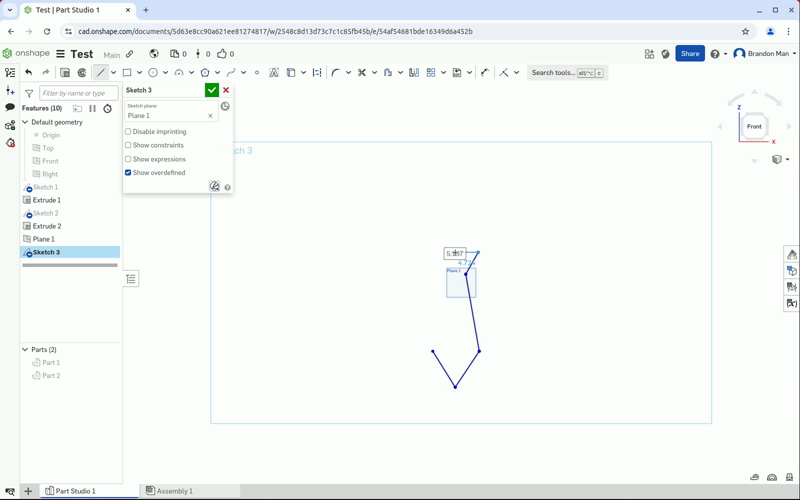
key_down(shift)
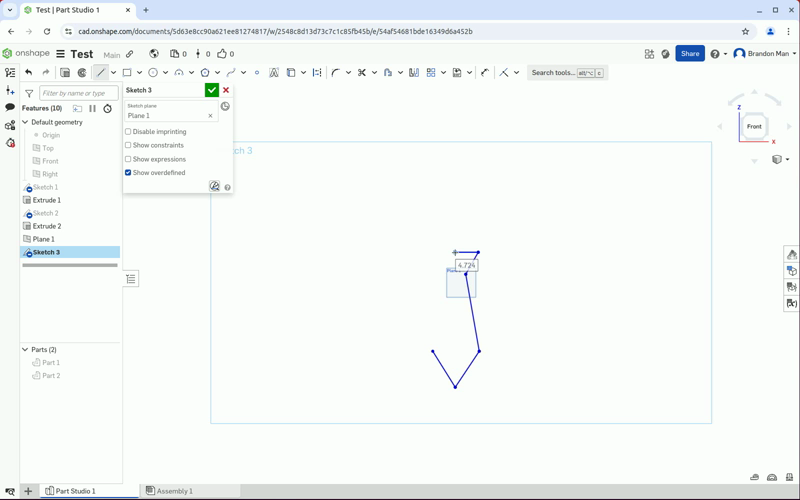
mouse_move(485, 252)
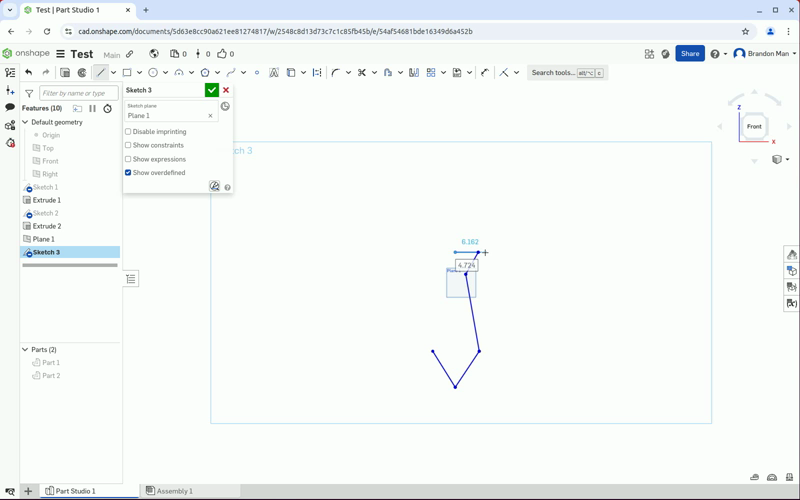
mouse_move(433, 252)
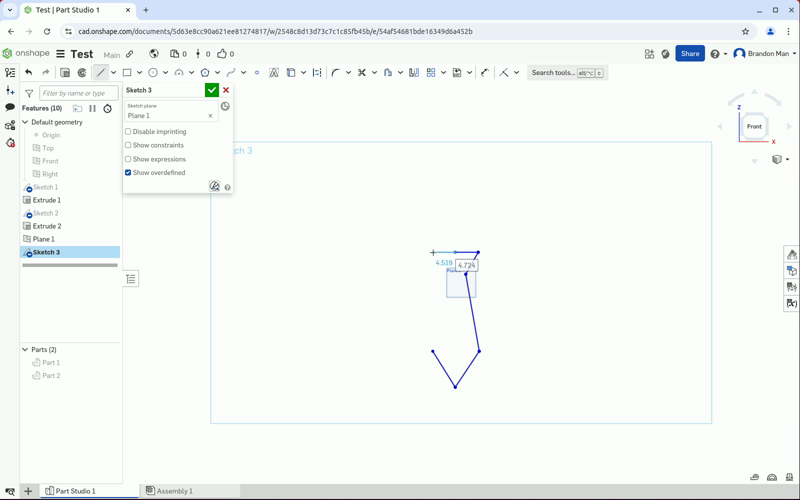
click(433, 252)
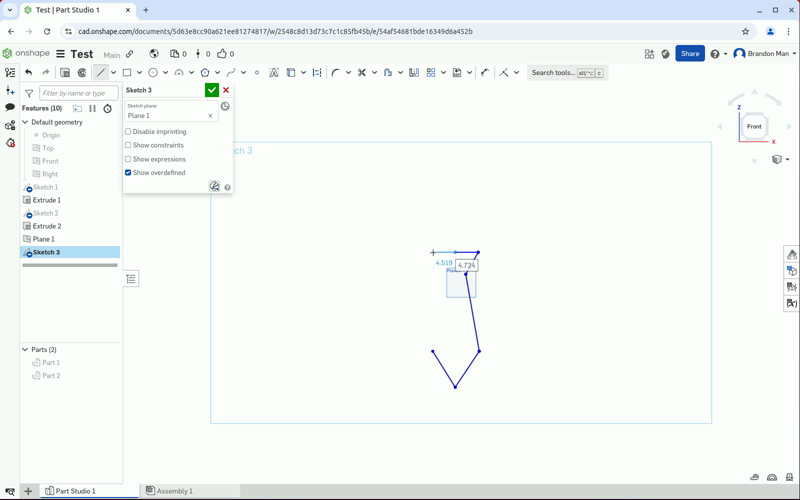
key_up(shift)
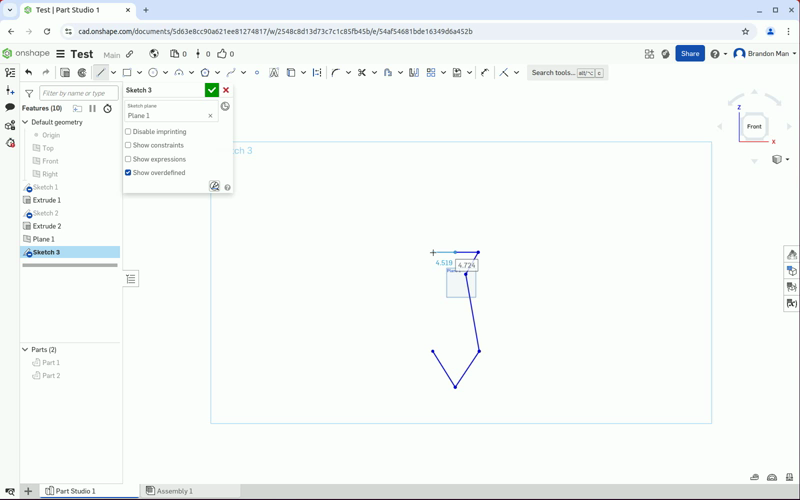
key_down(shift)
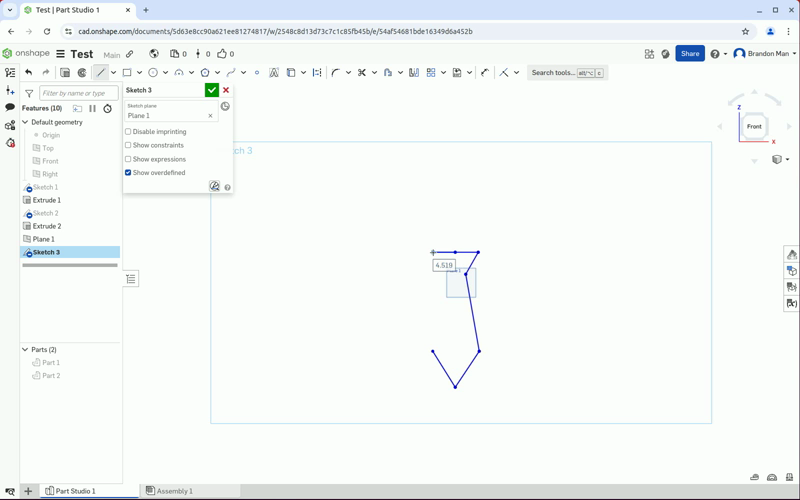
mouse_move(463, 252)
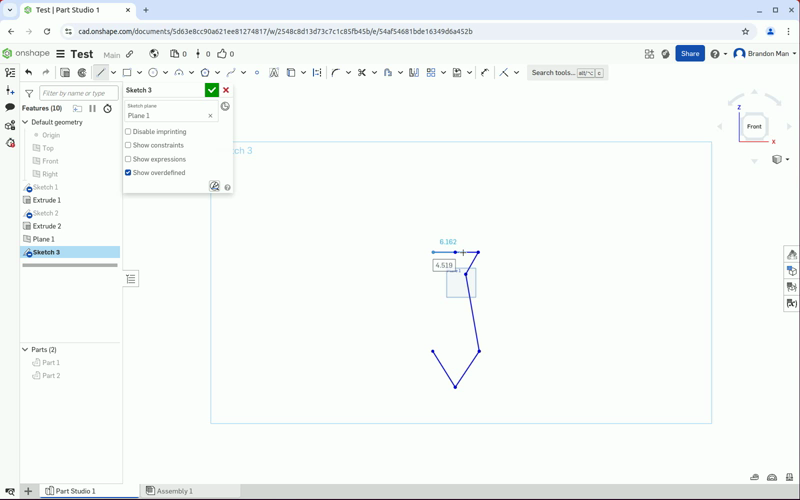
mouse_move(446, 274)
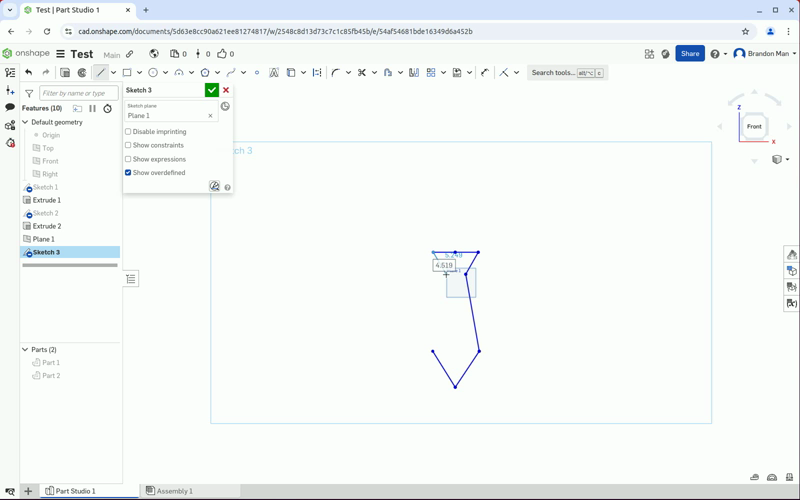
click(446, 274)
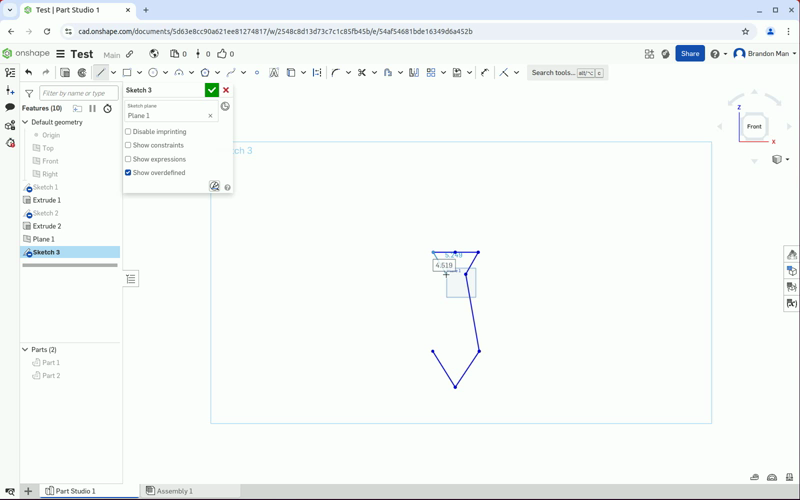
key_up(shift)
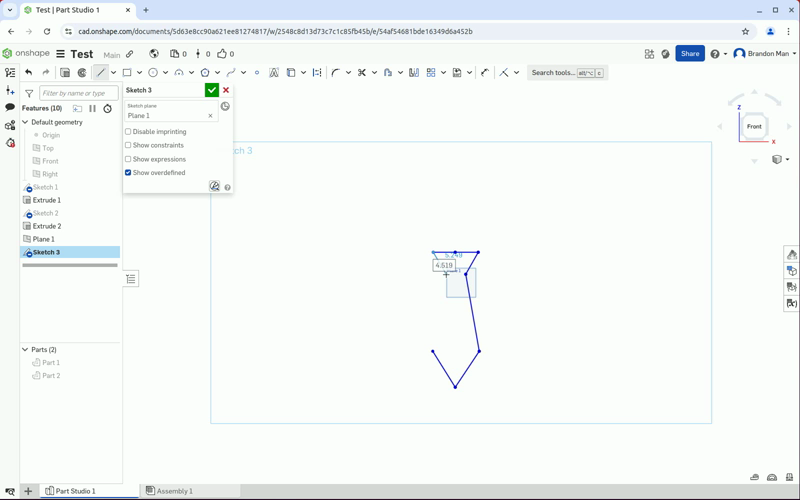
key_down(shift)
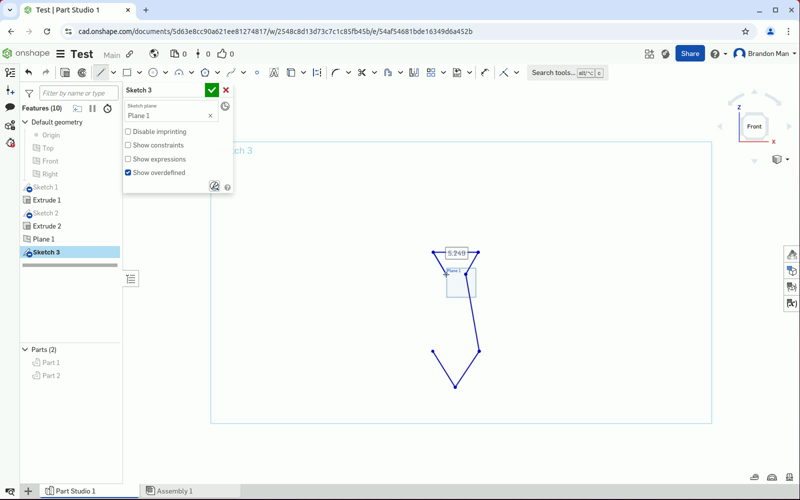
mouse_move(432, 351)
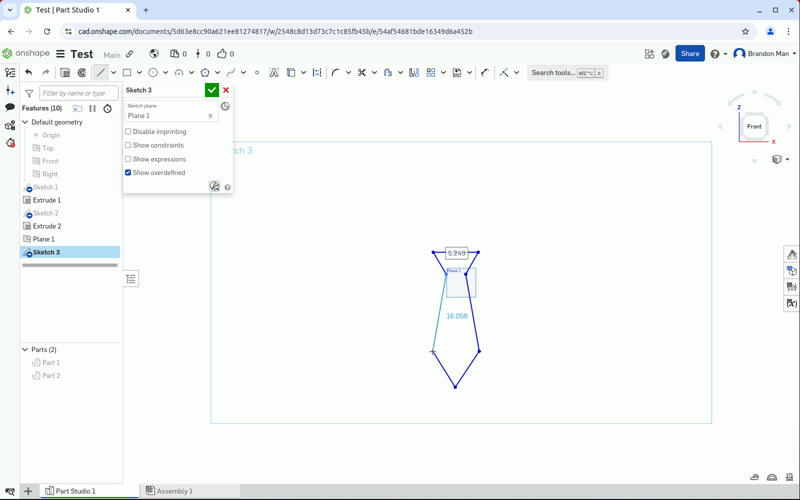
key_up(shift)
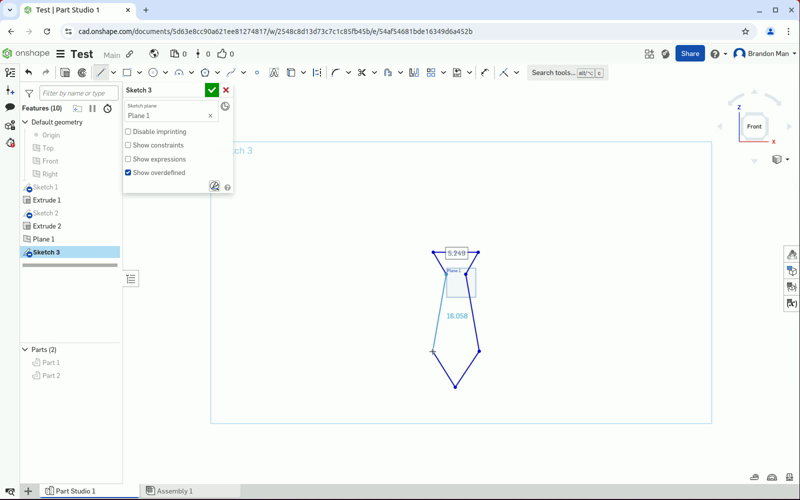
click(432, 351)
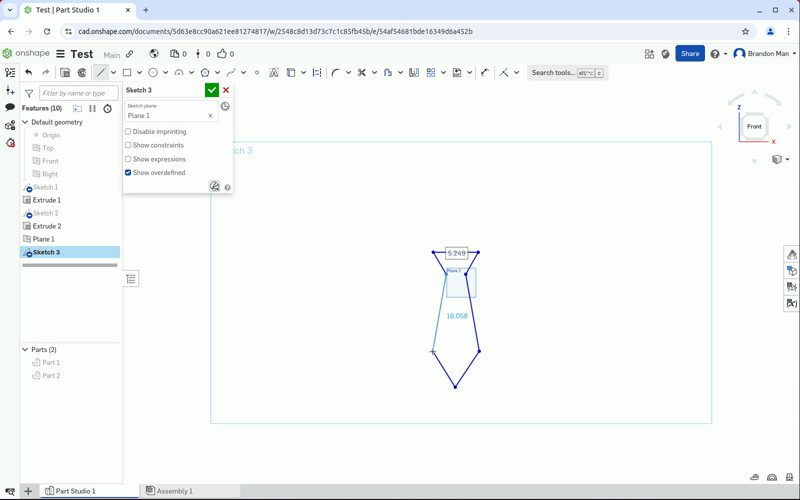
key(esc)
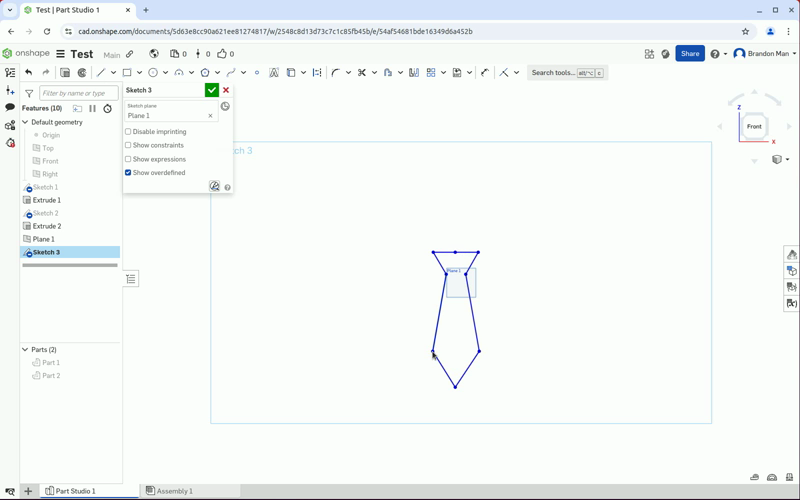
mouse_move(465, 330)
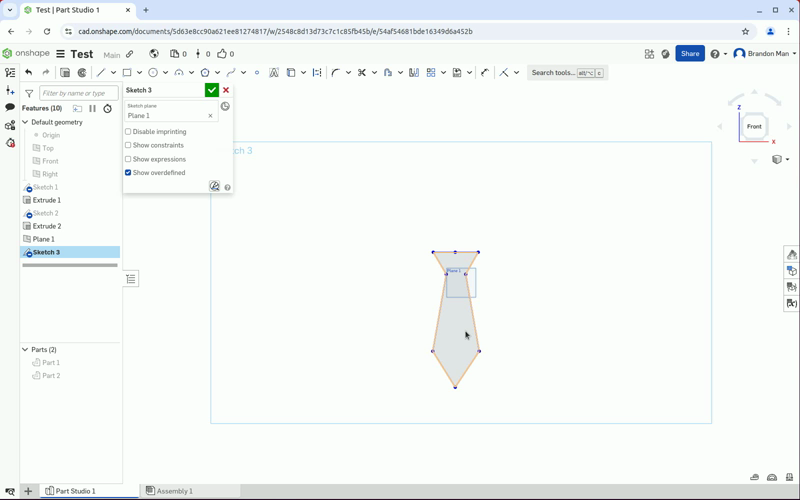
click(465, 330)
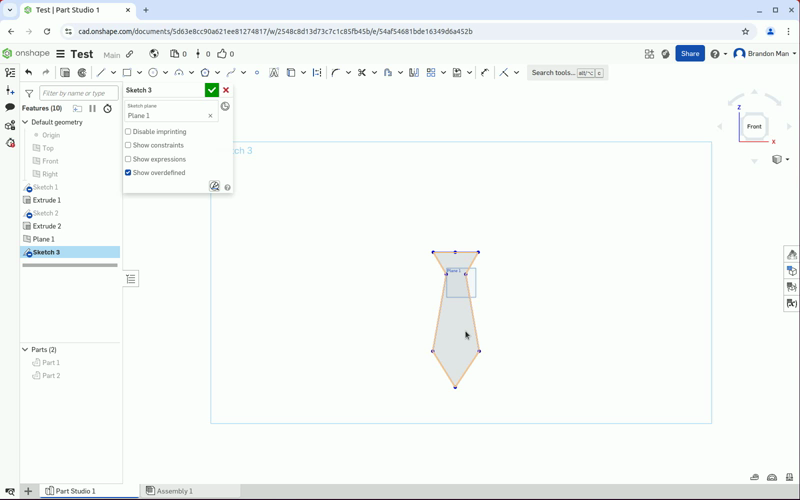
mouse_move(73, 352)
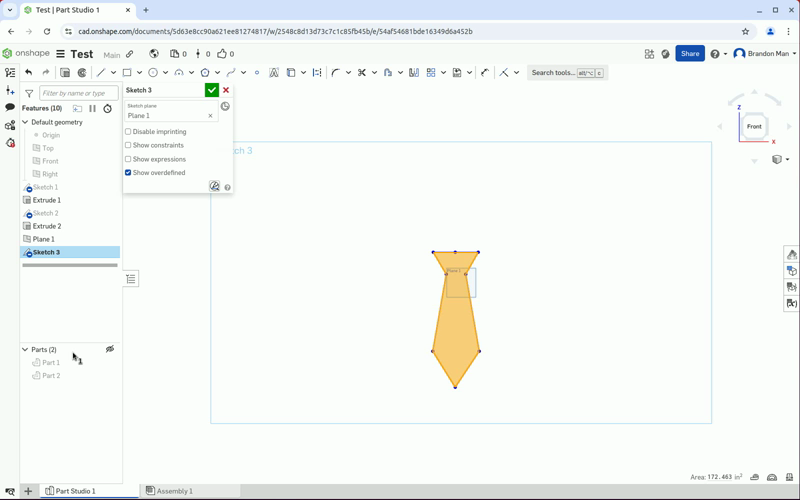
key(shift+y)
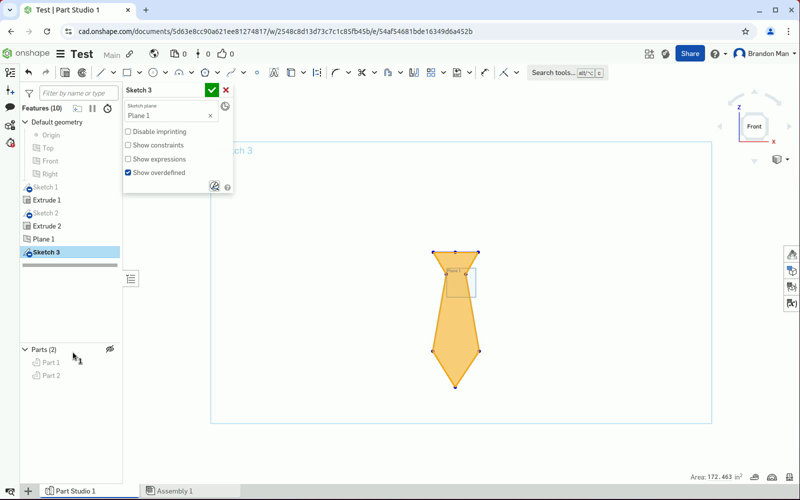
key(shift+e)
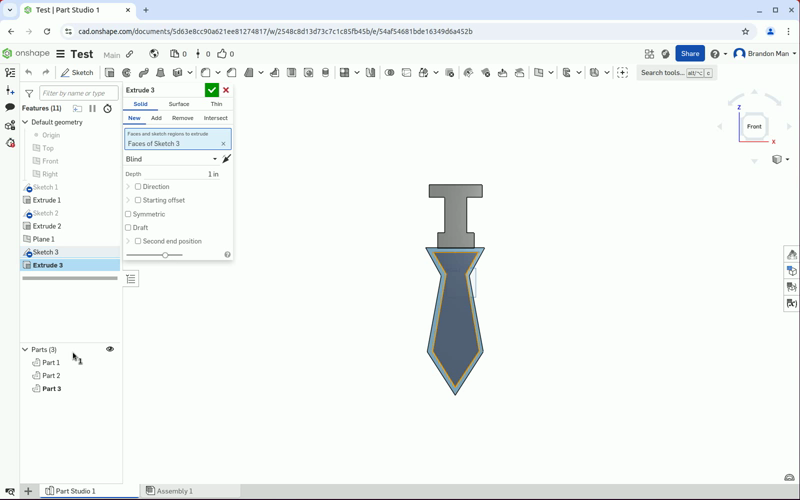
mouse_move(143, 106)
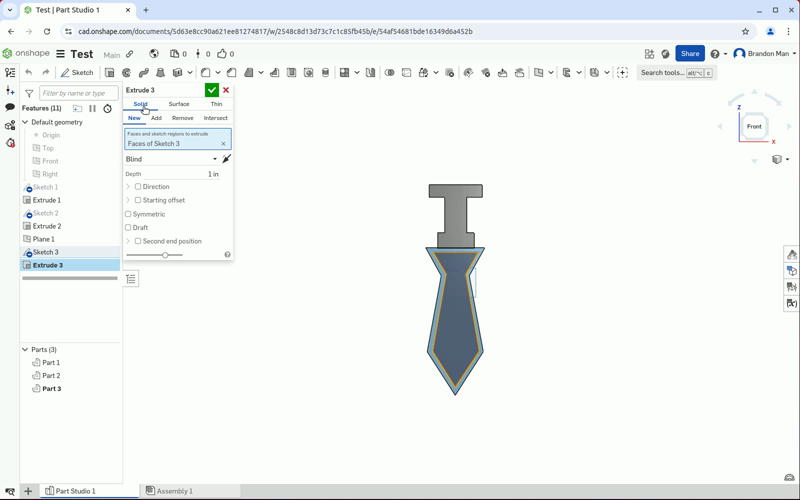
click(143, 106)
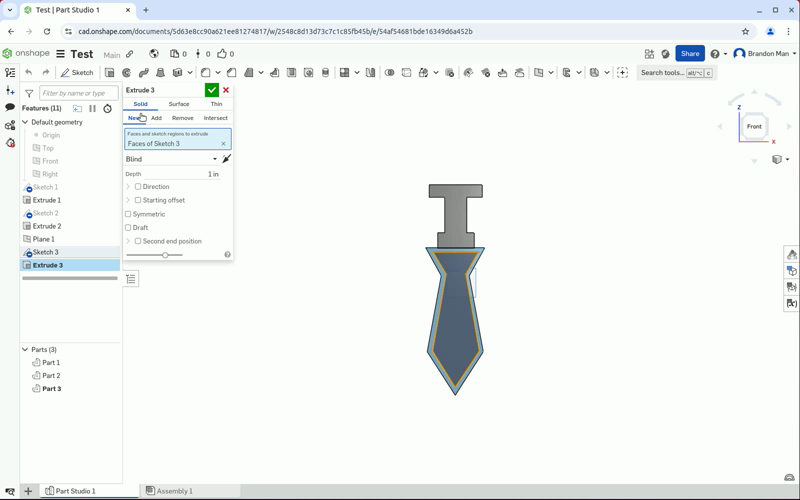
mouse_move(137, 120)
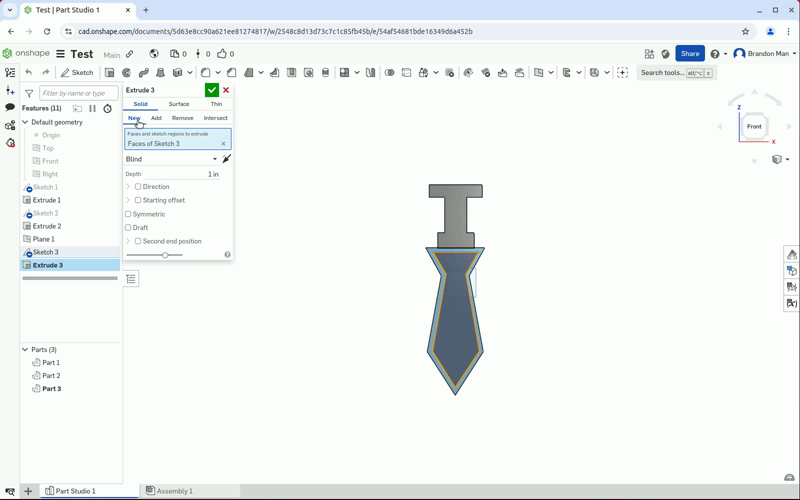
click(137, 120)
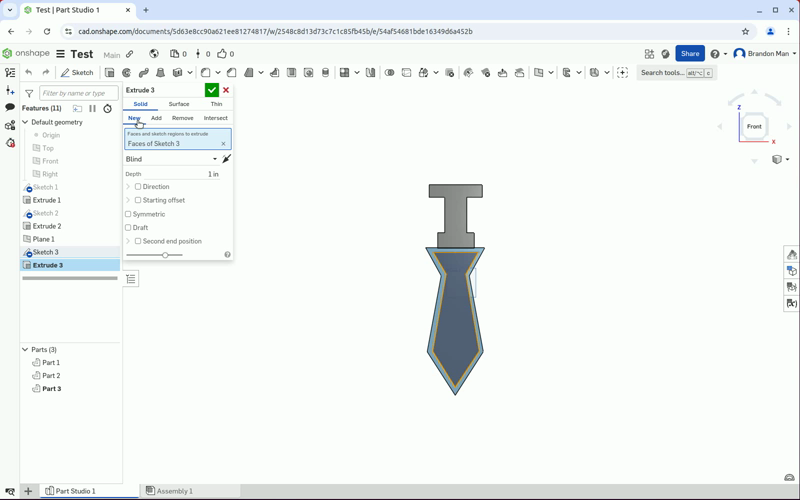
key(tab, 4)
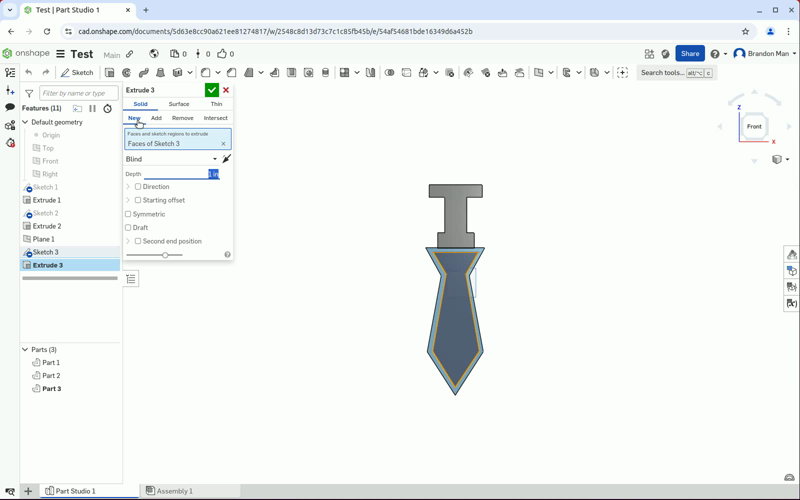
text(0.481)
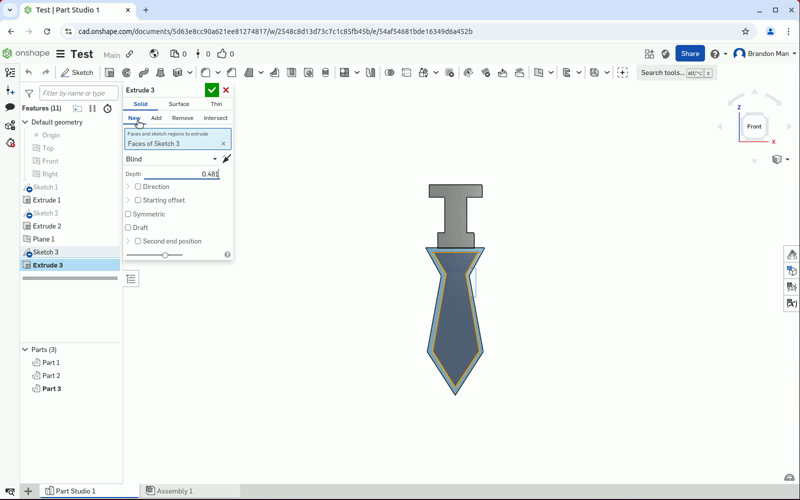
key(enter)
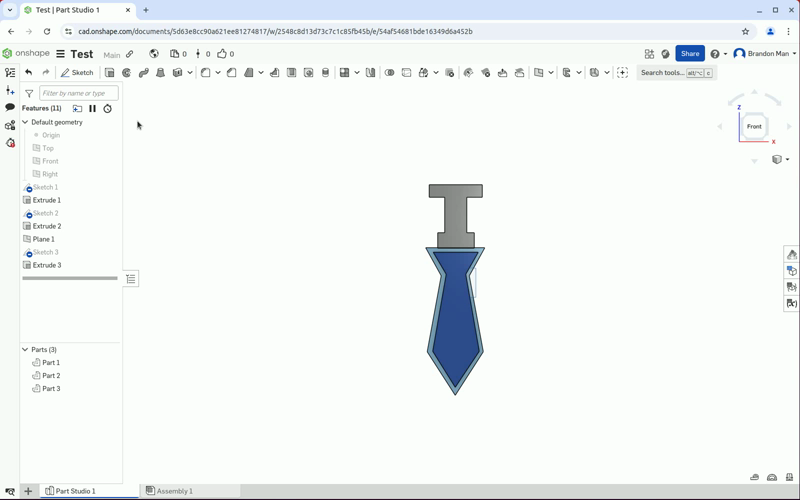
key(shift+h)
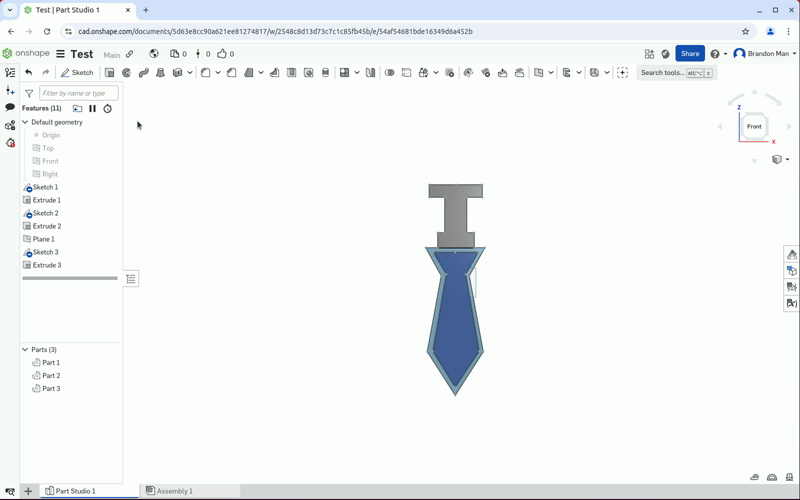
key(shift+h)
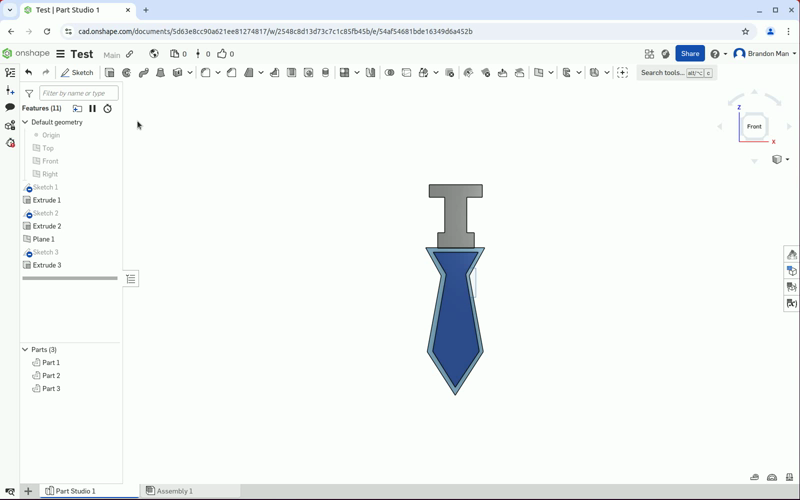
mouse_move(73, 189)
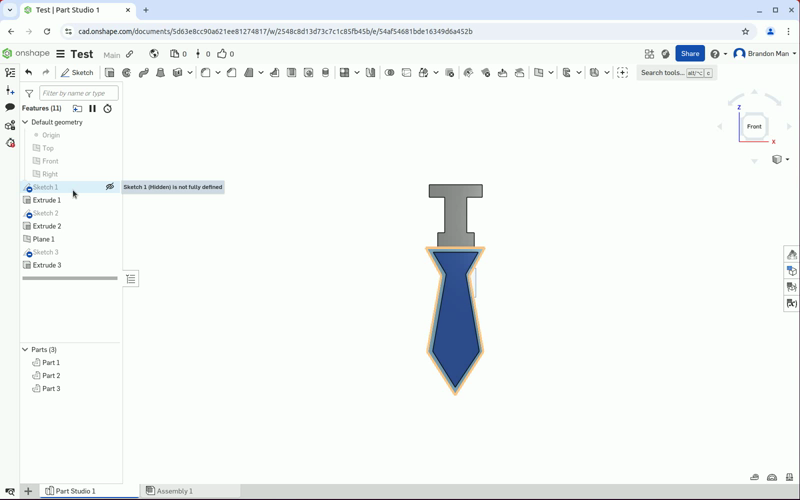
click(73, 189)
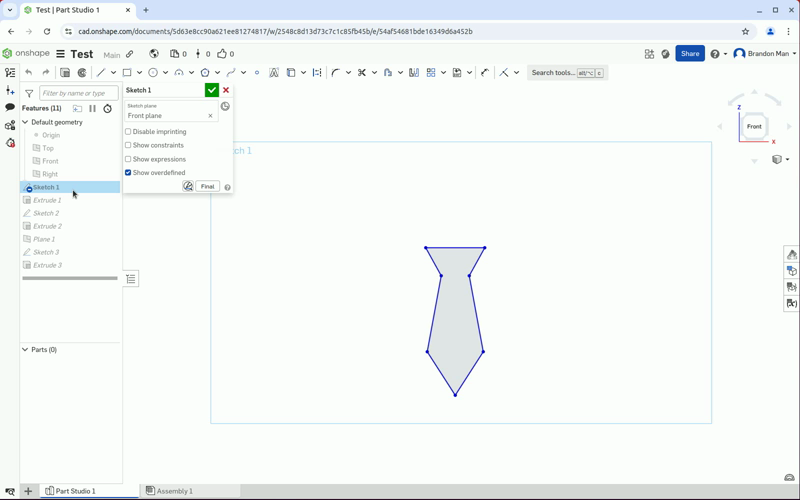
mouse_move(229, 92)
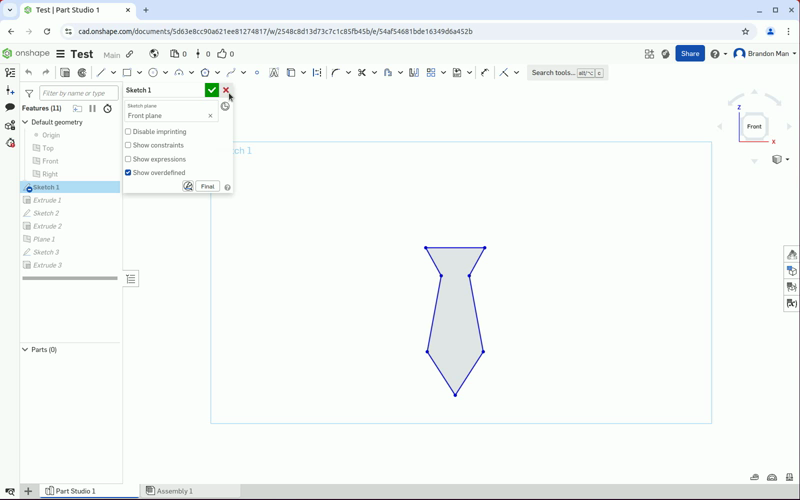
click(229, 92)
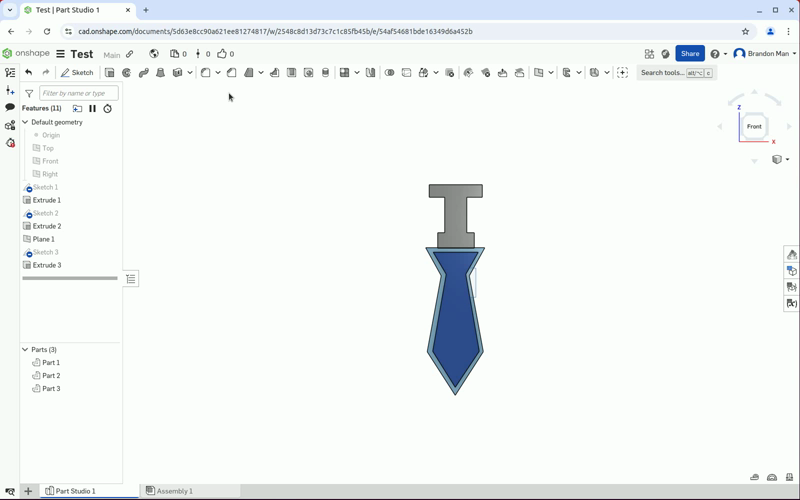
mouse_move(541, 75)
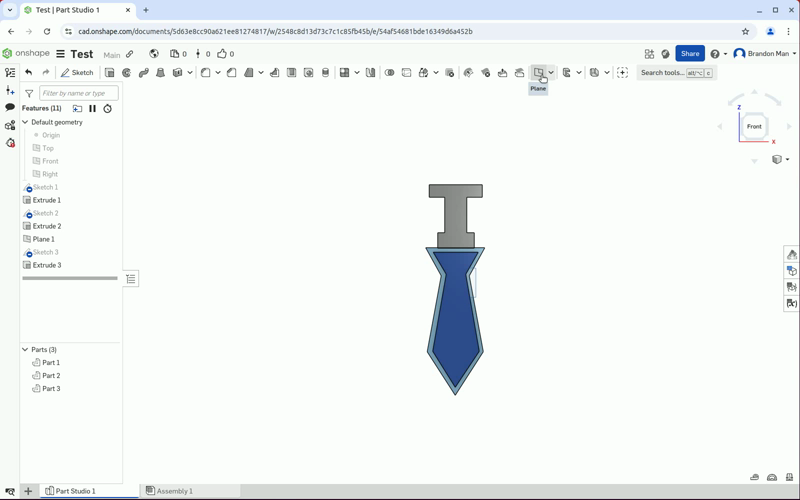
click(541, 75)
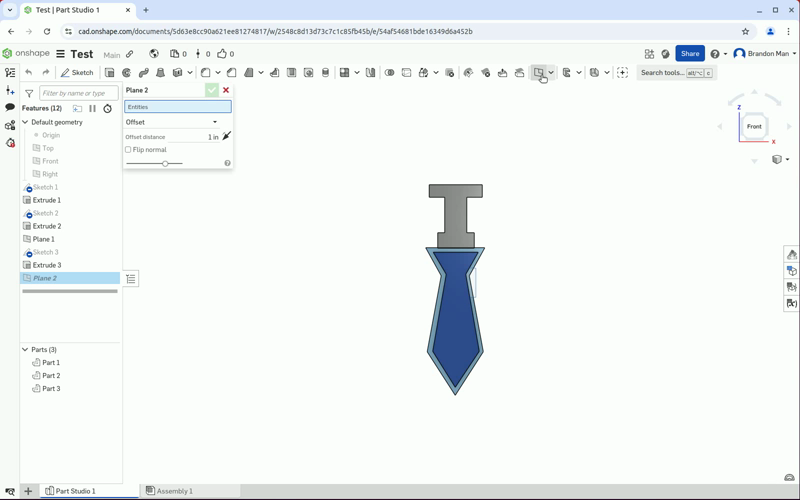
mouse_move(73, 163)
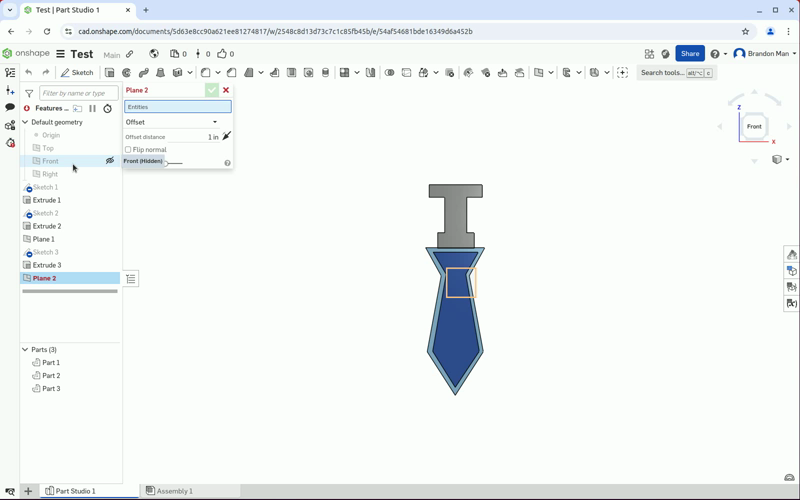
click(73, 163)
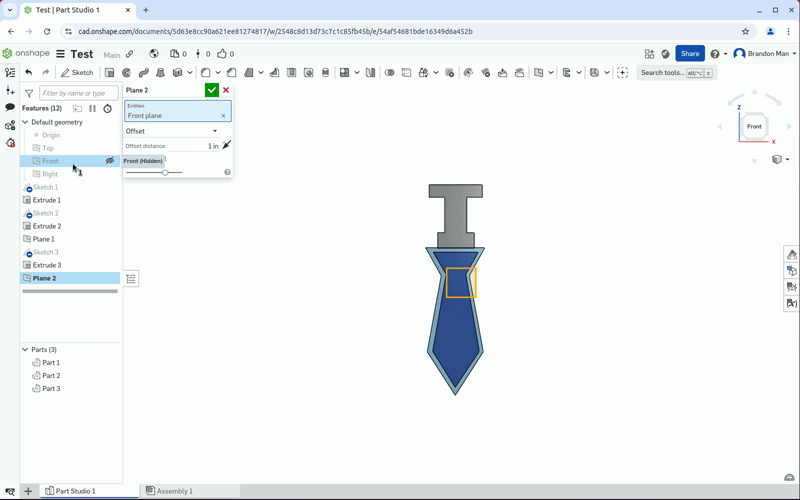
key(tab, 2)
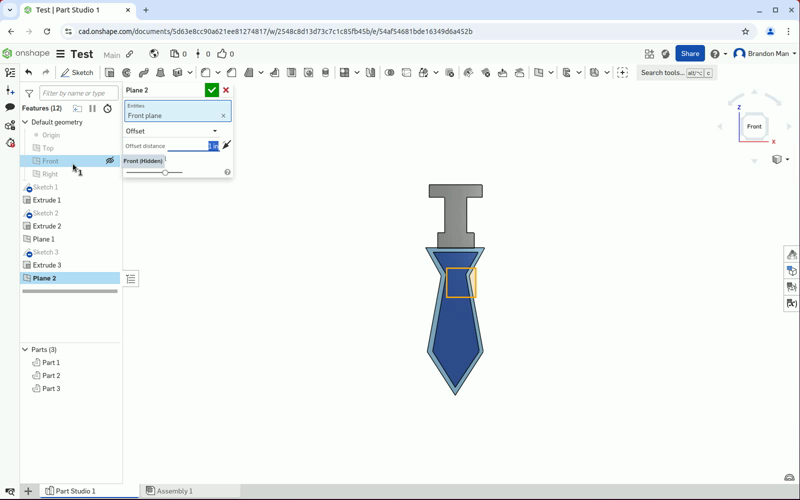
text(3.143)
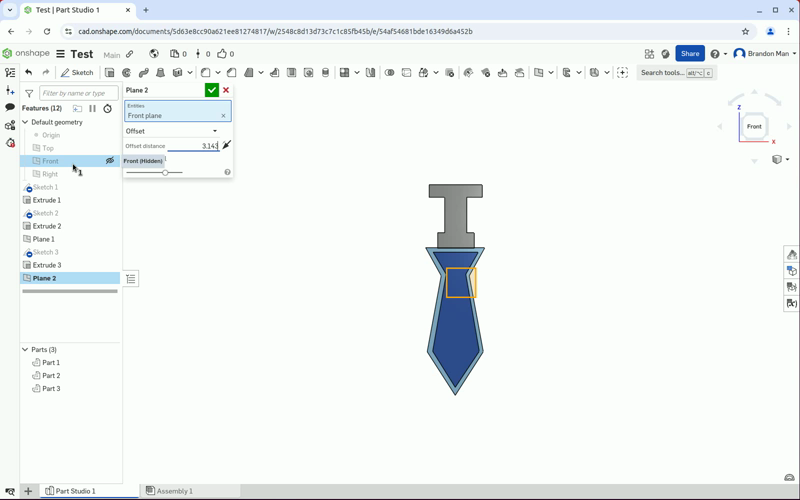
key(enter, 2)
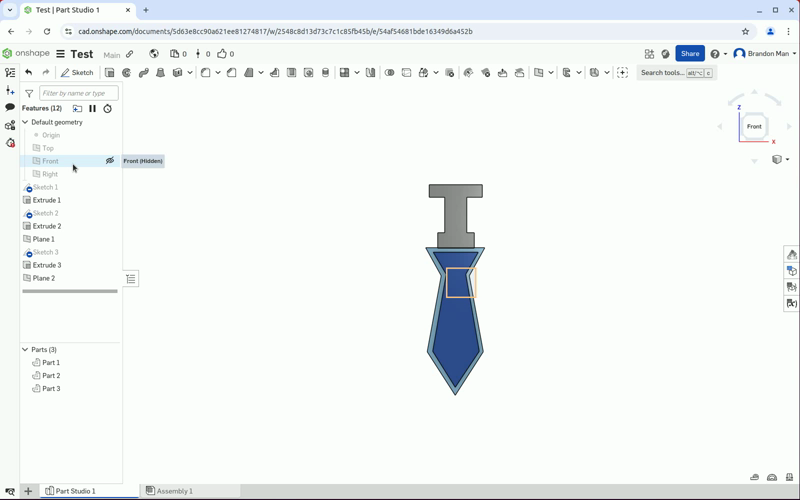
key(shift+s)
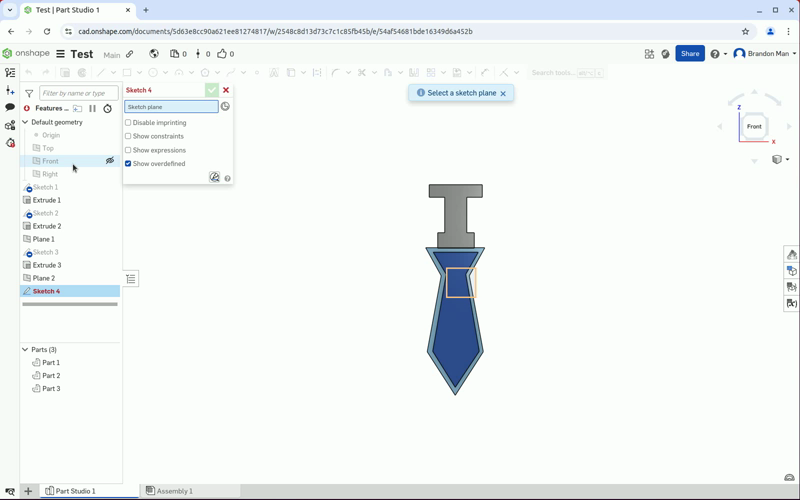
mouse_move(73, 280)
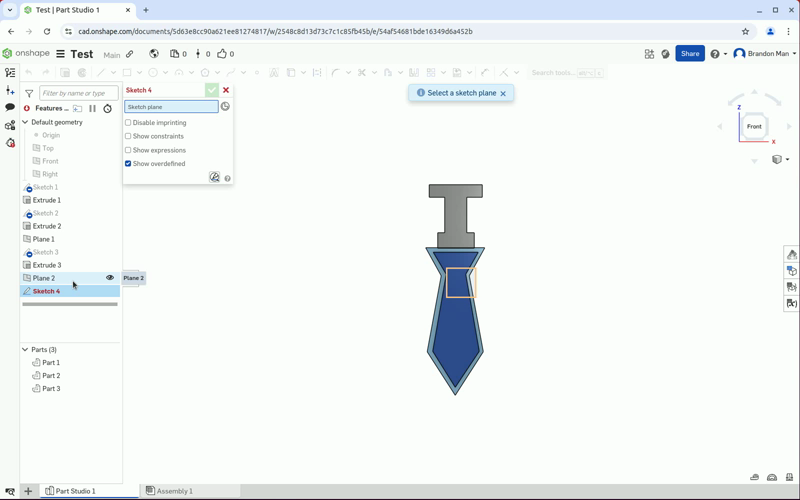
click(73, 280)
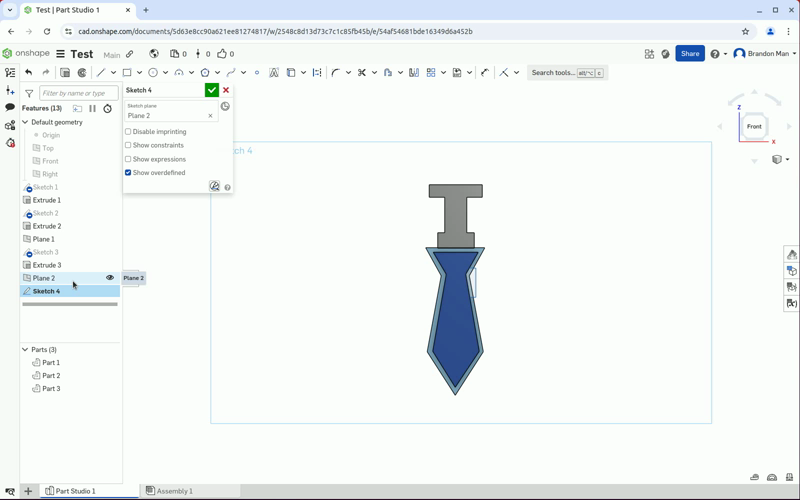
mouse_move(73, 352)
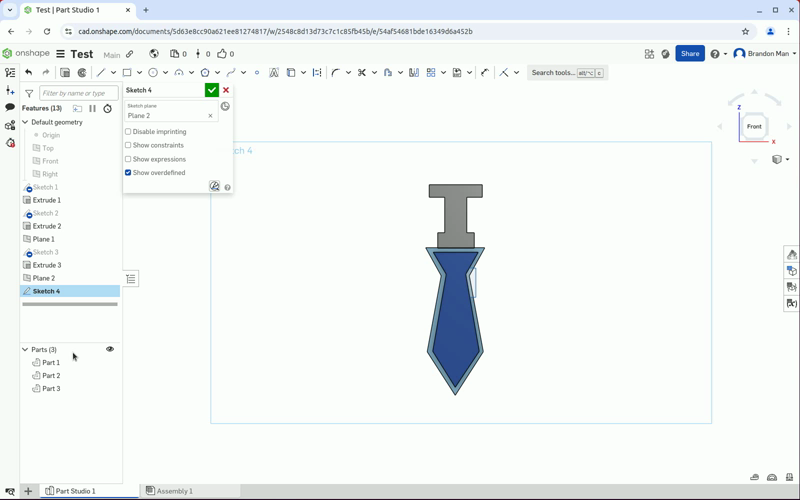
key(y)
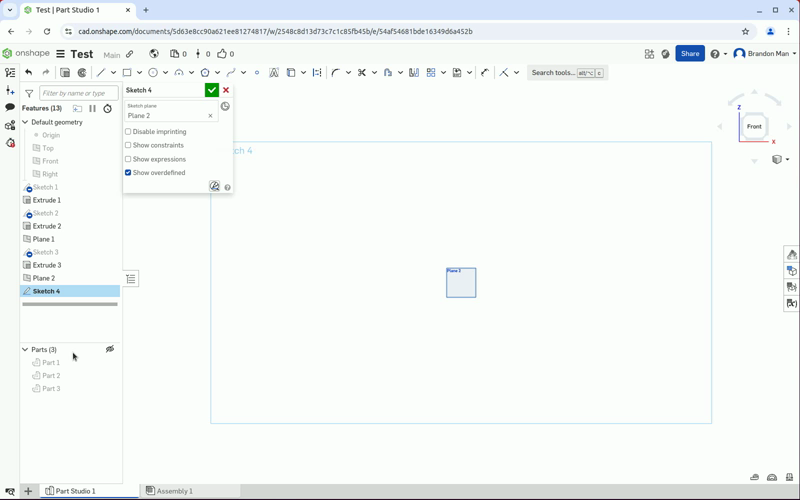
key(l)
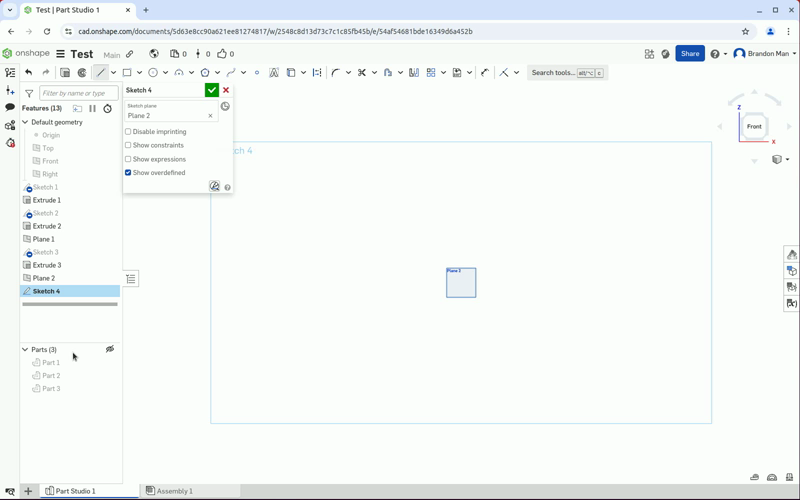
key_down(shift)
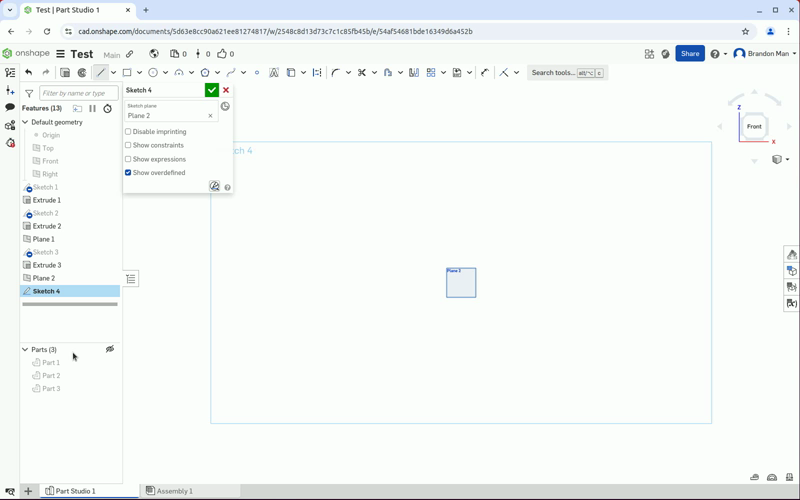
mouse_move(434, 349)
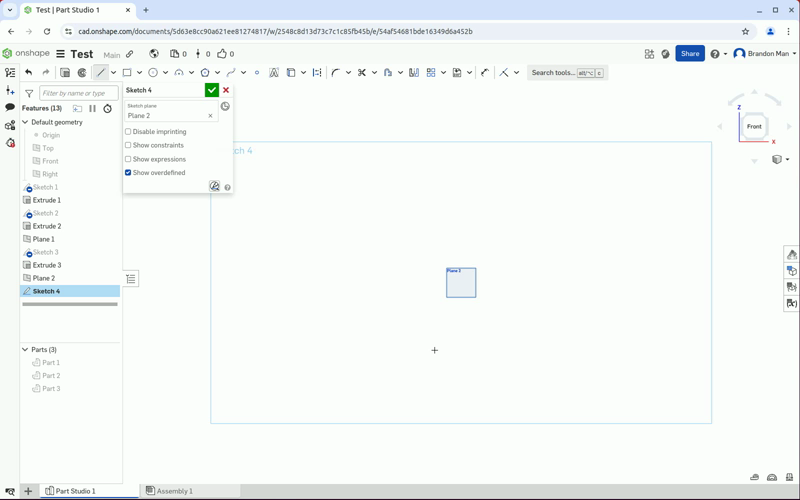
click(434, 349)
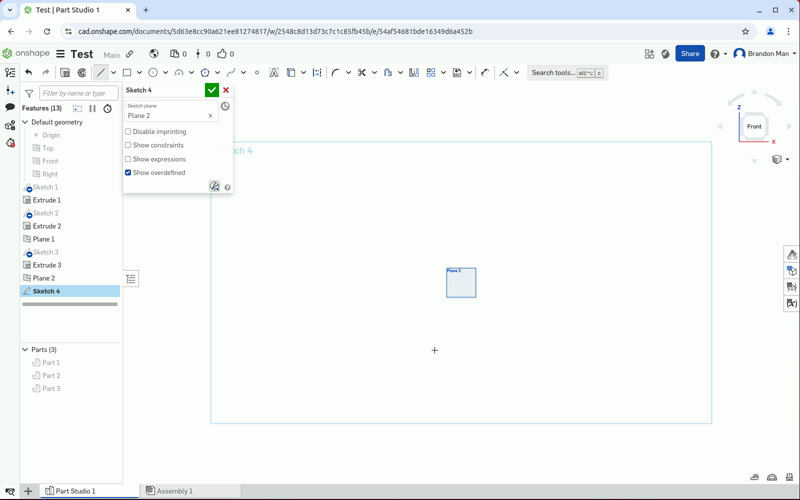
key_up(shift)
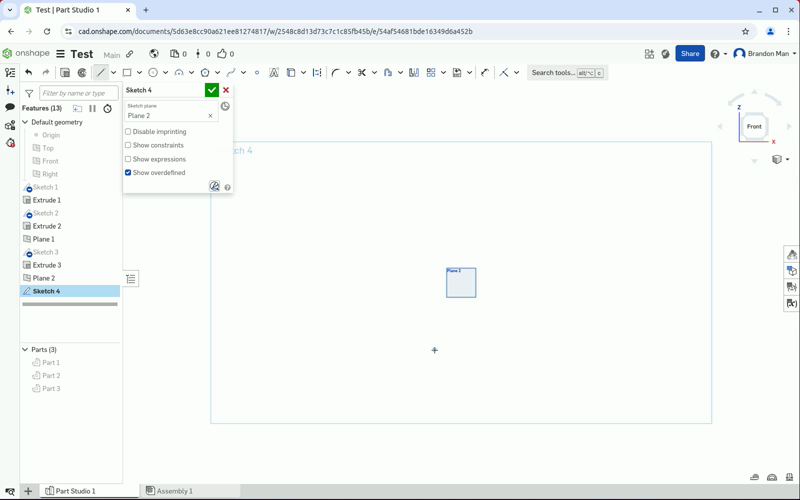
key_down(shift)
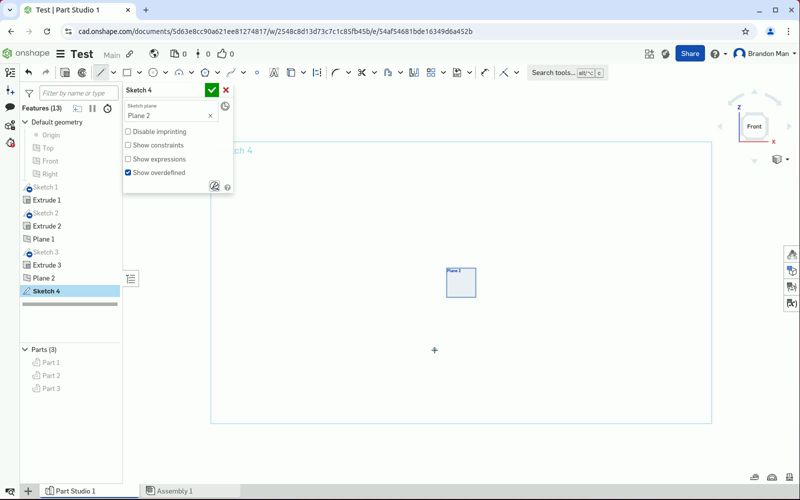
mouse_move(464, 349)
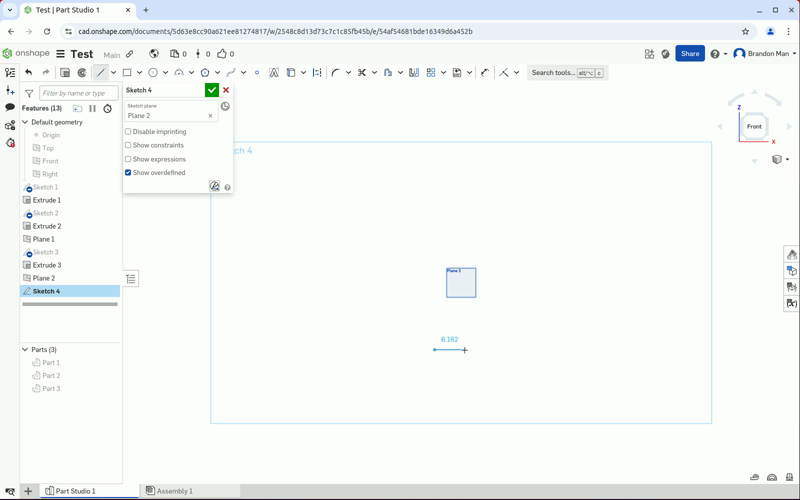
mouse_move(456, 382)
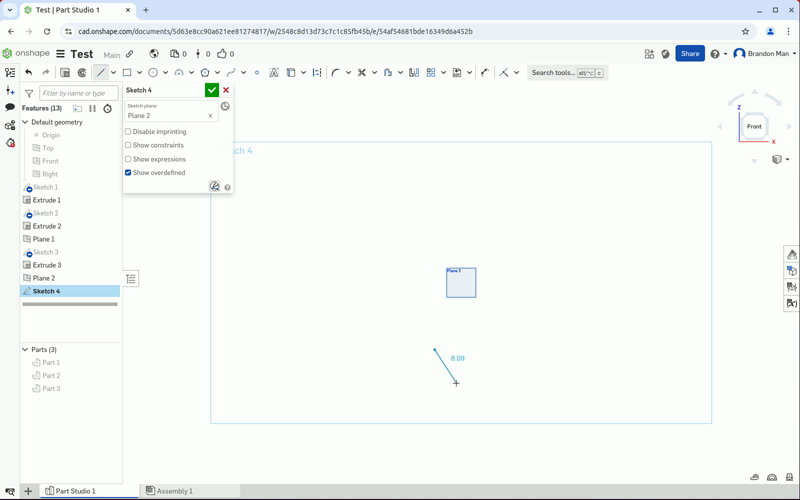
click(456, 382)
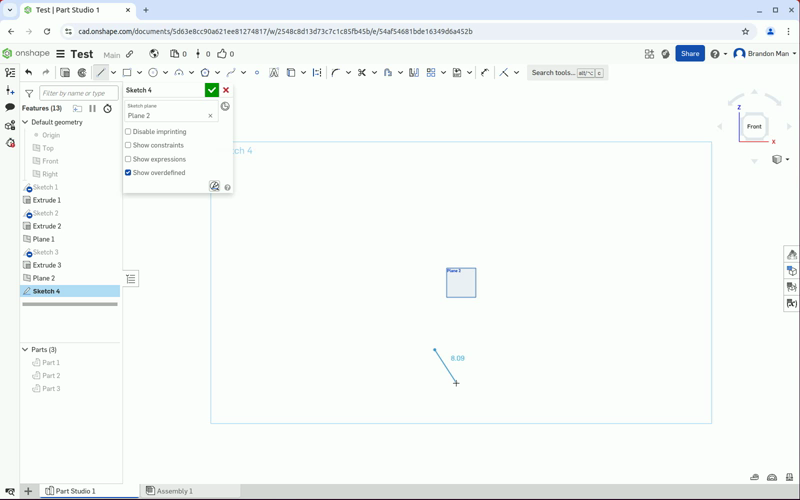
key_up(shift)
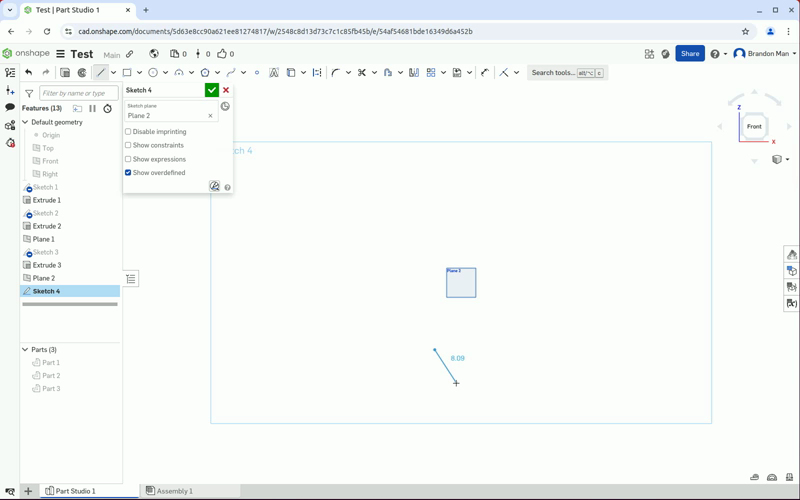
key_down(shift)
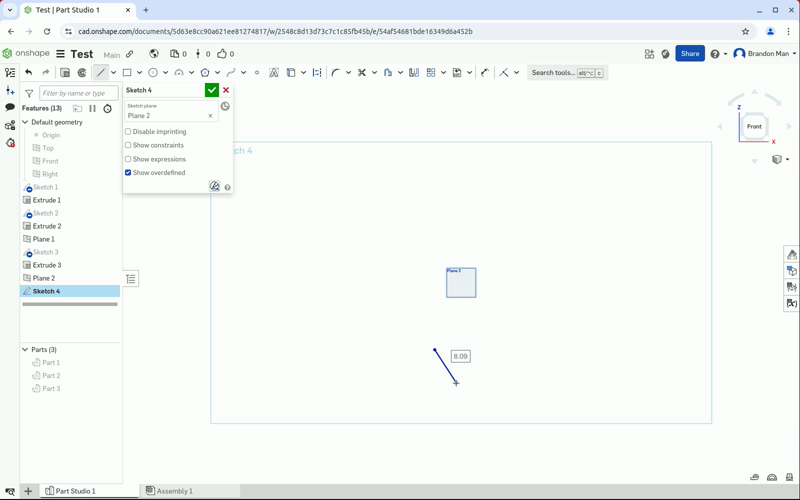
mouse_move(486, 382)
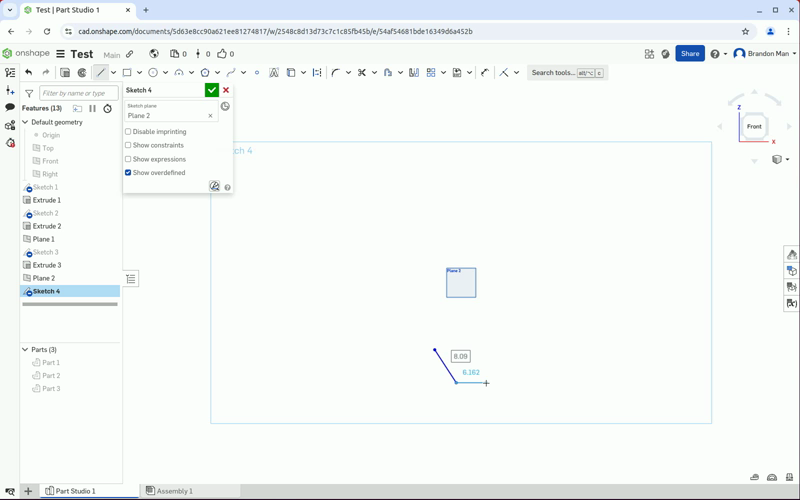
mouse_move(477, 349)
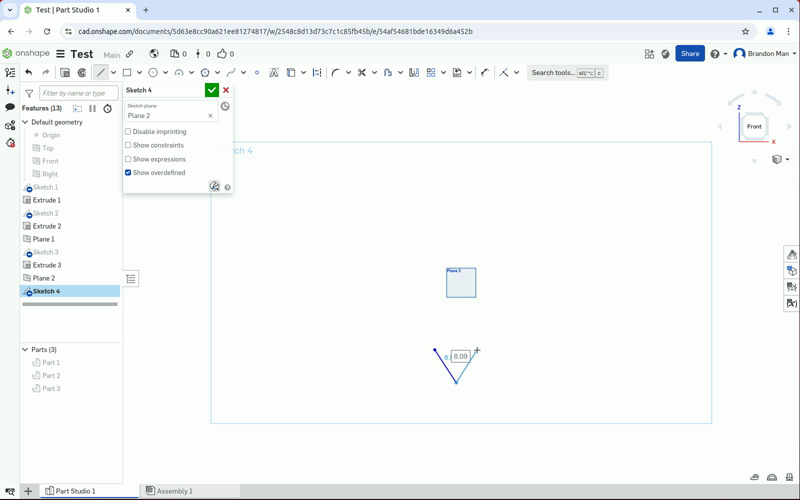
click(477, 349)
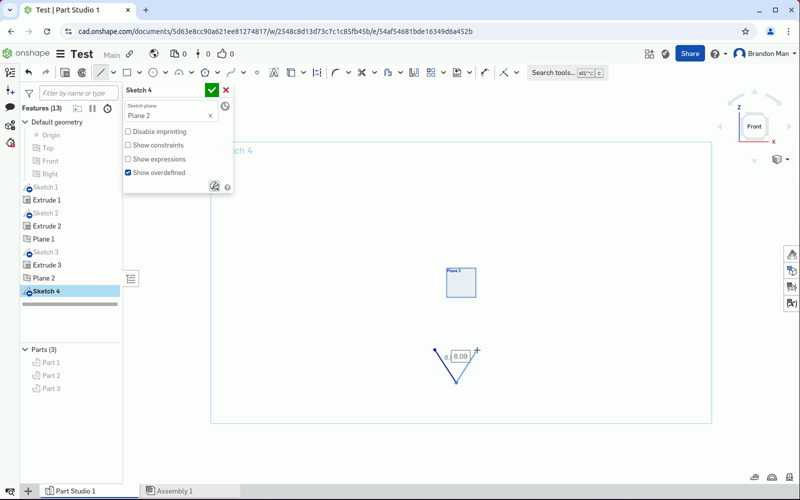
key_up(shift)
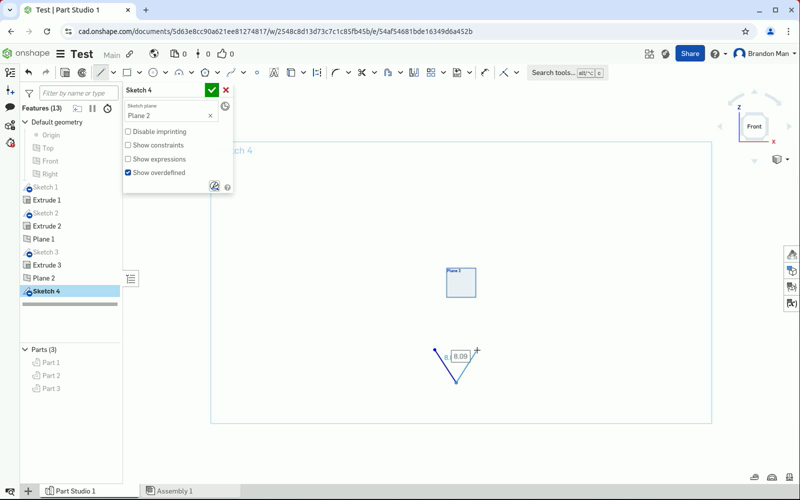
key_down(shift)
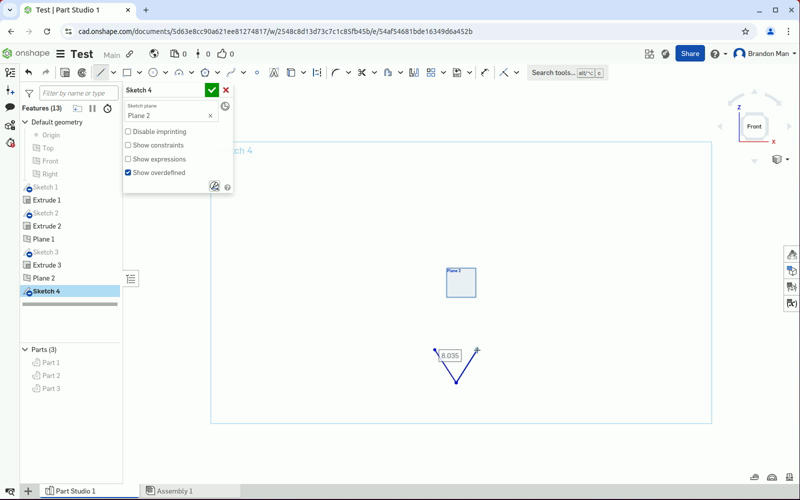
mouse_move(462, 273)
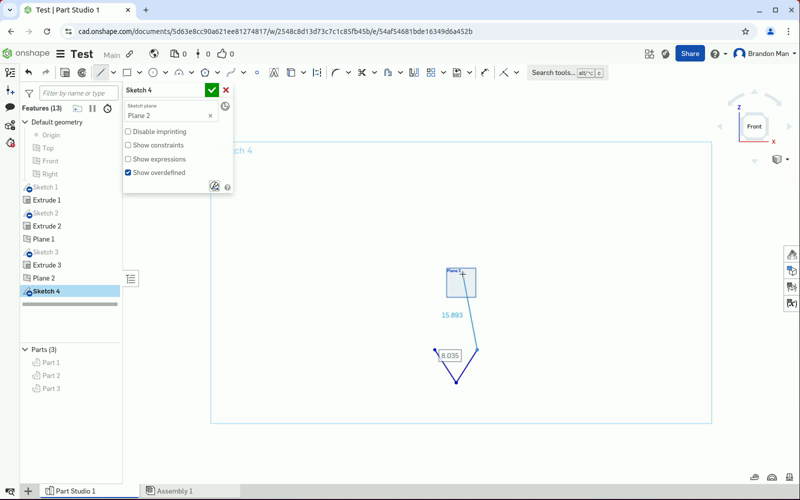
click(462, 273)
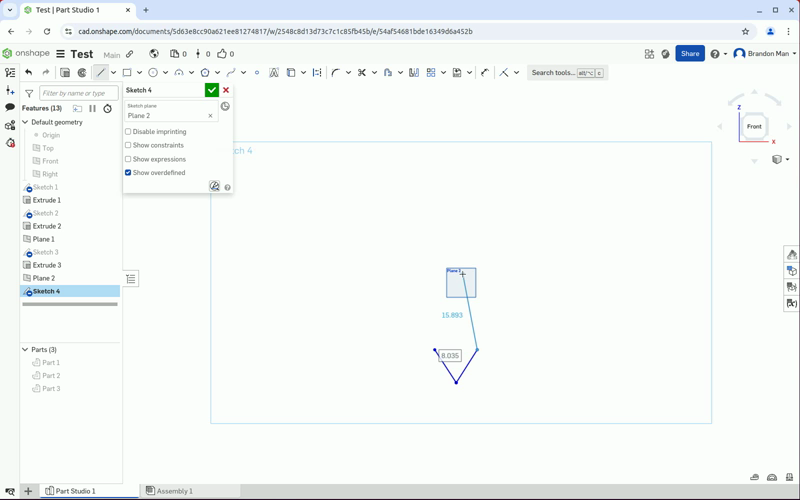
key_up(shift)
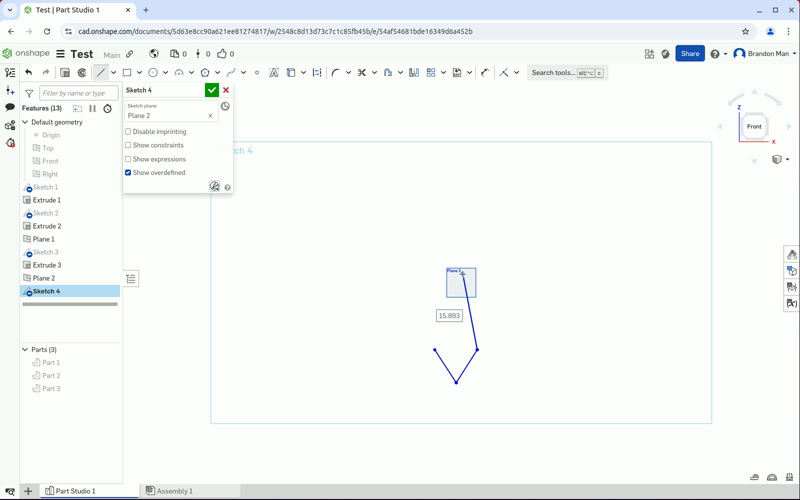
key_down(shift)
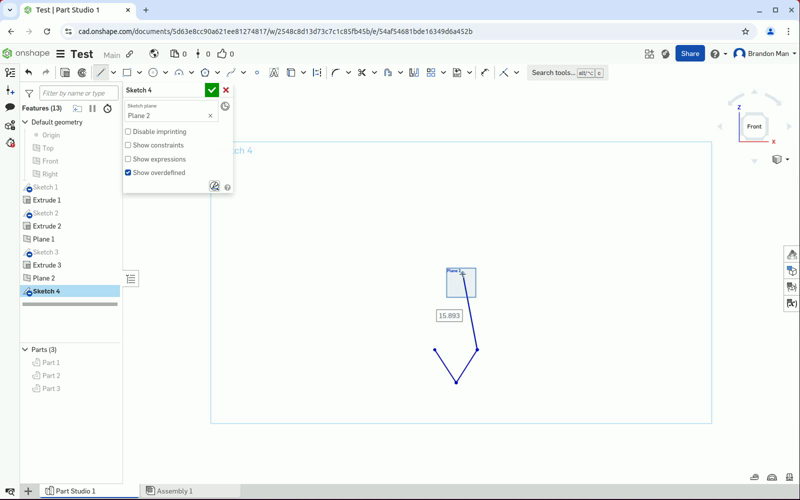
mouse_move(492, 273)
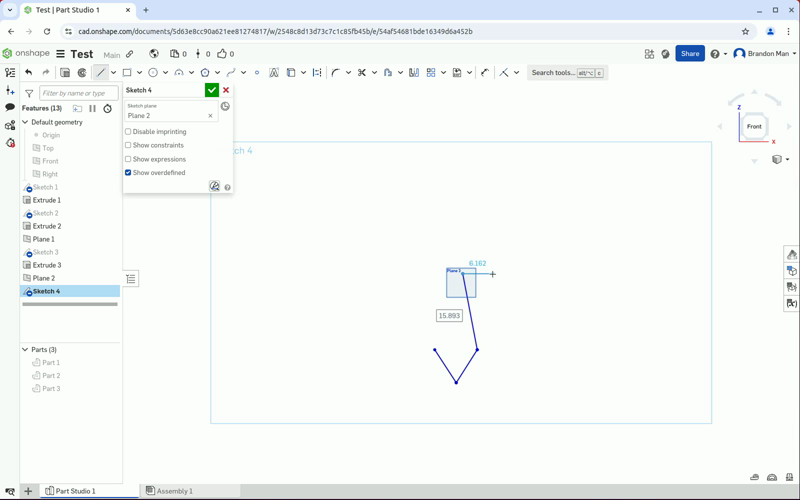
mouse_move(474, 254)
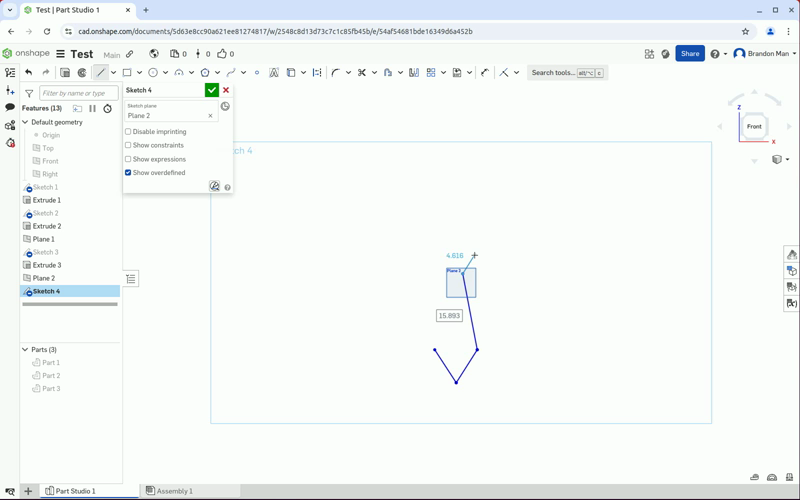
click(474, 254)
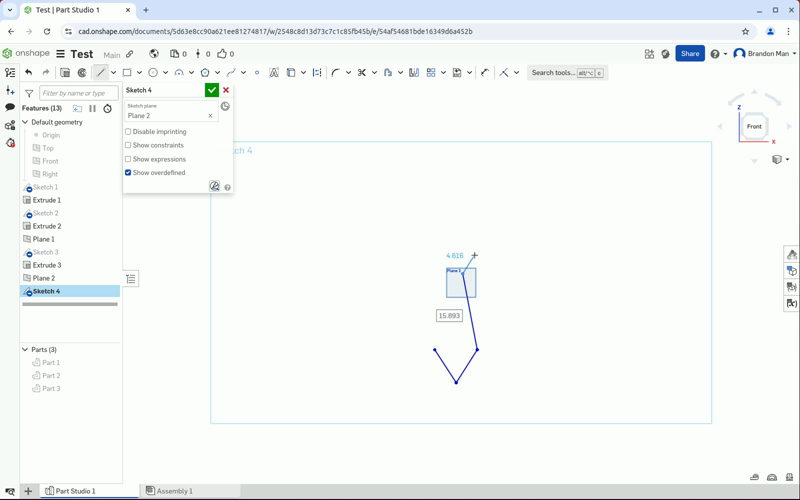
key_up(shift)
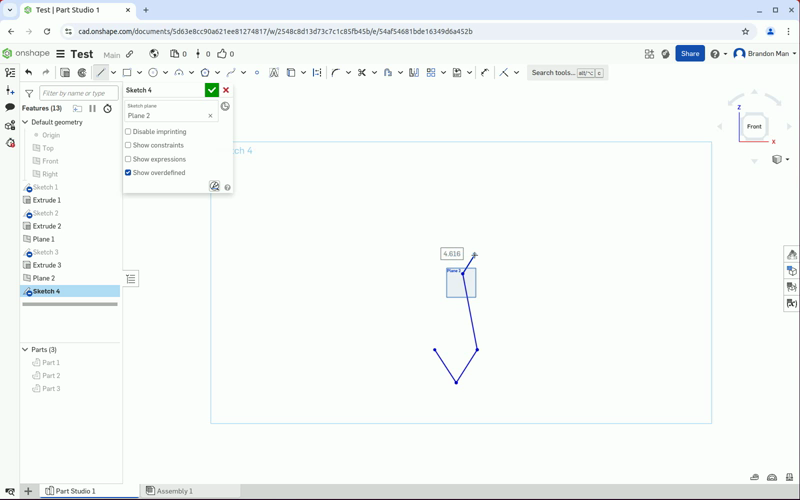
key_down(shift)
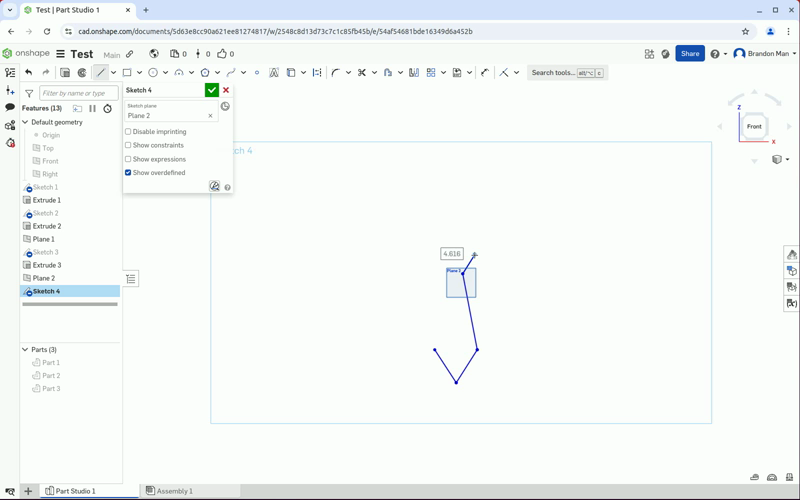
mouse_move(504, 254)
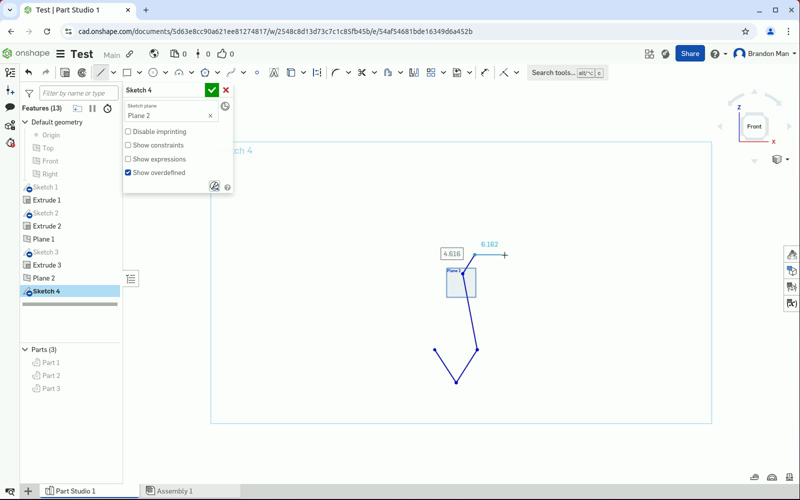
mouse_move(456, 254)
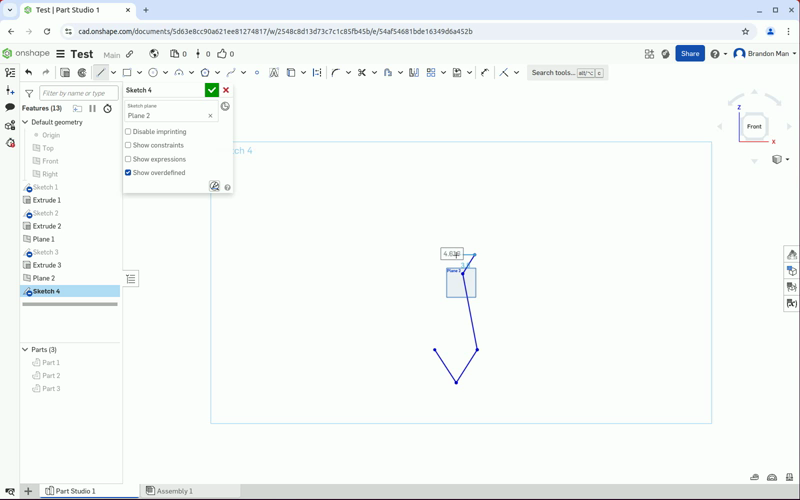
click(456, 254)
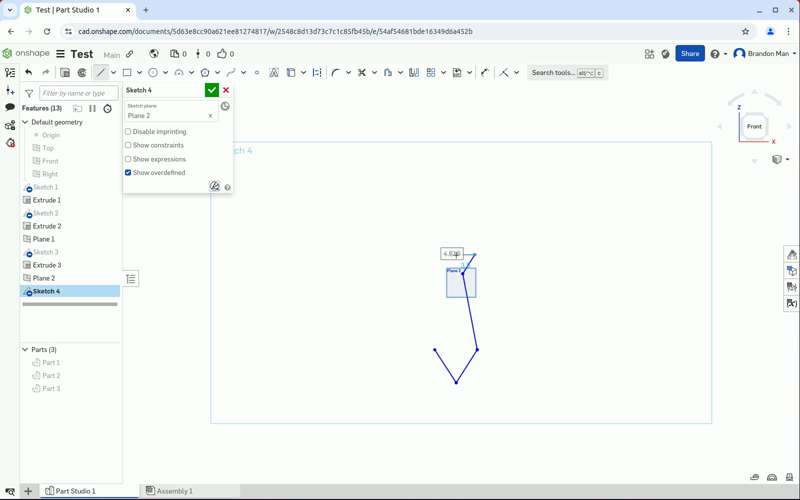
key_up(shift)
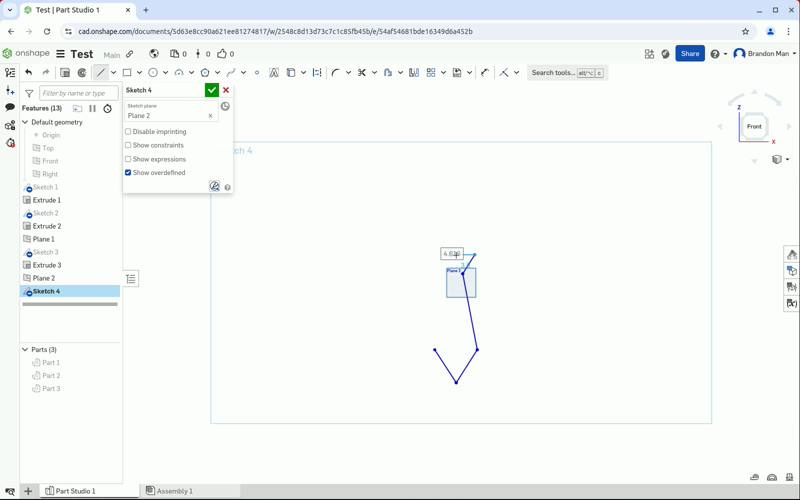
key_down(shift)
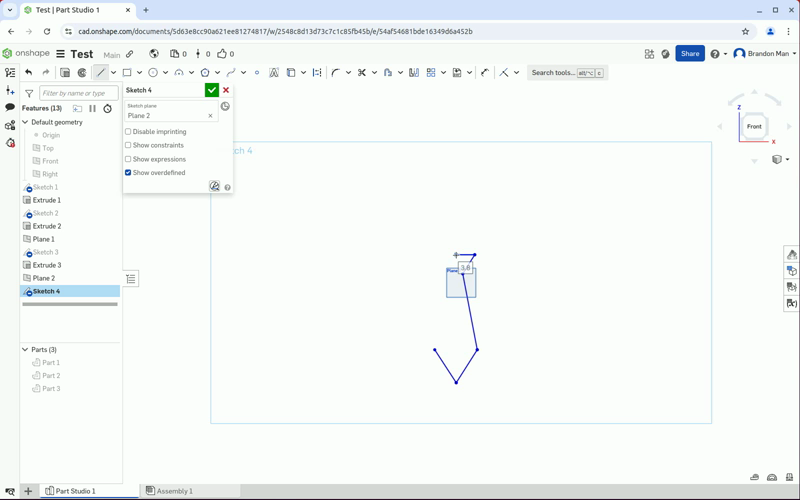
mouse_move(486, 254)
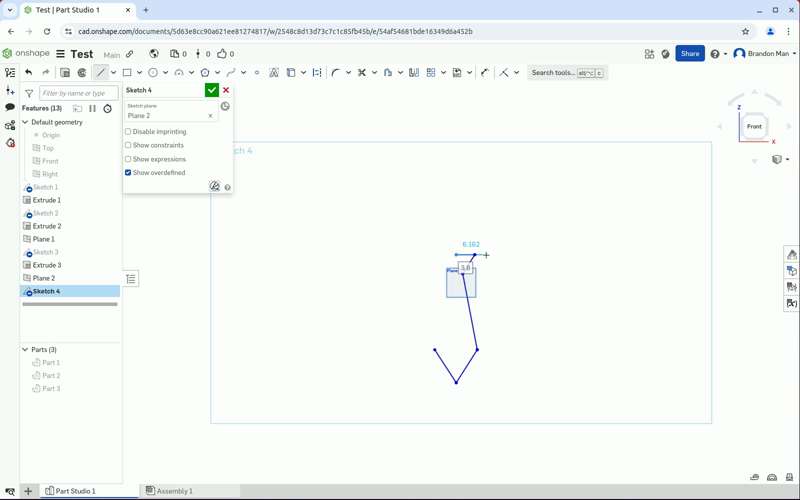
mouse_move(437, 254)
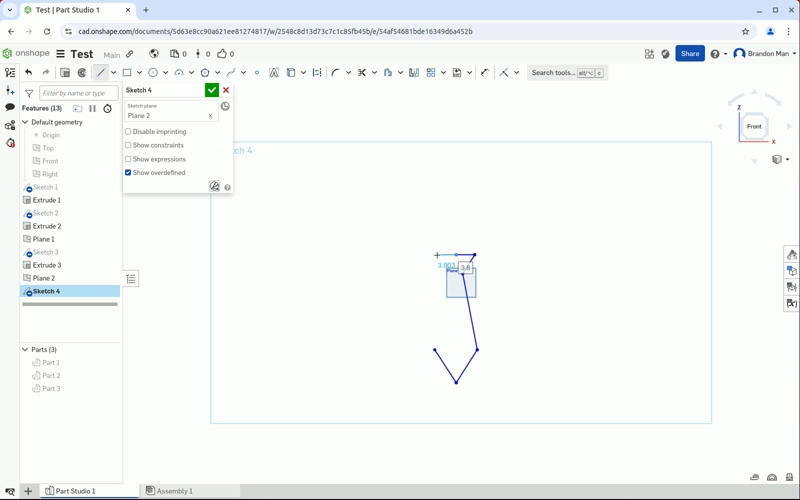
click(437, 254)
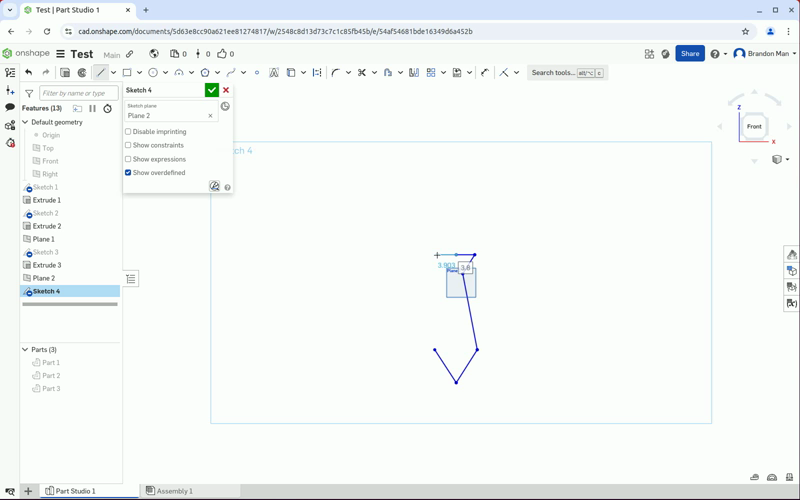
key_up(shift)
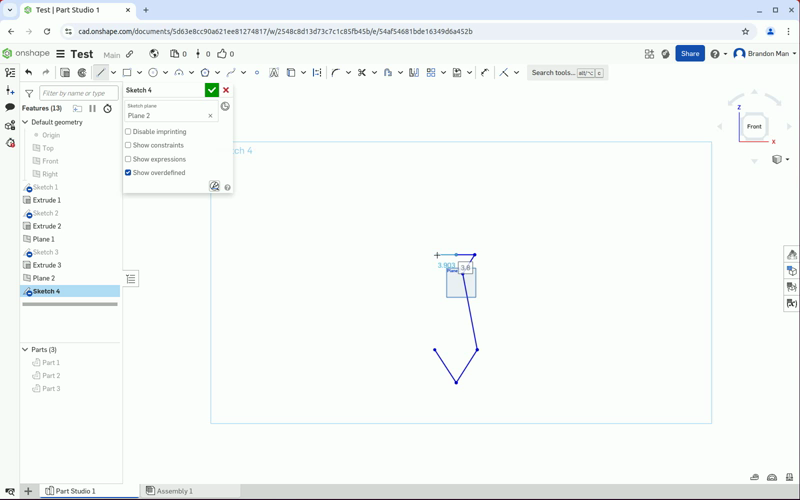
key_down(shift)
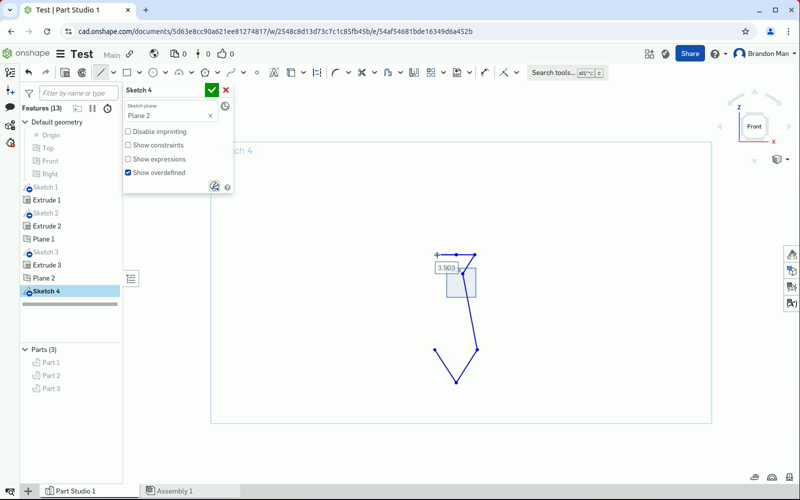
mouse_move(467, 254)
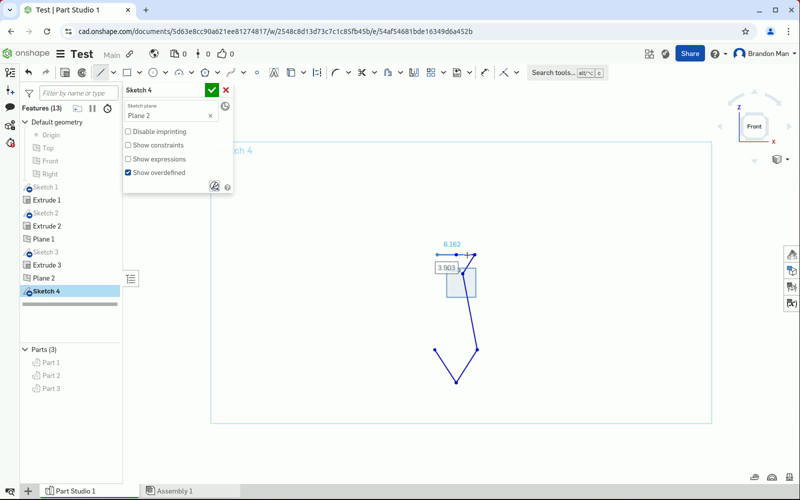
mouse_move(447, 273)
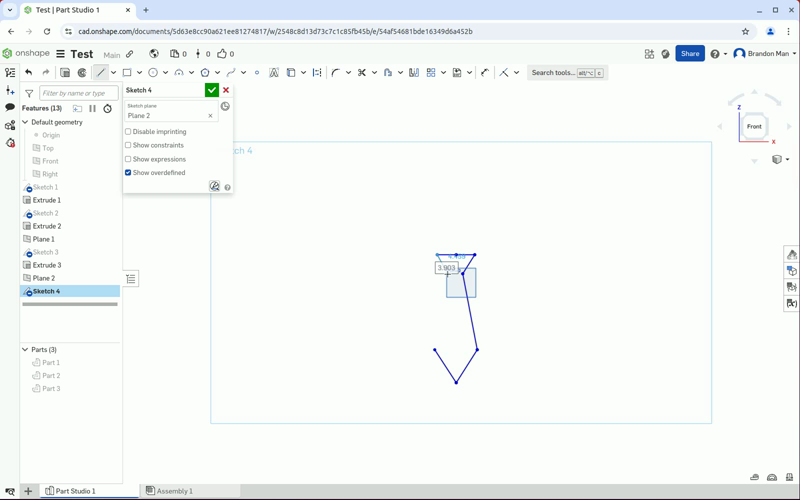
click(447, 273)
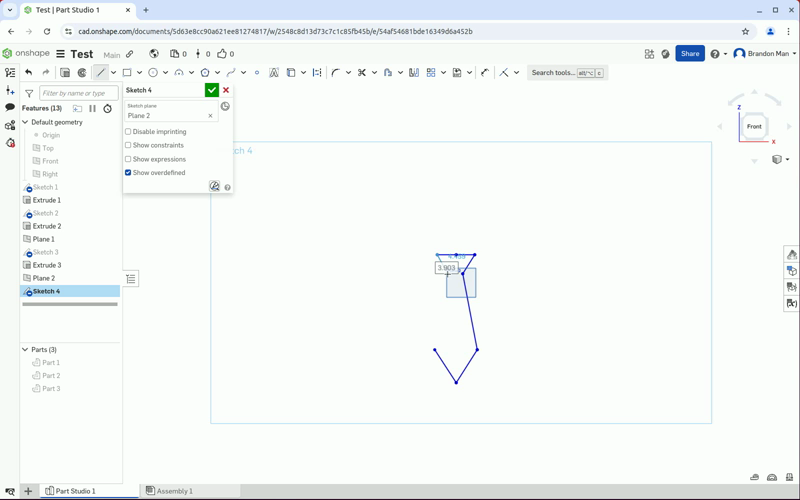
key_up(shift)
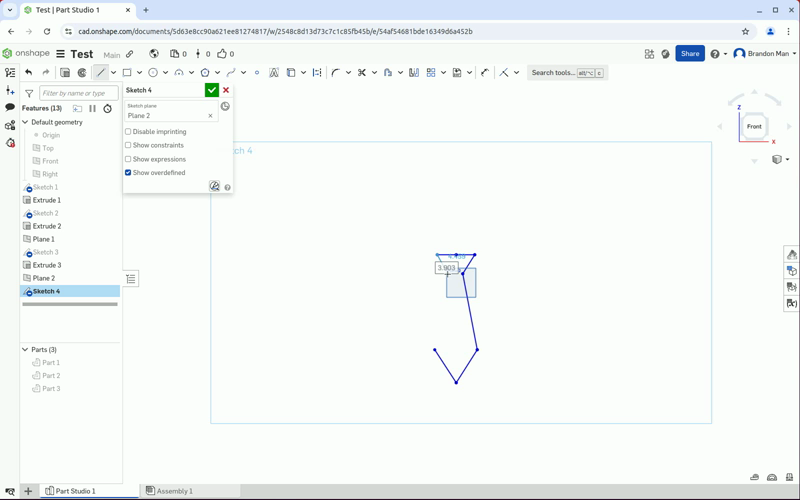
key_down(shift)
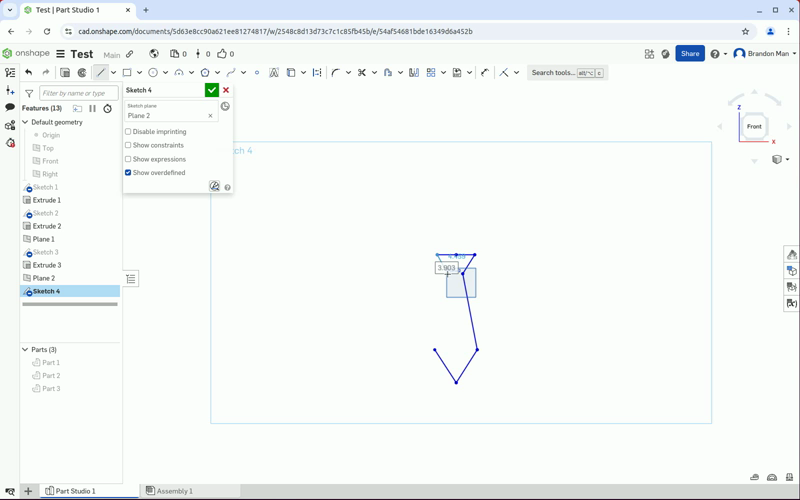
mouse_move(434, 349)
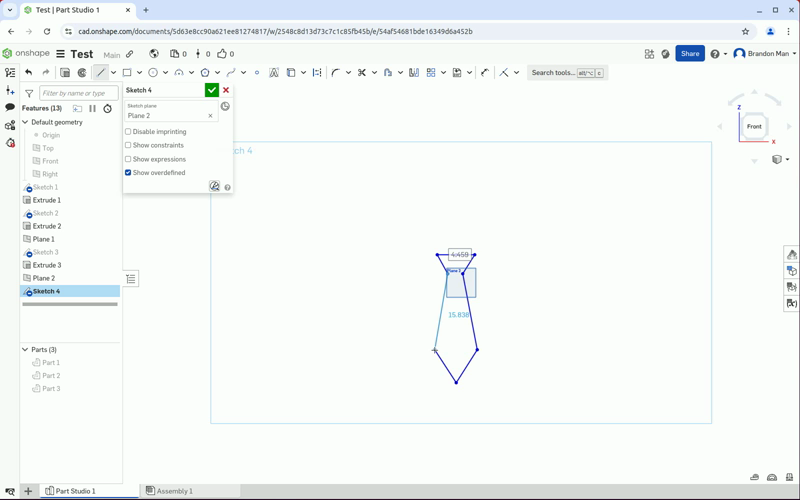
key_up(shift)
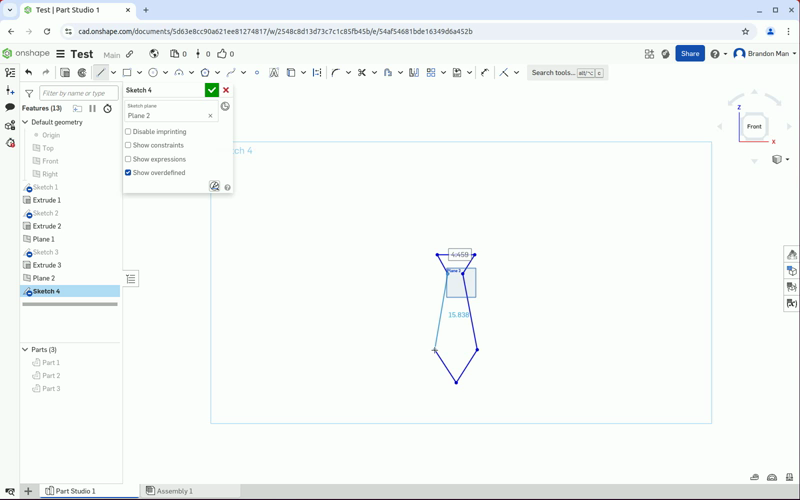
click(434, 349)
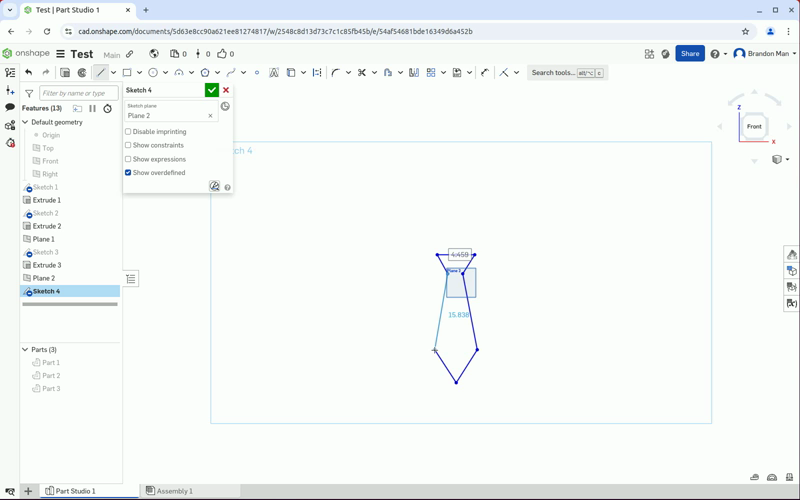
key(esc)
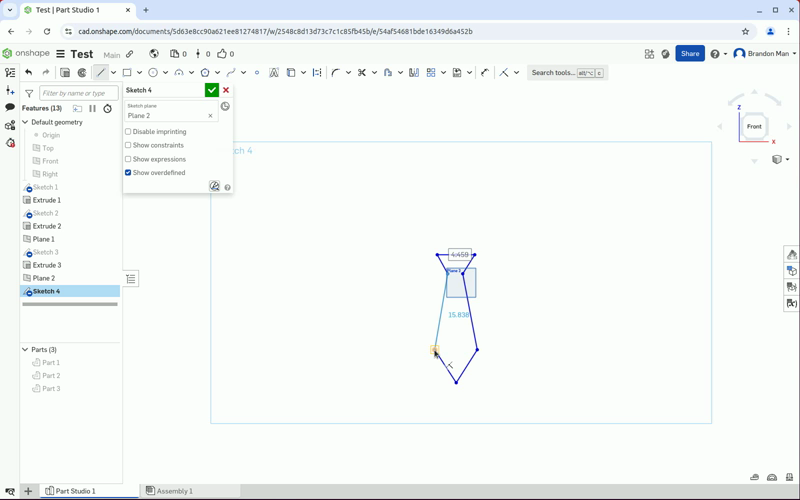
mouse_move(457, 299)
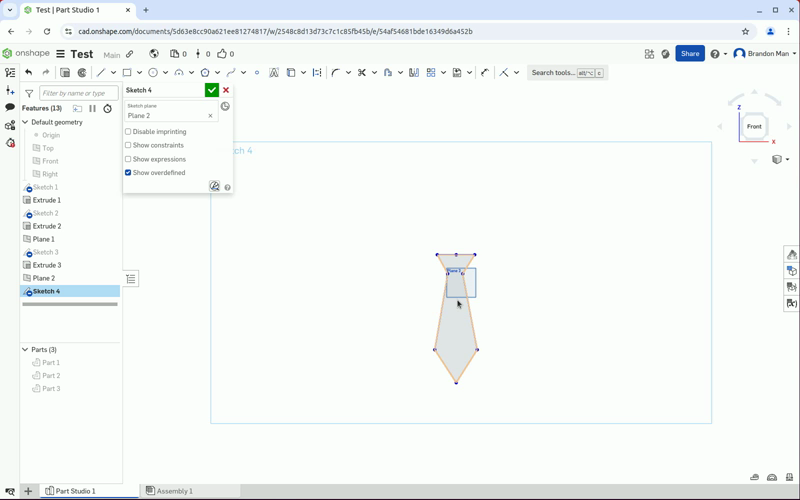
click(457, 299)
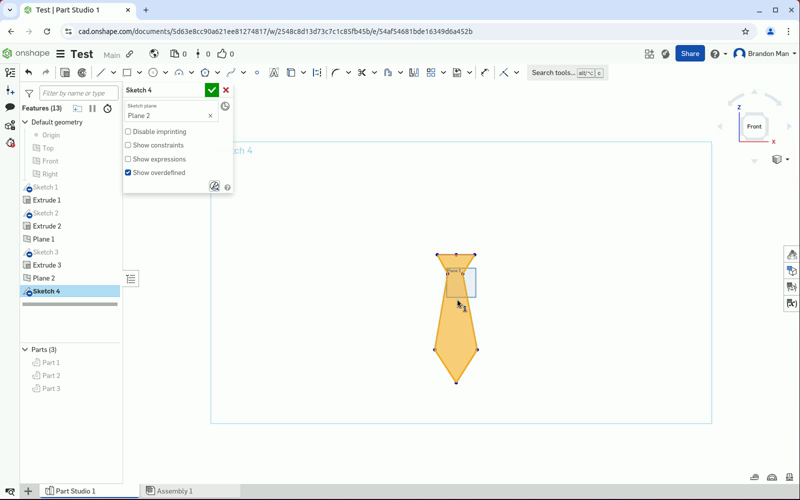
mouse_move(73, 352)
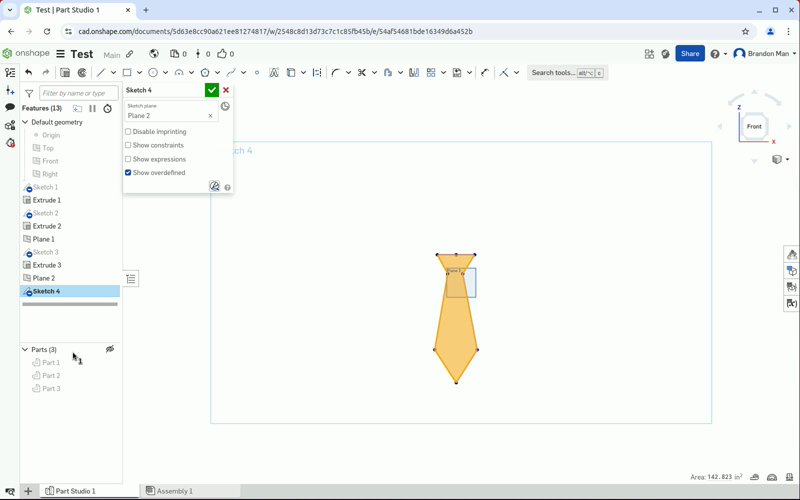
key(shift+y)
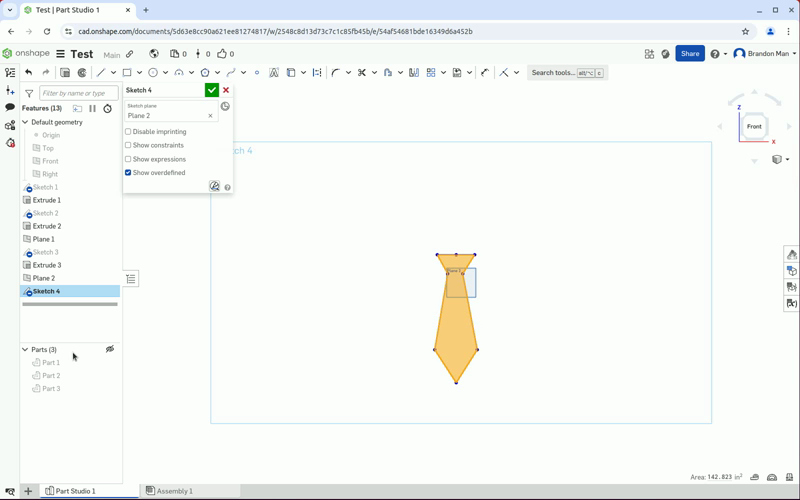
key(shift+e)
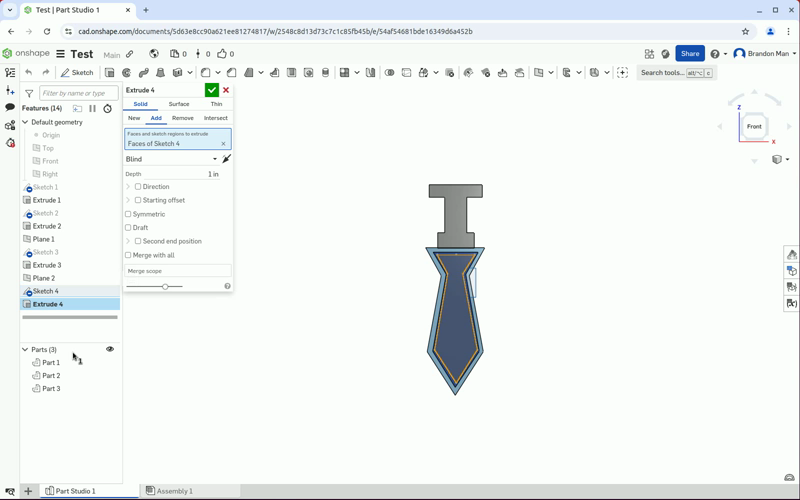
mouse_move(143, 106)
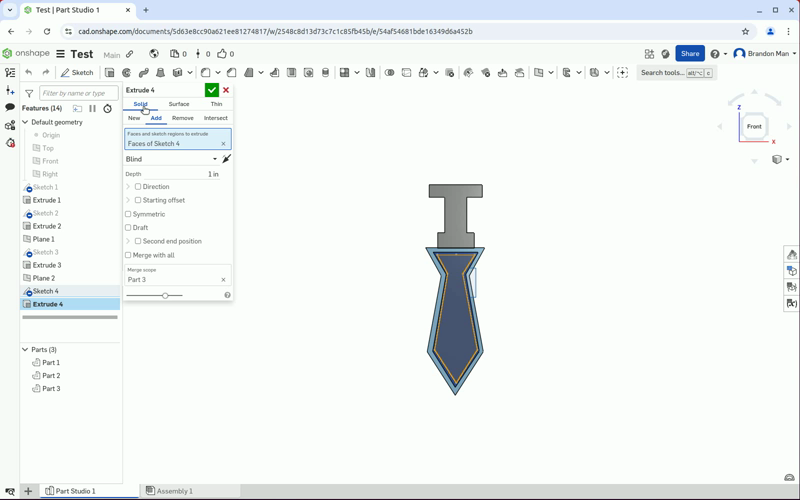
click(143, 106)
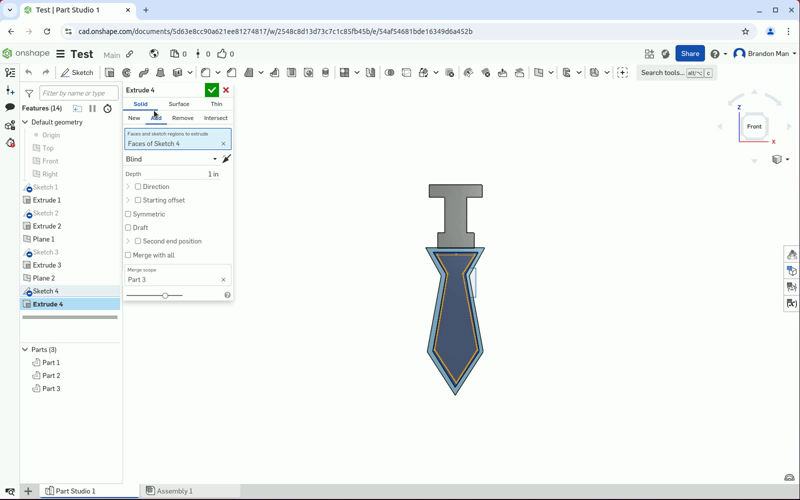
mouse_move(186, 120)
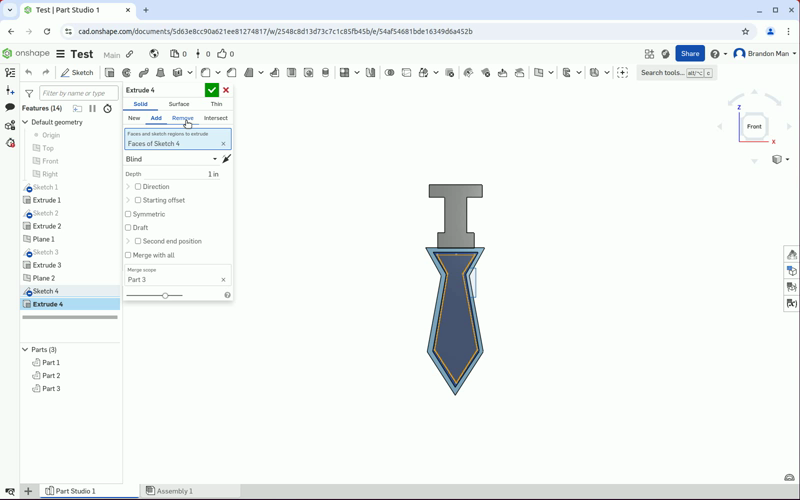
click(186, 120)
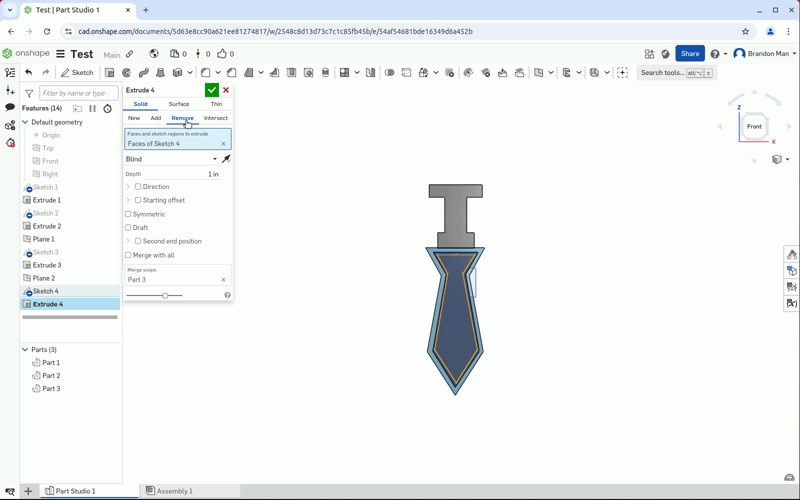
key(tab, 4)
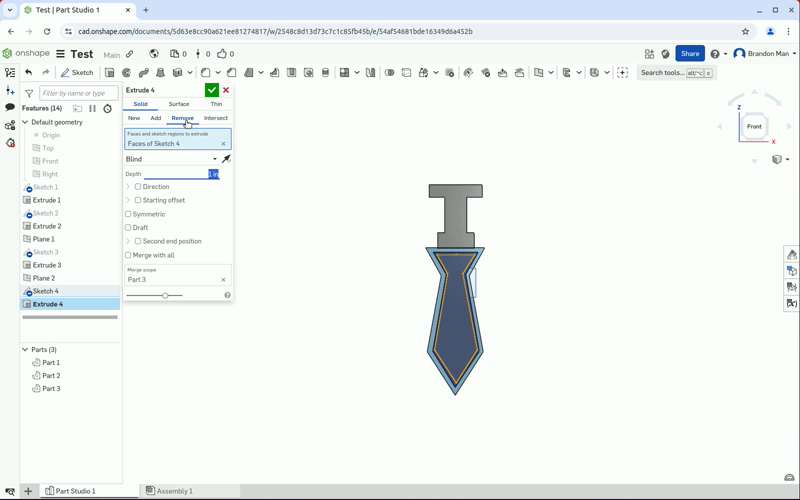
text(0.481)
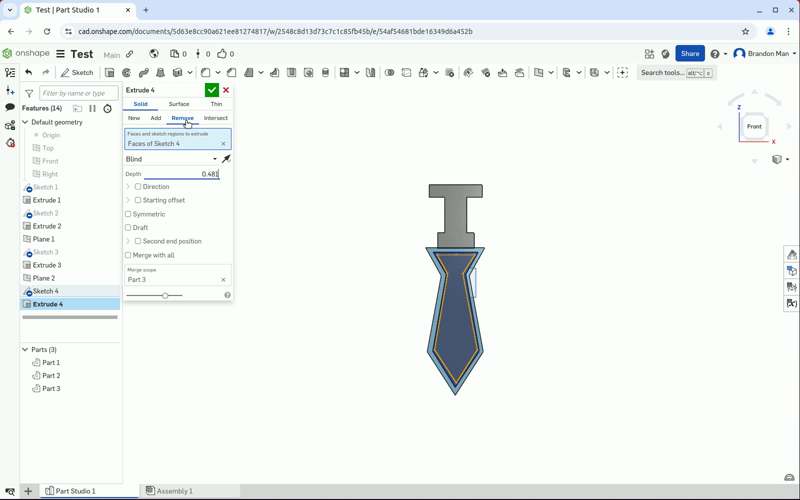
key(tab, 6)
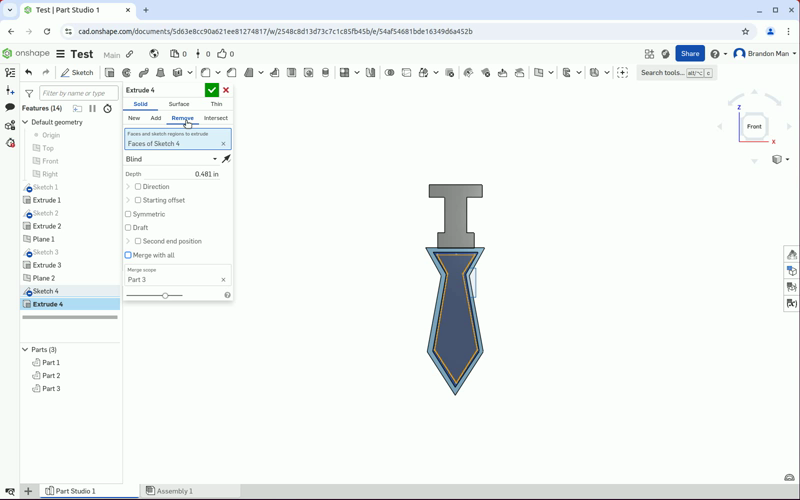
key(space)
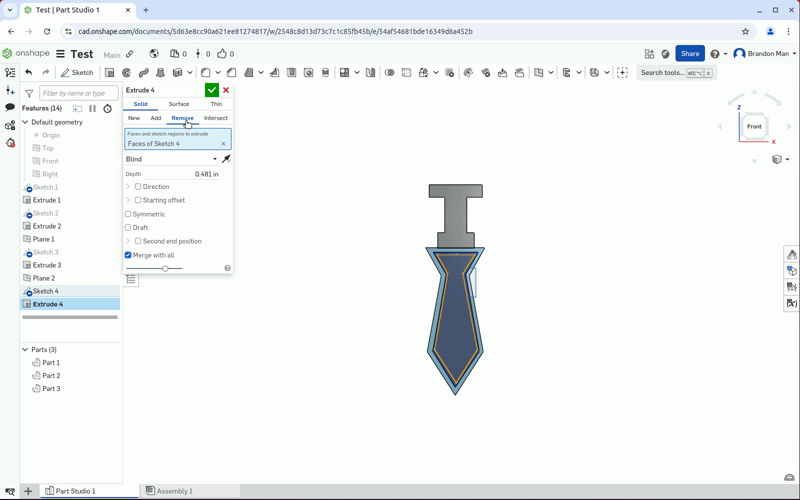
key(enter)
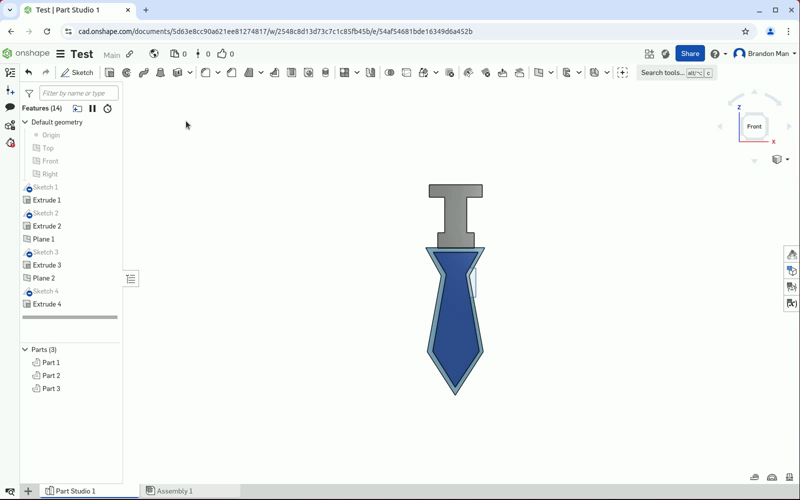
key(shift+h)
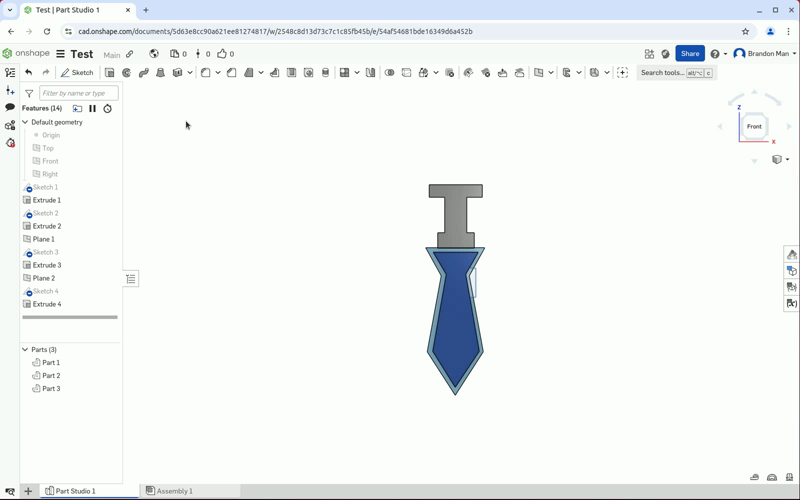
key(shift+h)
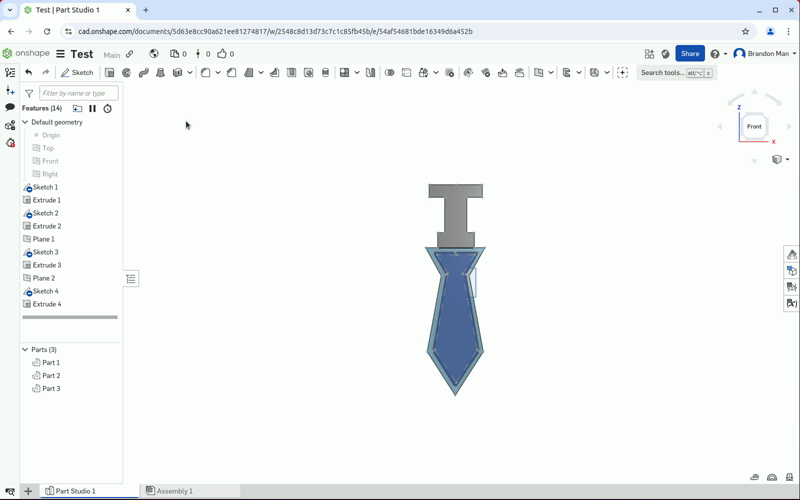
key(shift+7)
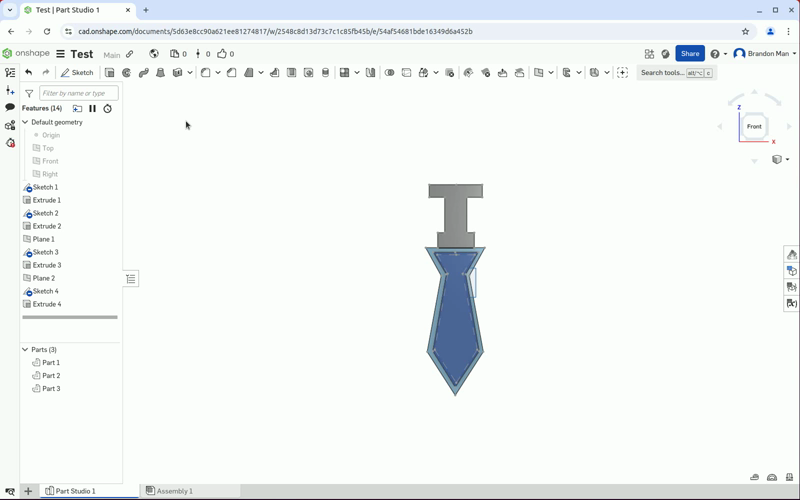
key(left, 2)
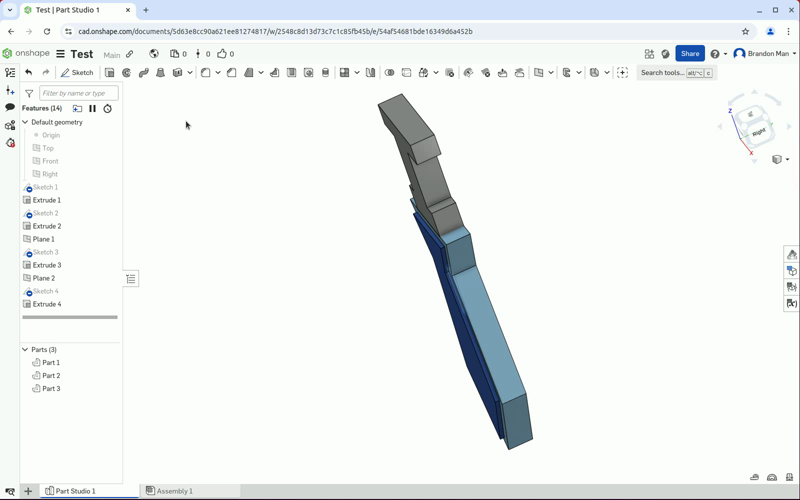
key(down, 2)
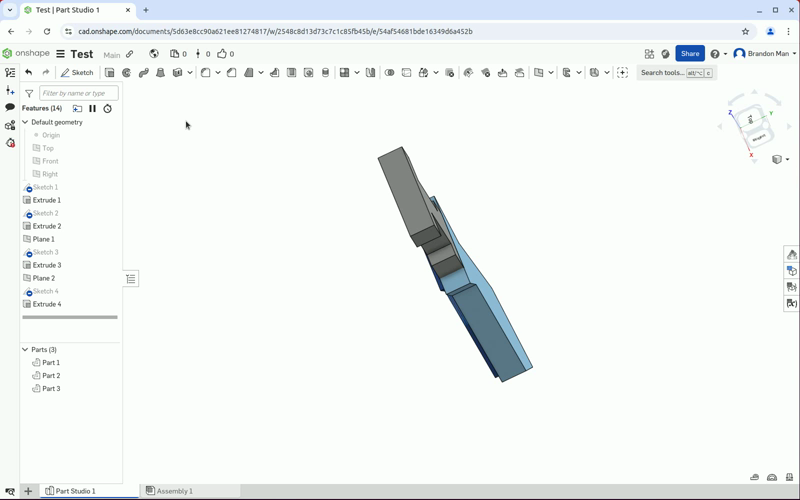
key(up, 2)
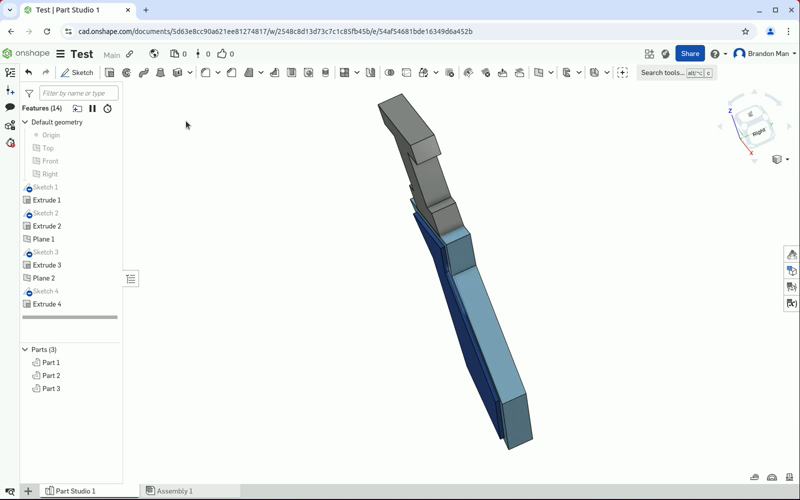
key(right, 2)
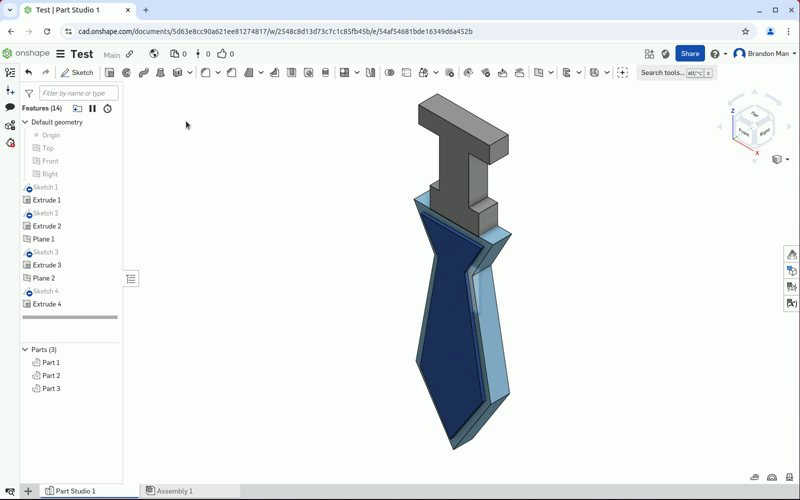
mouse_move(73, 189)
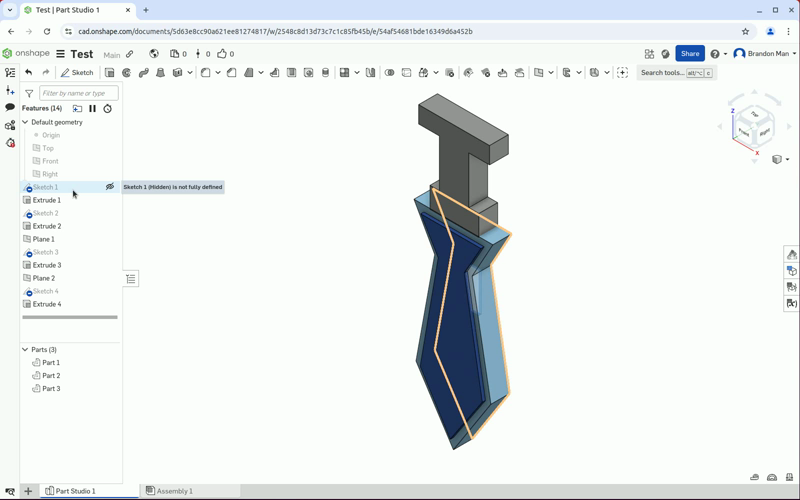
click(73, 189)